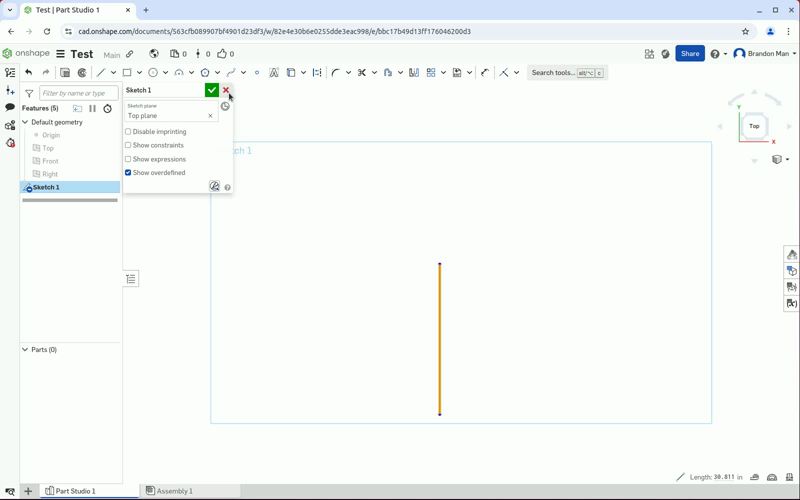
key(shift+h)
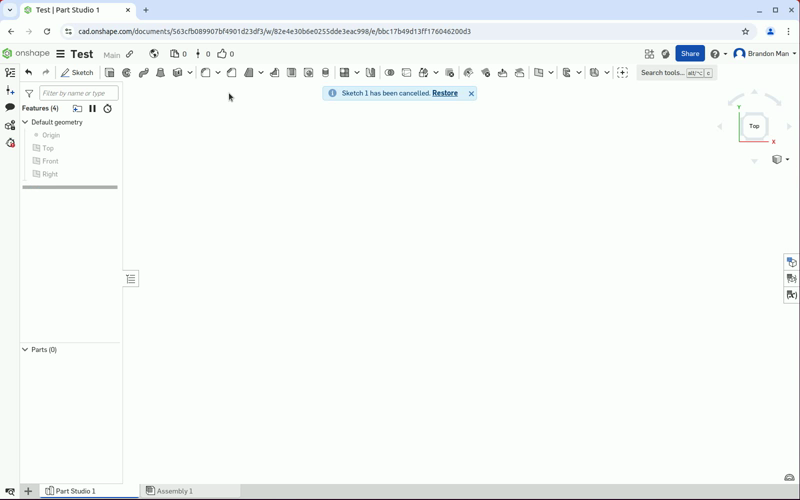
mouse_move(73, 352)
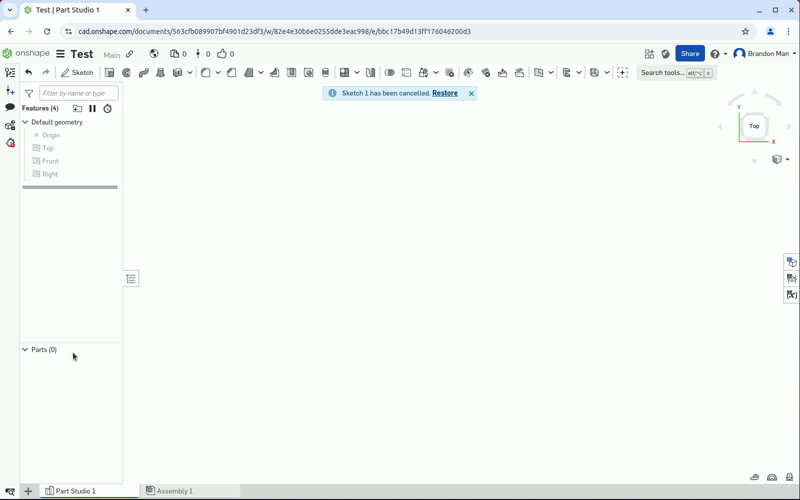
key(y)
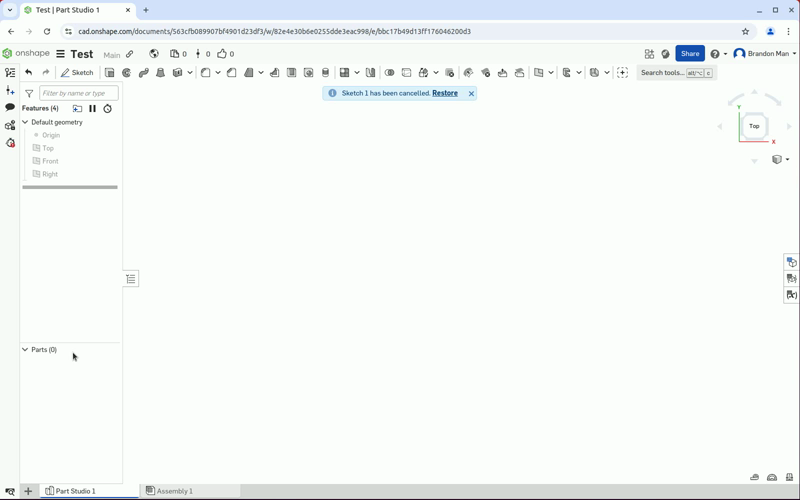
key(shift+p)
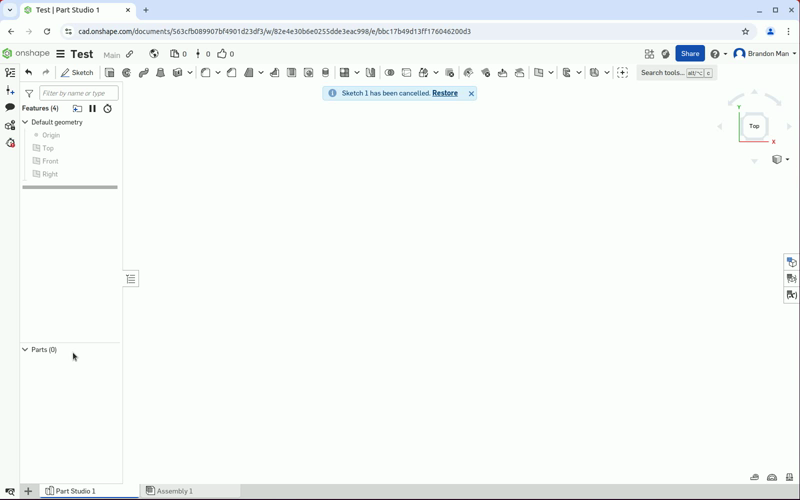
key(space)
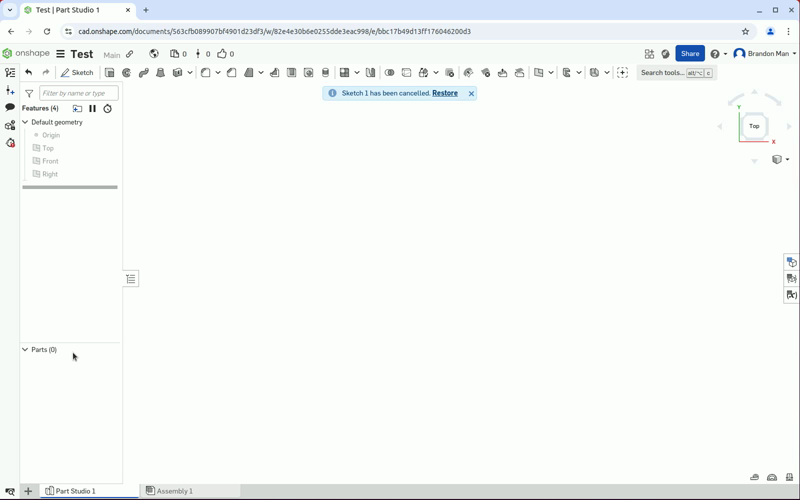
key_down(shift)
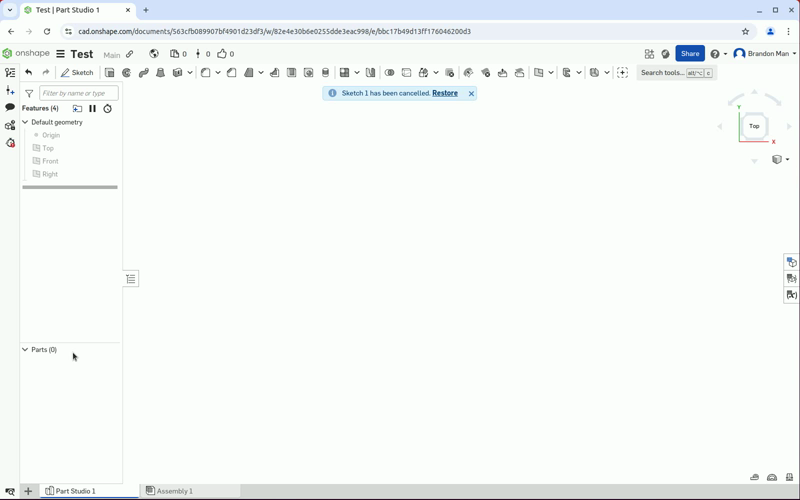
key(up)
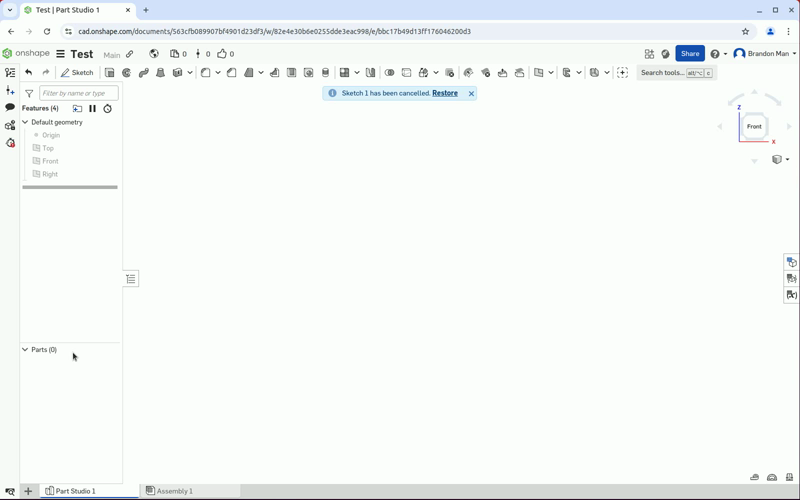
key_up(shift)
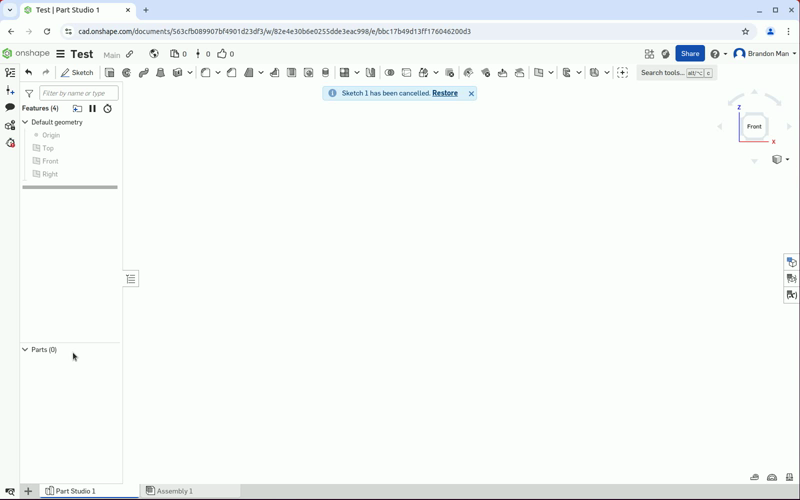
key(space)
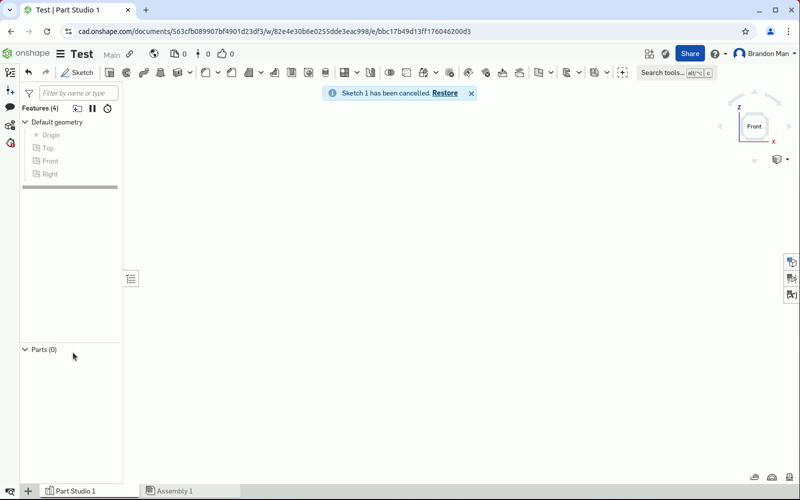
key_down(shift)
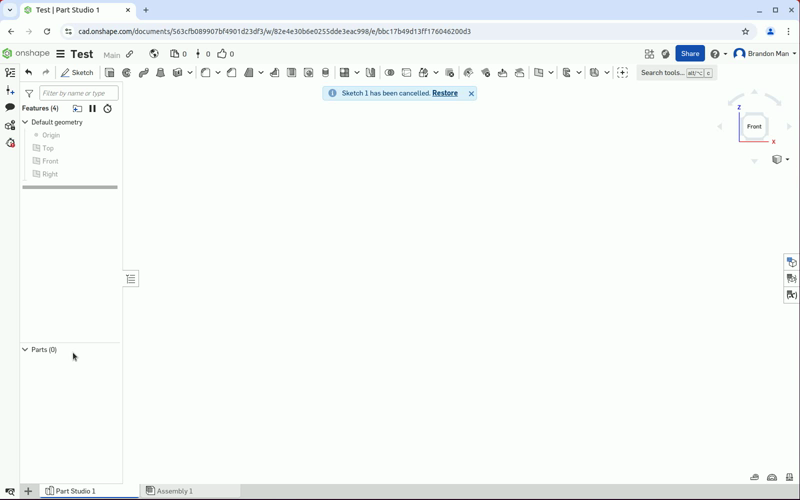
key(left)
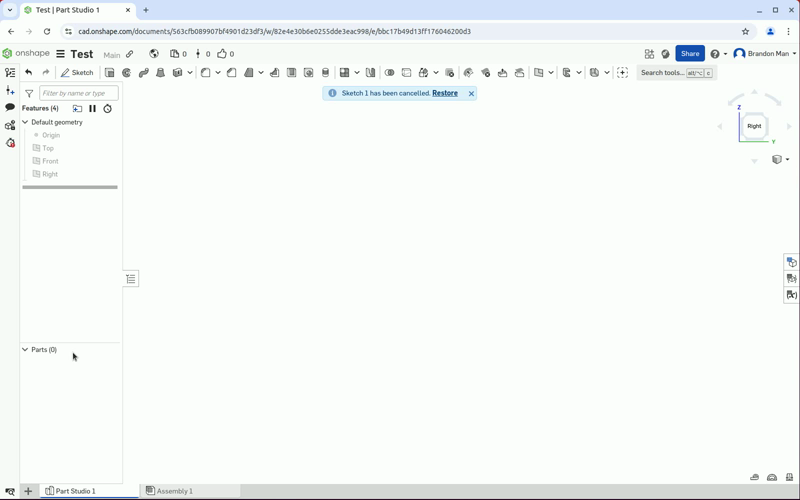
key_up(shift)
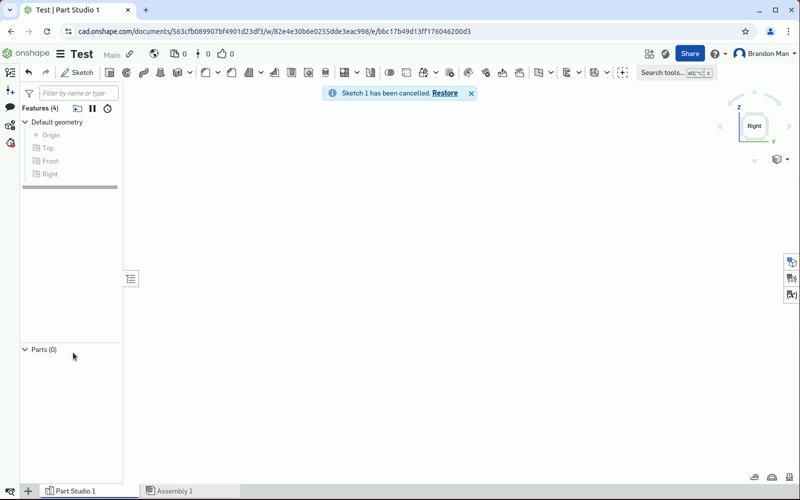
mouse_move(73, 352)
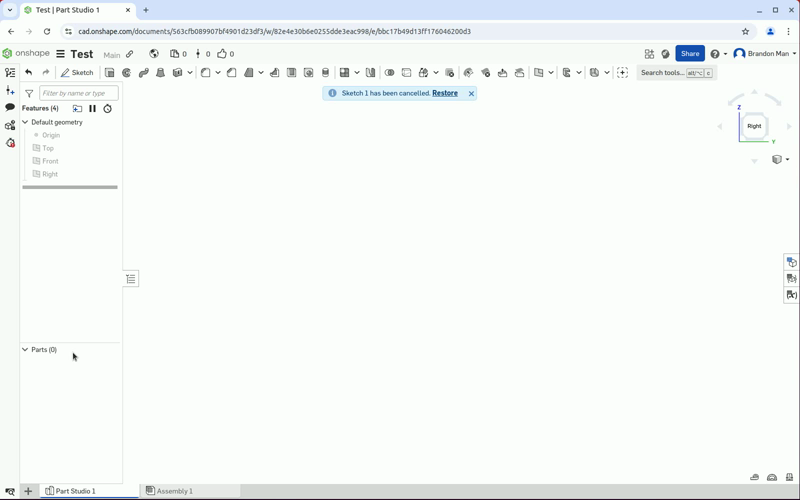
key(shift+y)
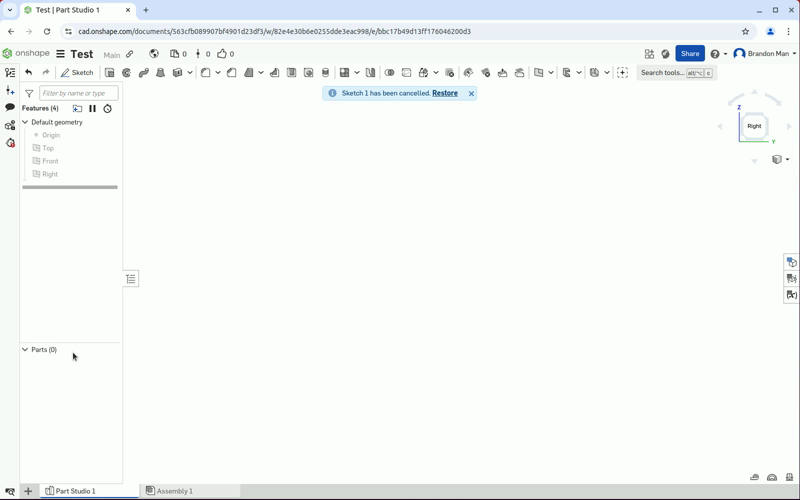
key(shift+s)
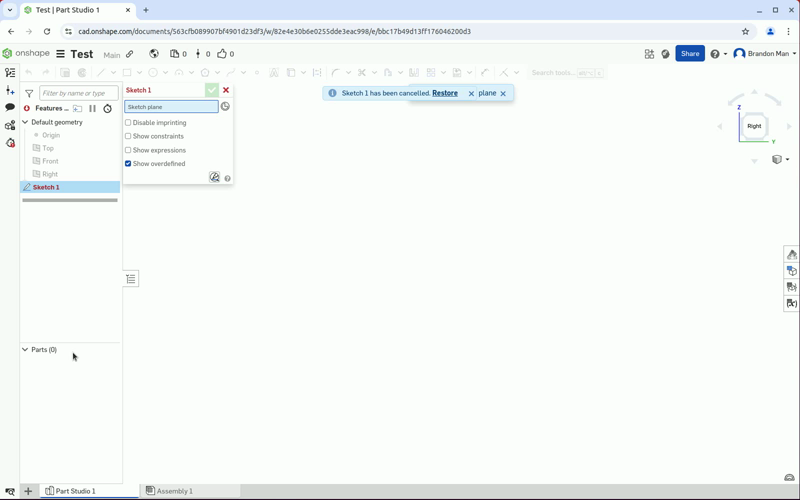
mouse_move(73, 176)
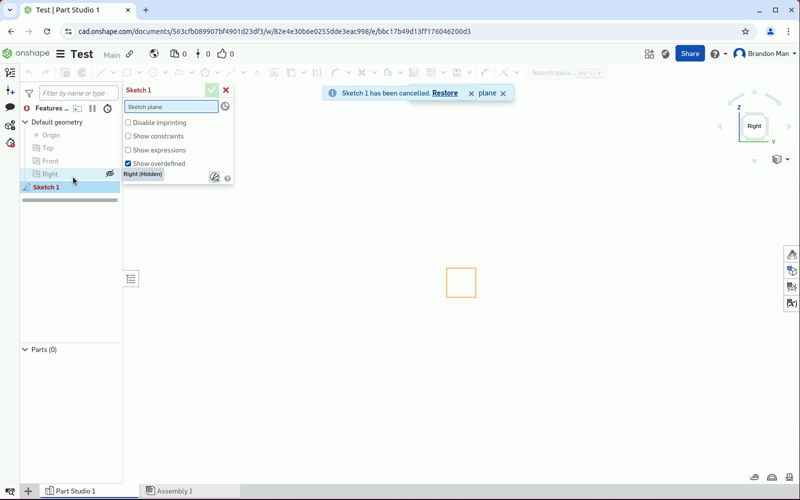
click(73, 176)
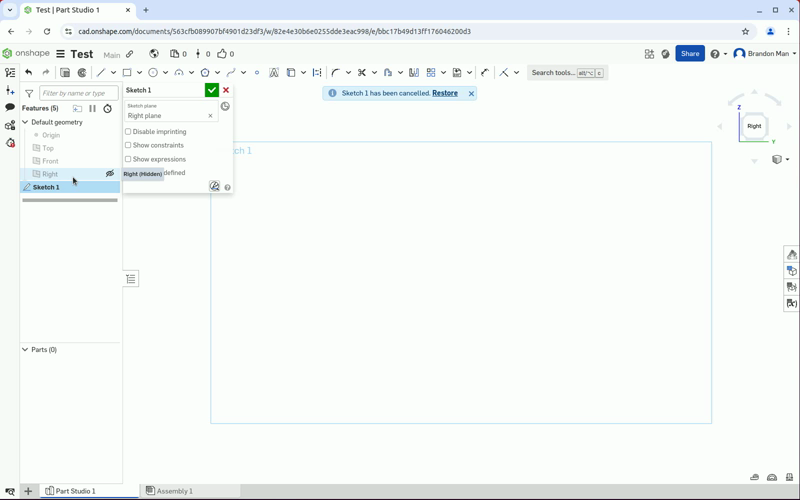
mouse_move(73, 352)
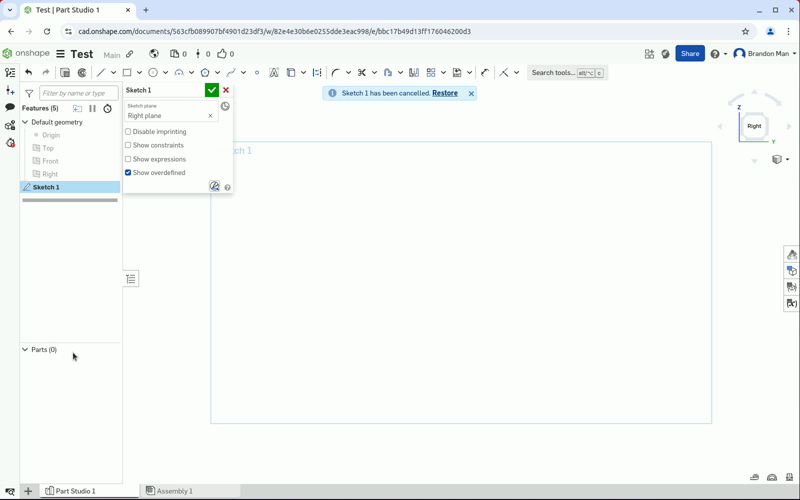
key(y)
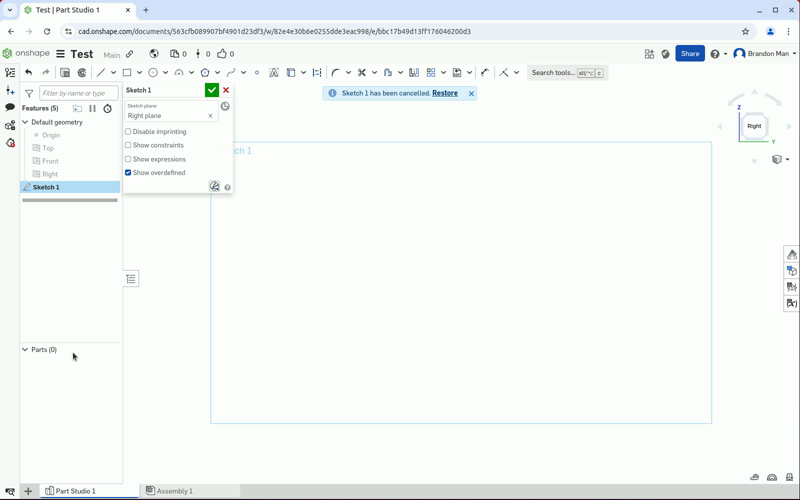
key(l)
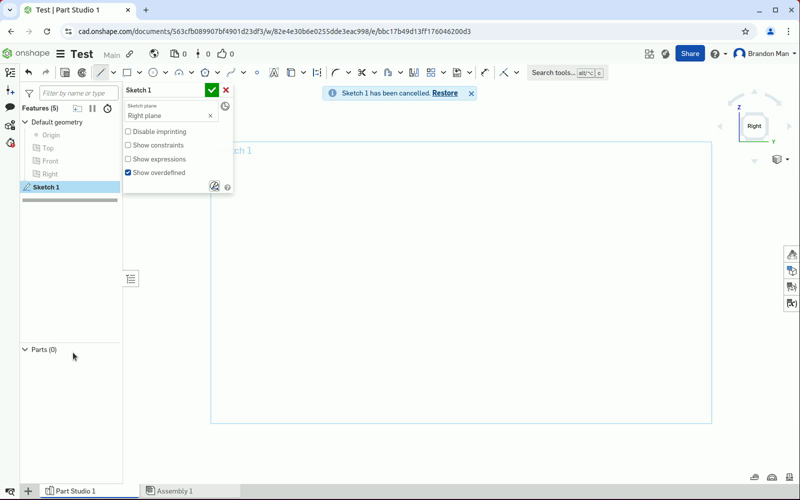
key_down(shift)
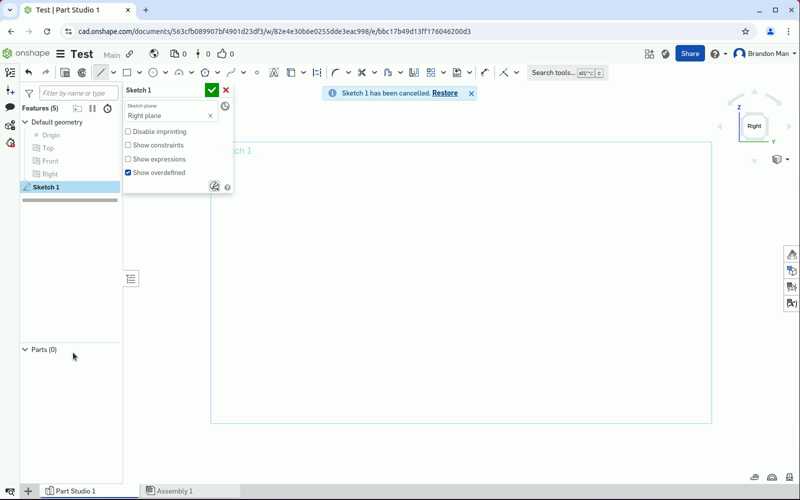
mouse_move(464, 282)
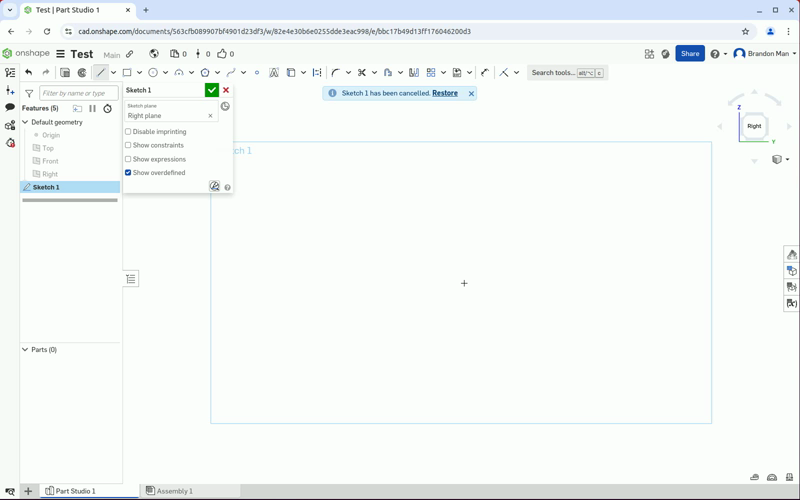
click(464, 282)
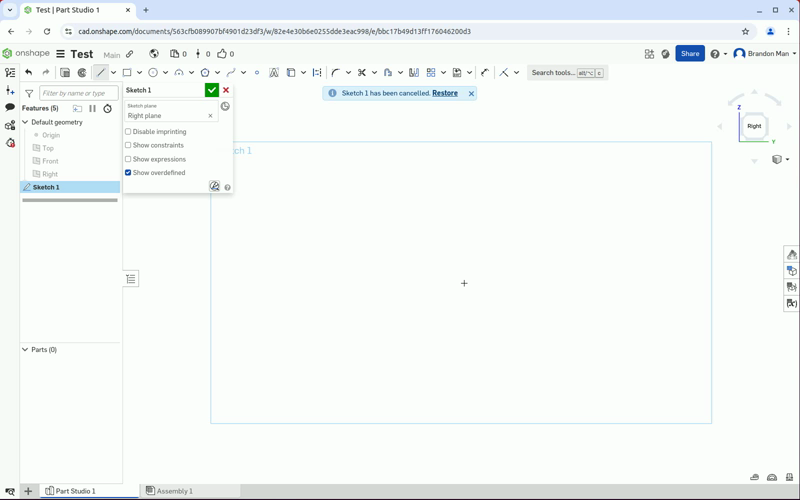
key_up(shift)
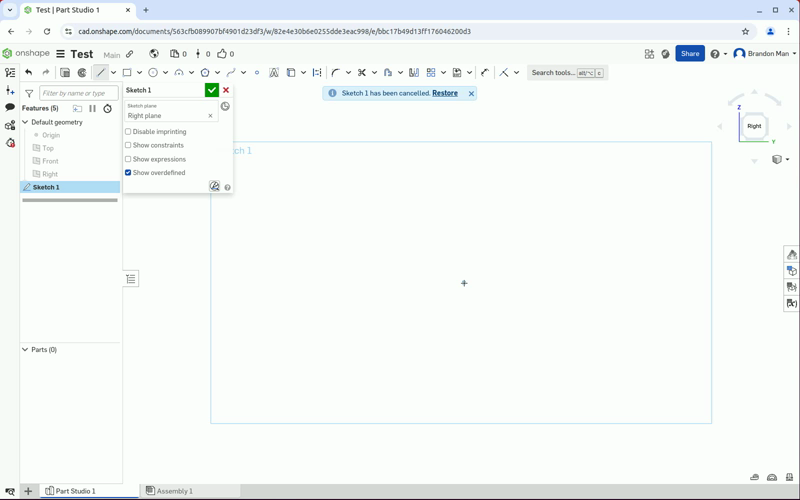
key_down(shift)
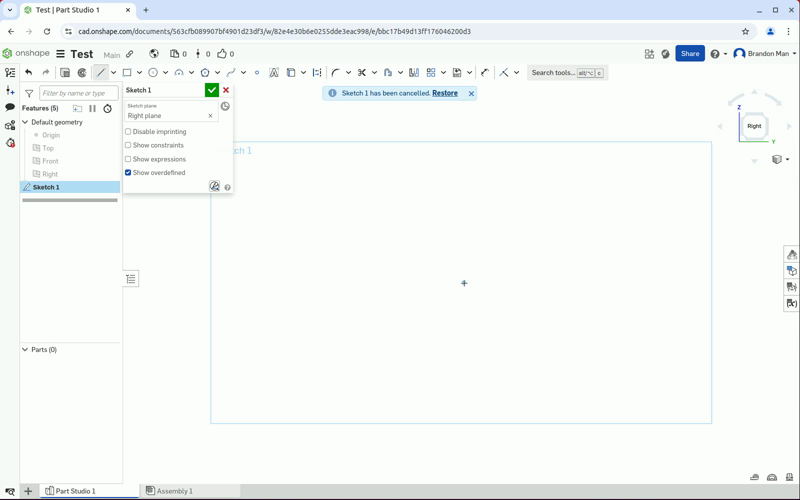
mouse_move(569, 282)
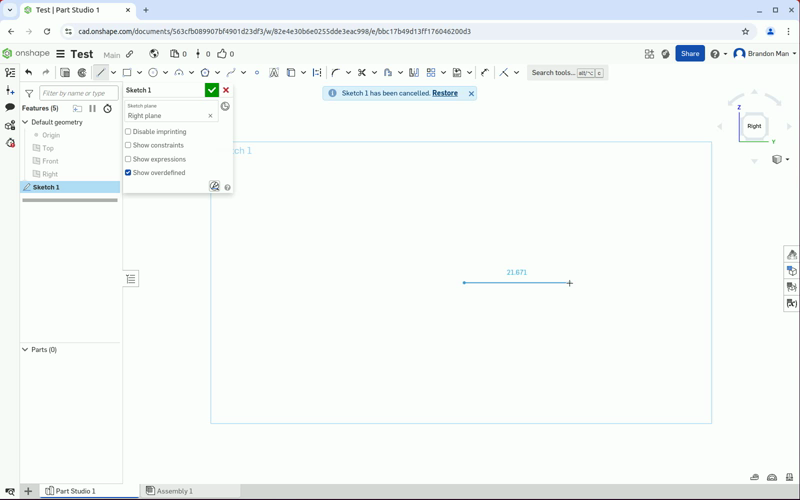
click(569, 282)
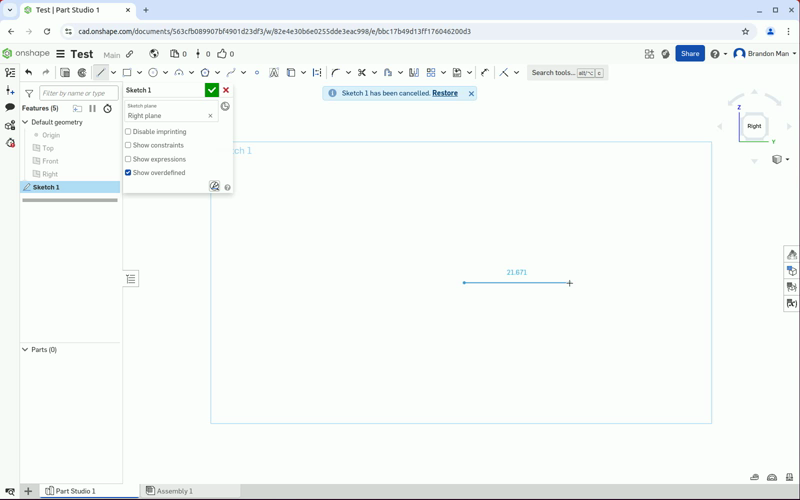
key_up(shift)
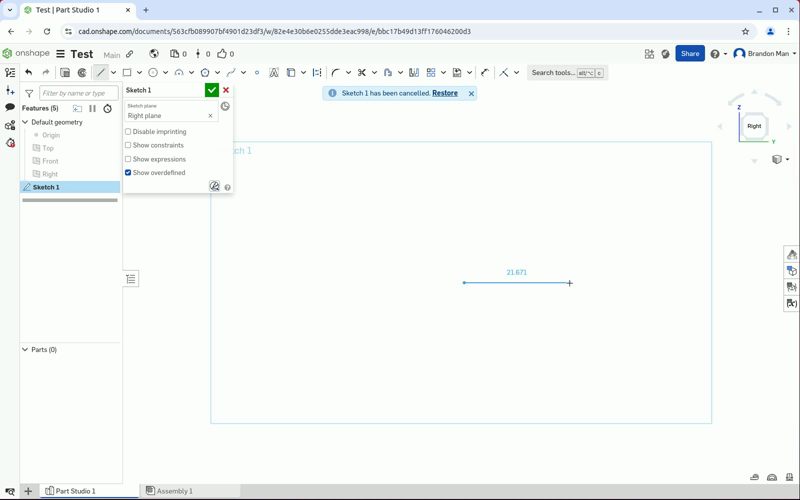
key_down(shift)
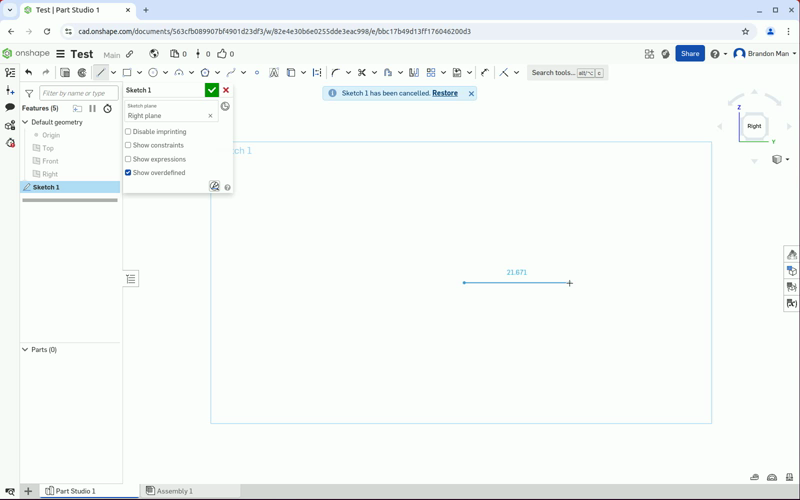
mouse_move(589, 282)
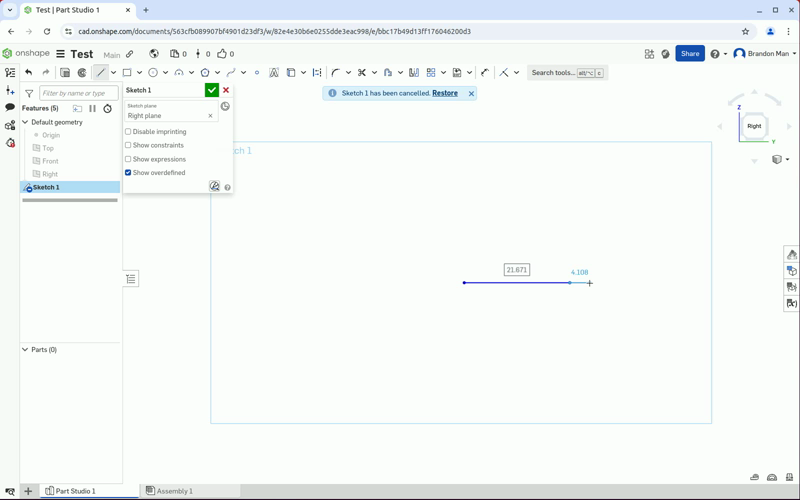
mouse_move(569, 266)
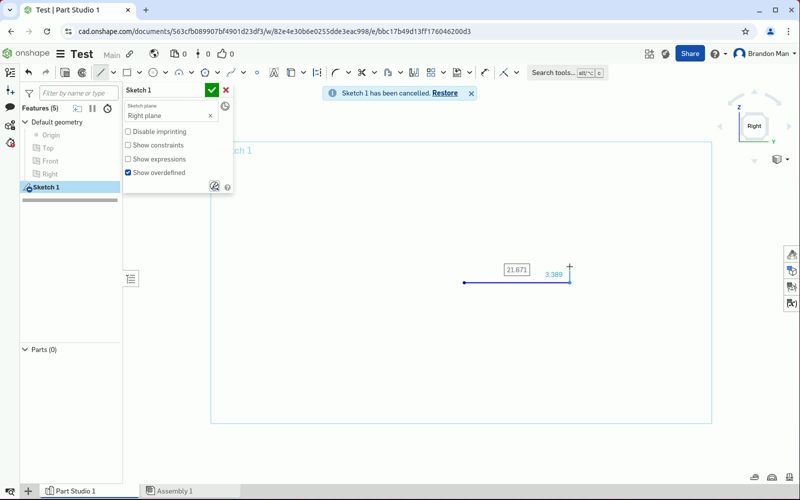
click(569, 266)
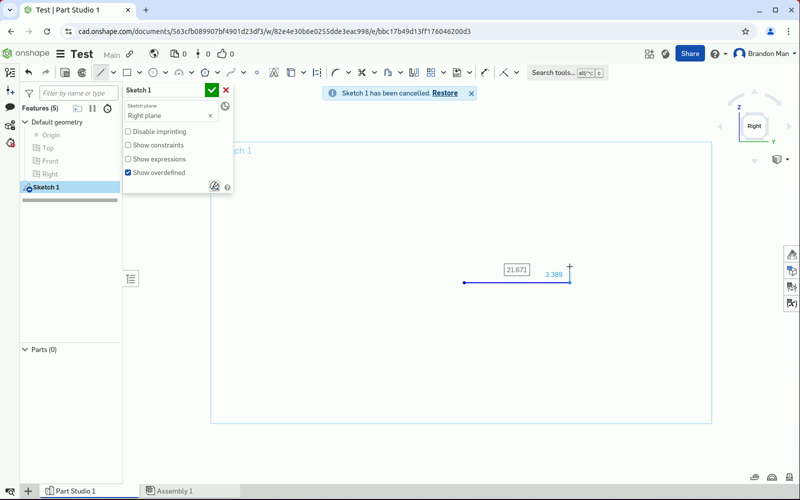
key_up(shift)
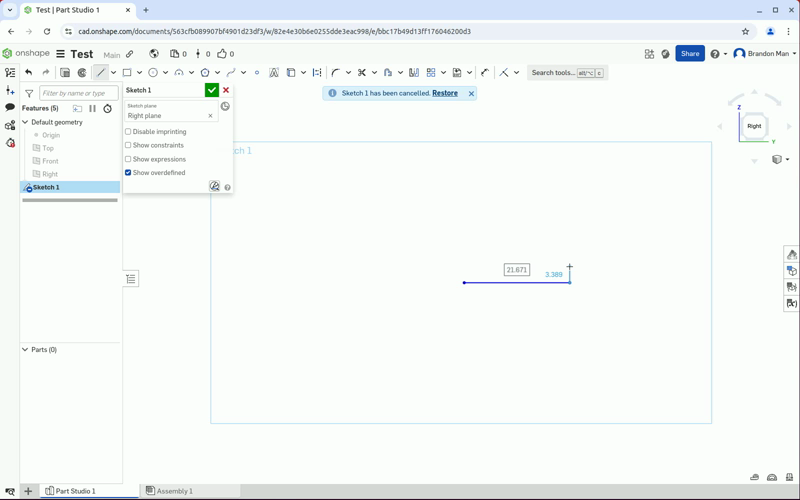
key_down(shift)
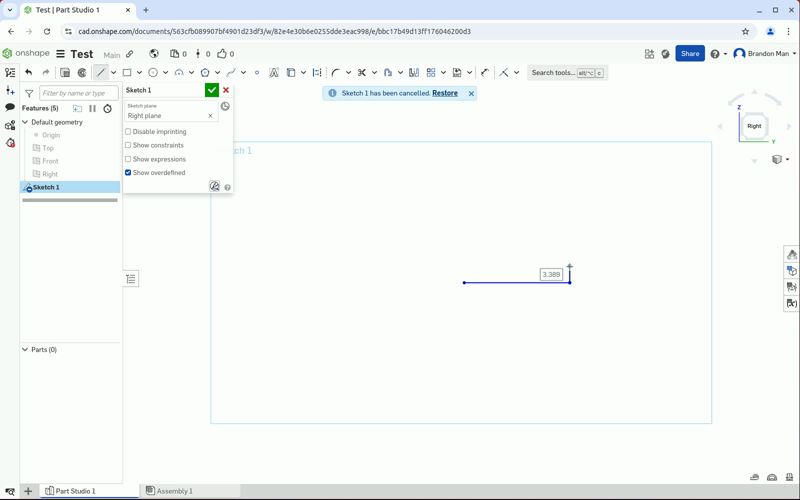
mouse_move(464, 266)
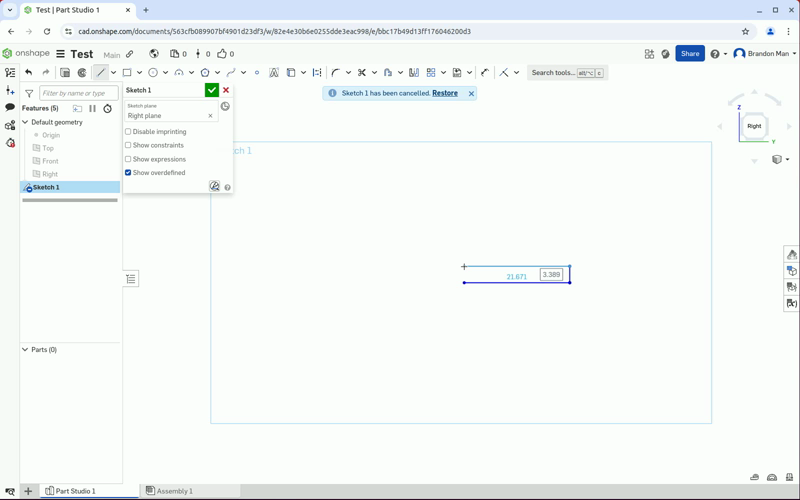
click(464, 266)
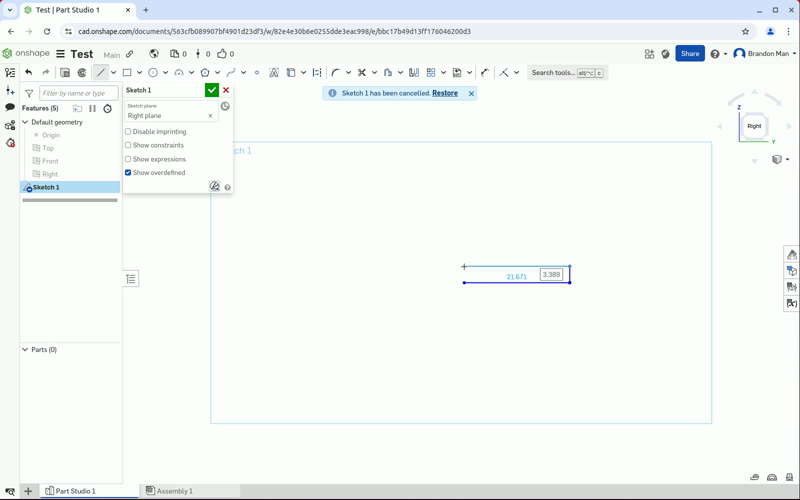
key_up(shift)
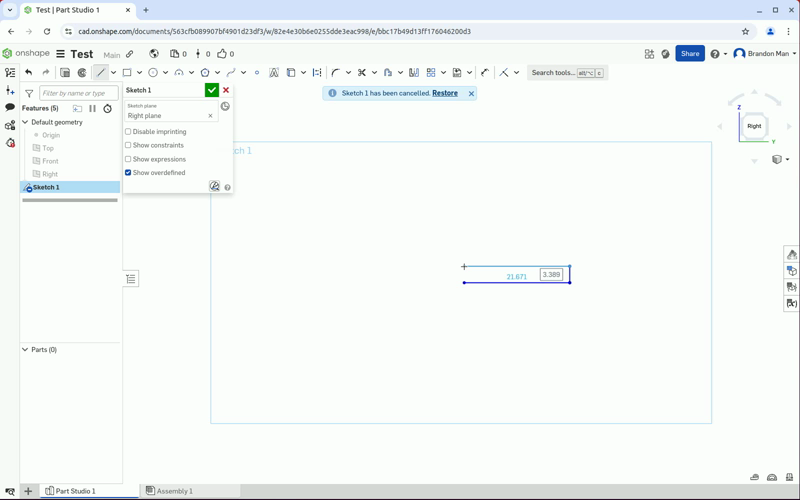
mouse_move(494, 266)
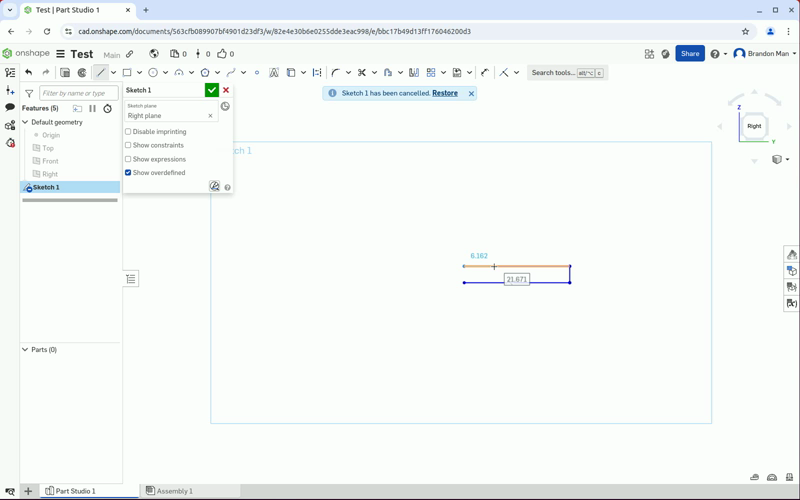
key_down(shift)
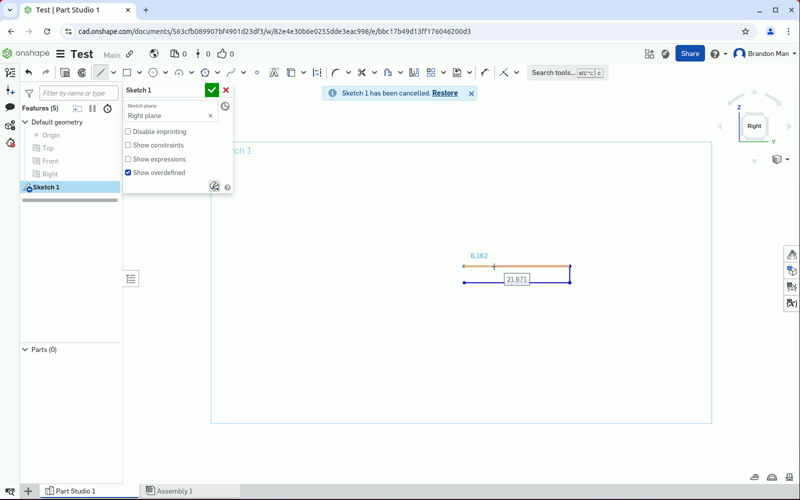
mouse_move(464, 282)
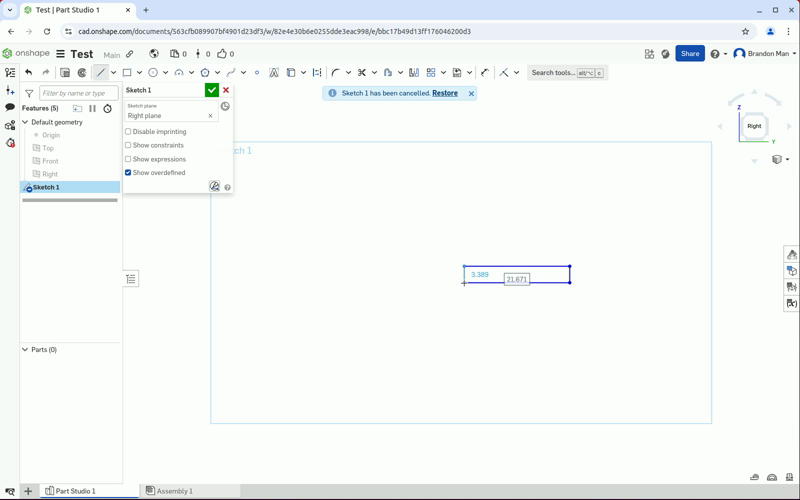
key_up(shift)
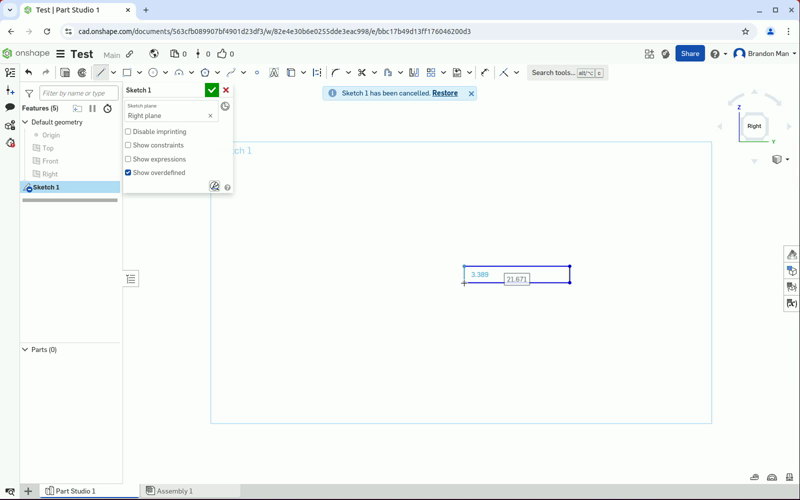
click(464, 282)
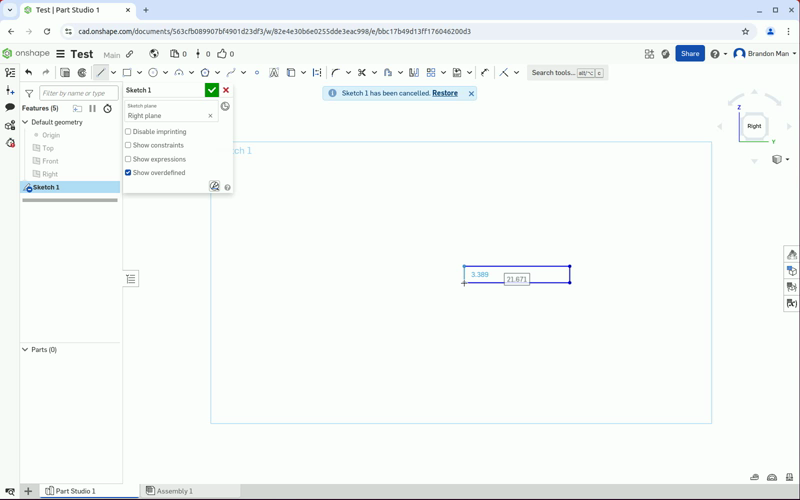
key(esc)
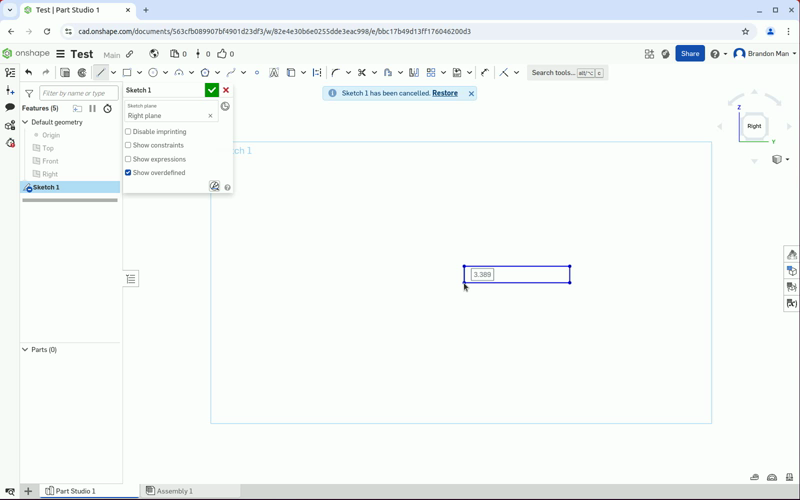
mouse_move(517, 273)
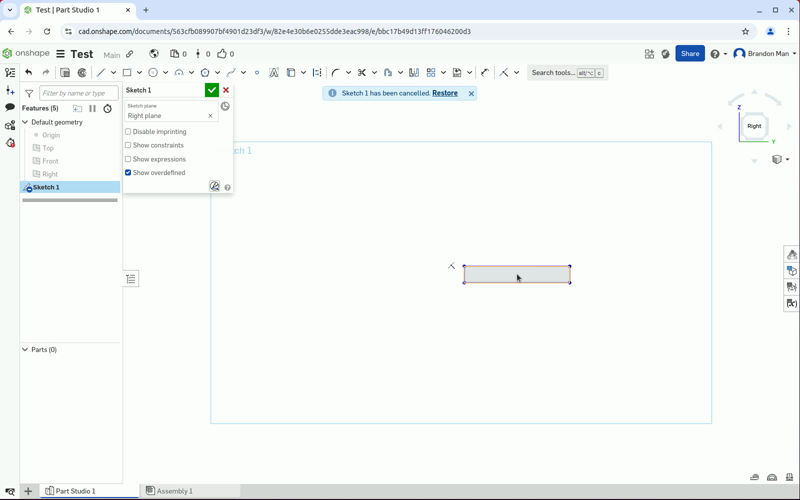
scroll(6)
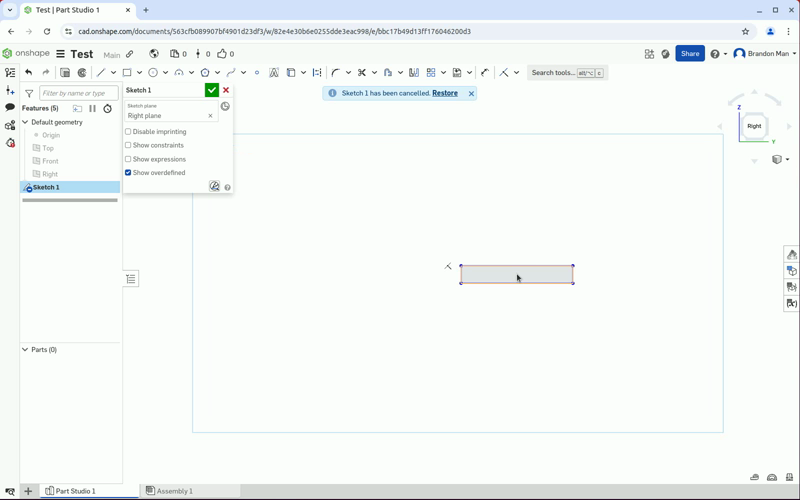
scroll(6)
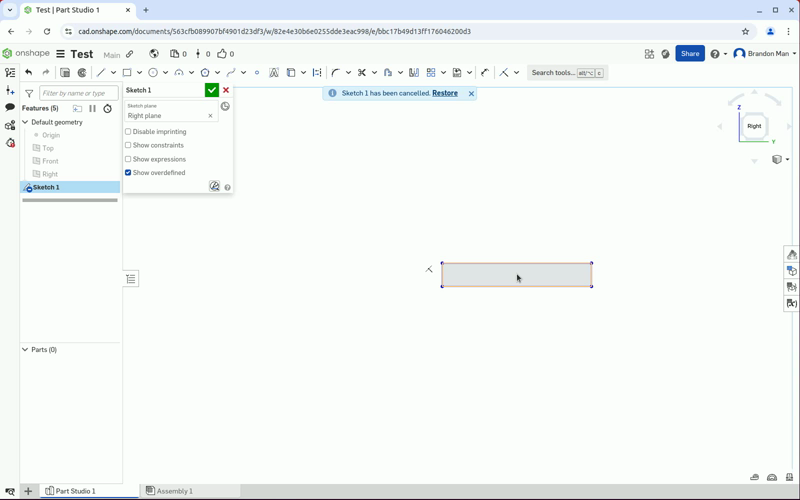
scroll(6)
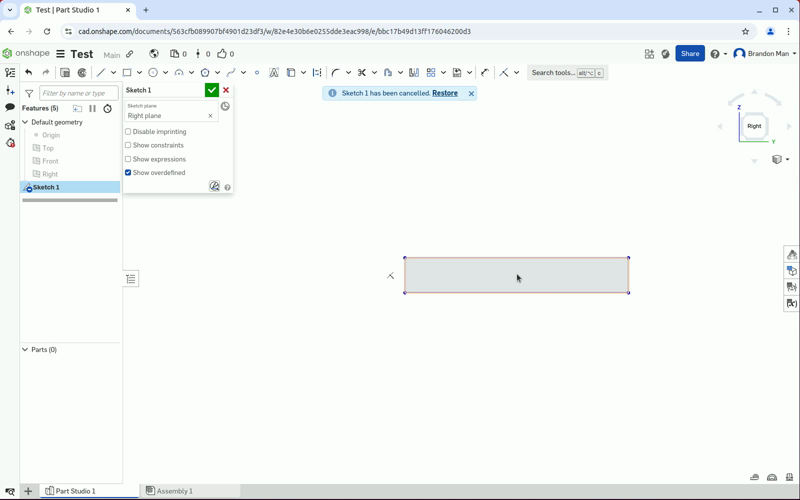
scroll(6)
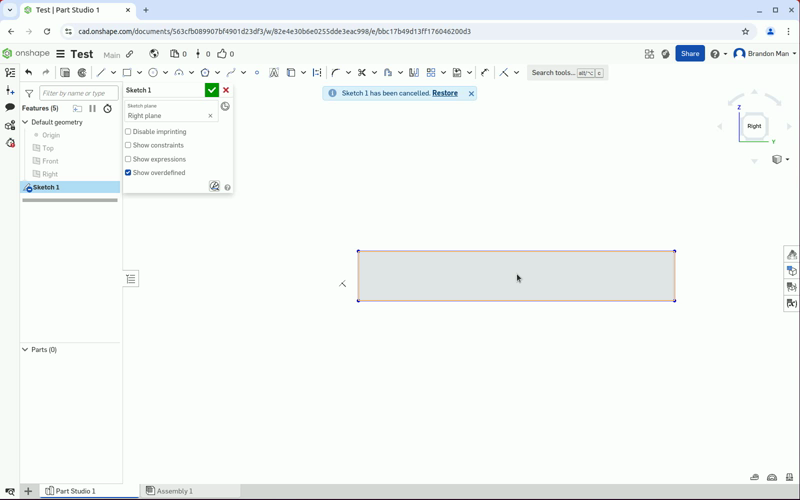
scroll(6)
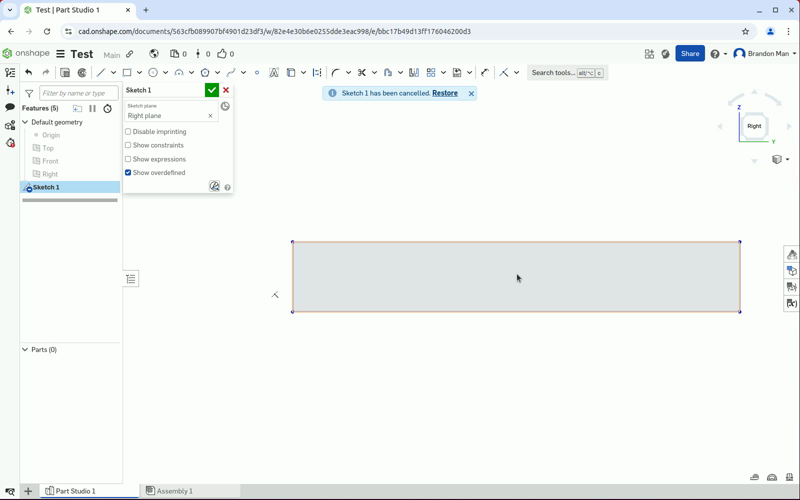
scroll(6)
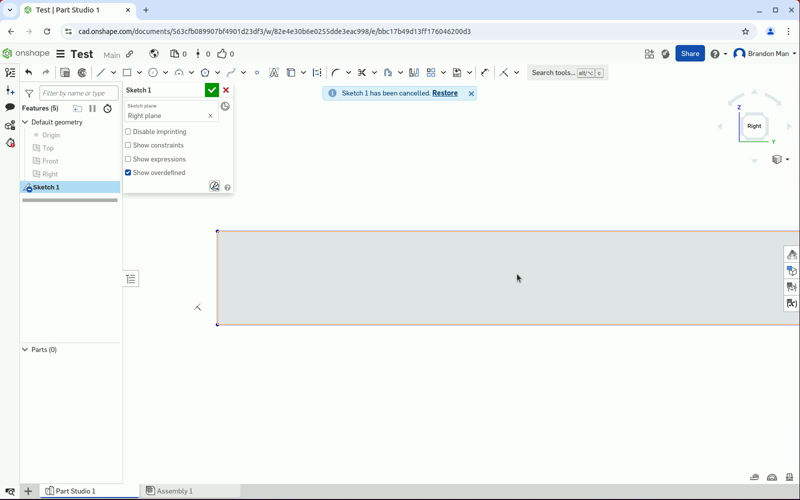
scroll(6)
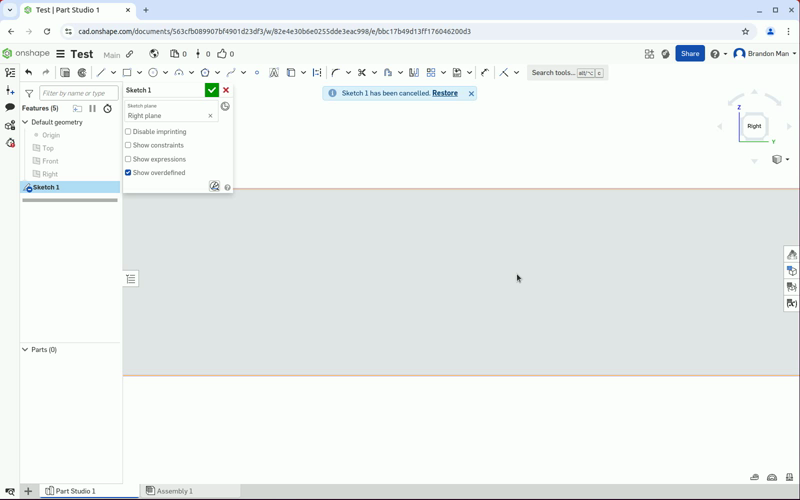
click(517, 273)
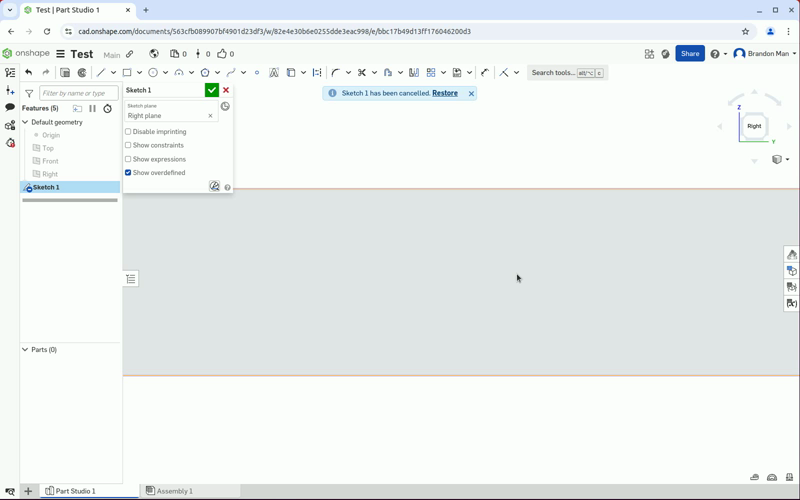
scroll(-6)
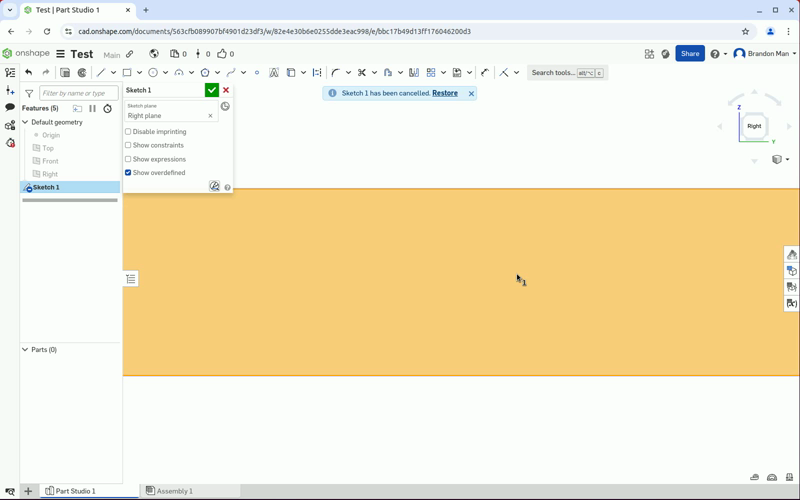
scroll(-6)
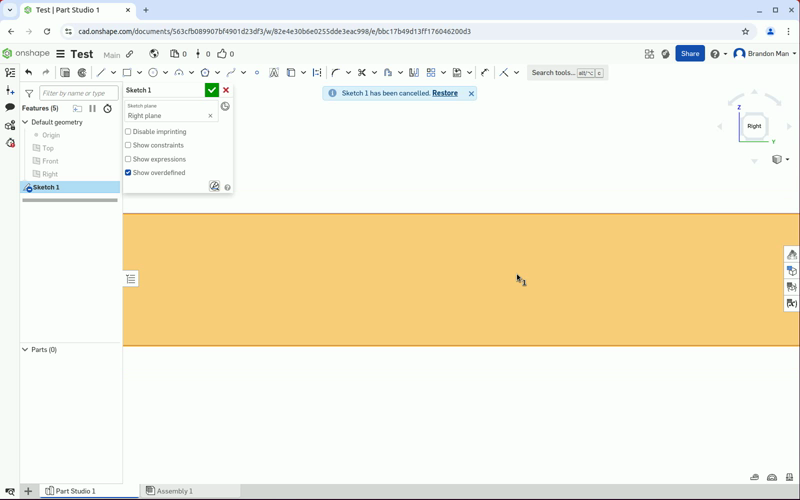
scroll(-6)
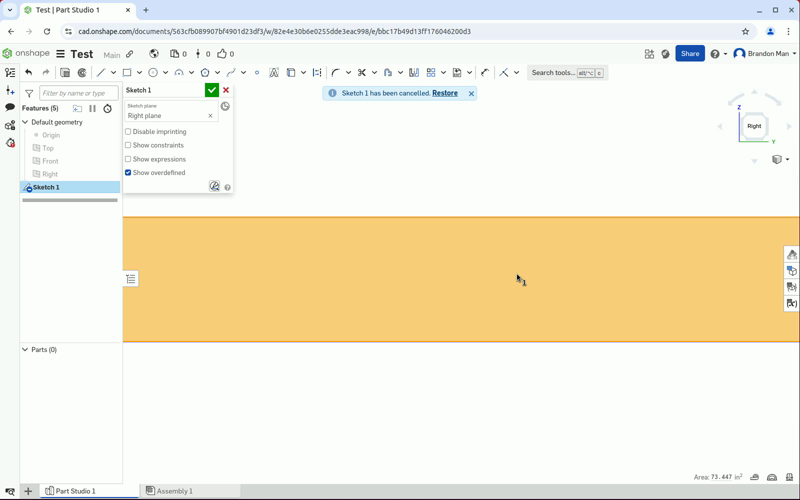
scroll(-6)
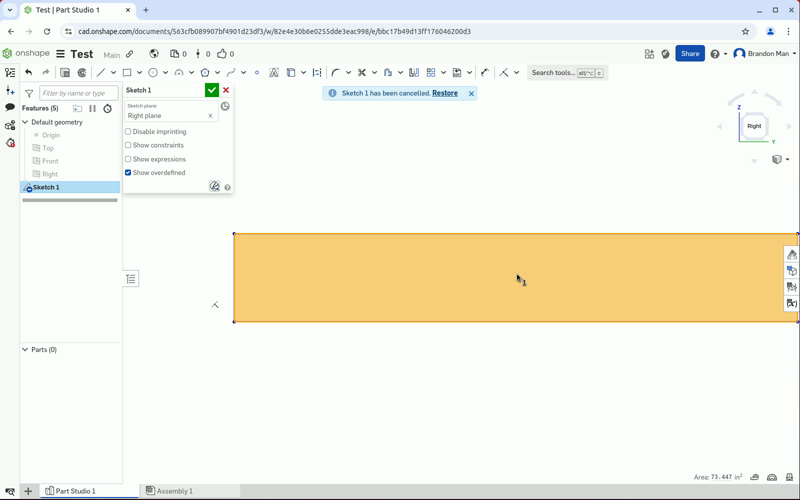
scroll(-6)
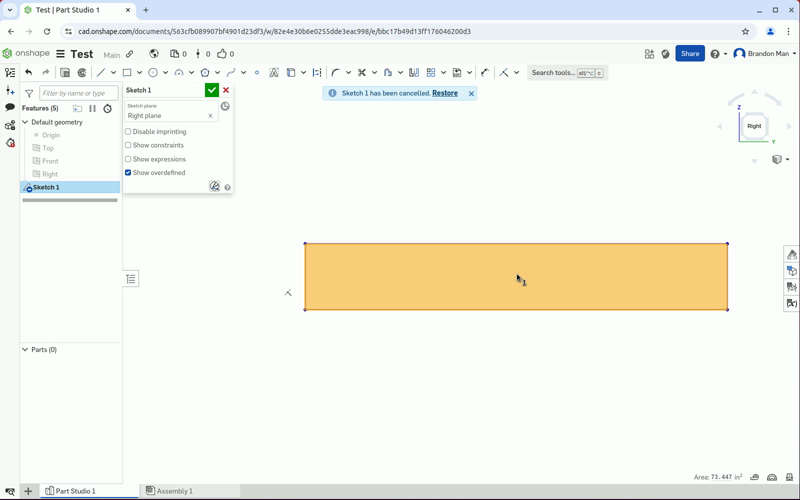
scroll(-6)
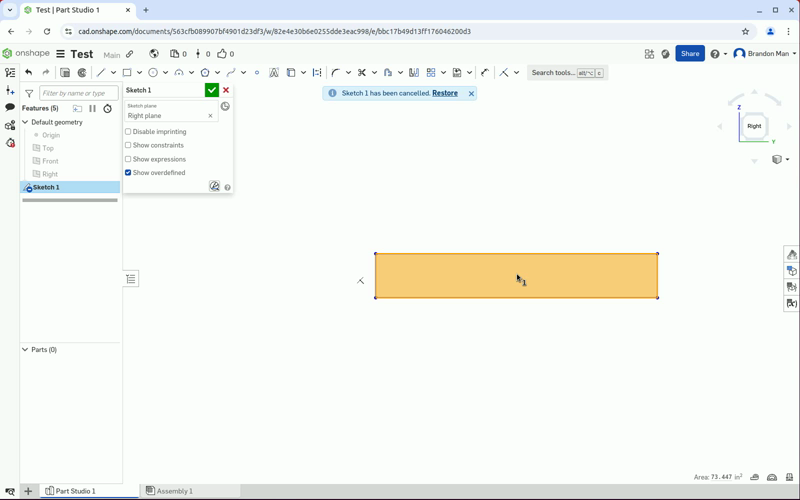
scroll(-6)
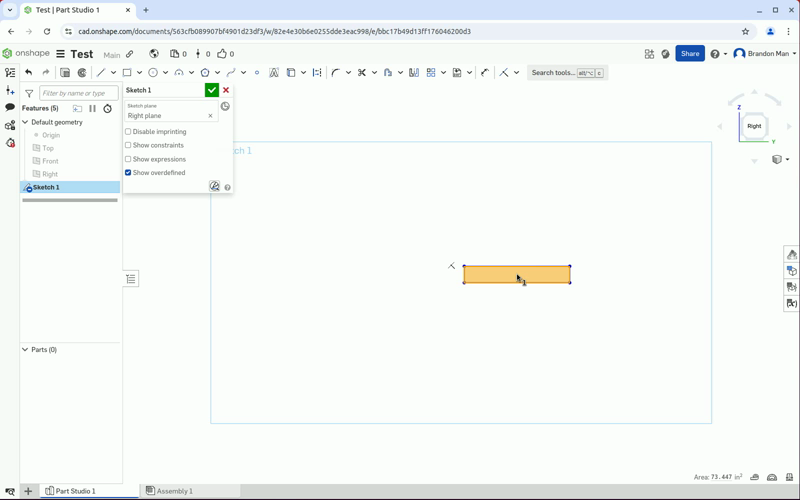
mouse_move(73, 352)
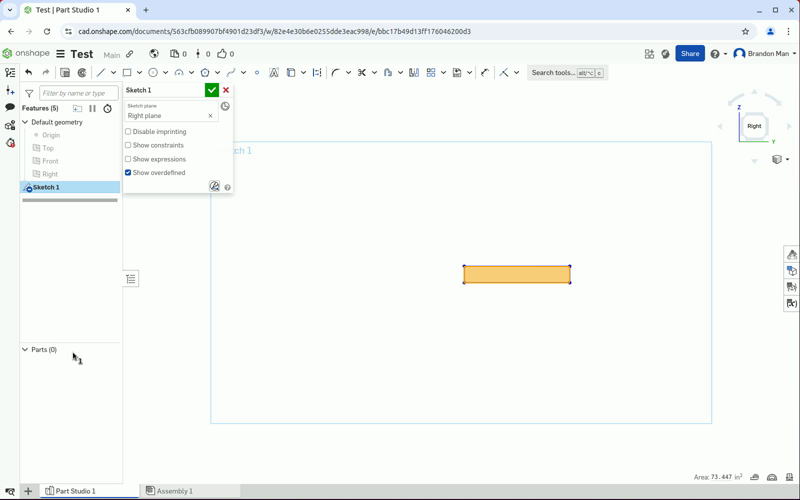
key(shift+y)
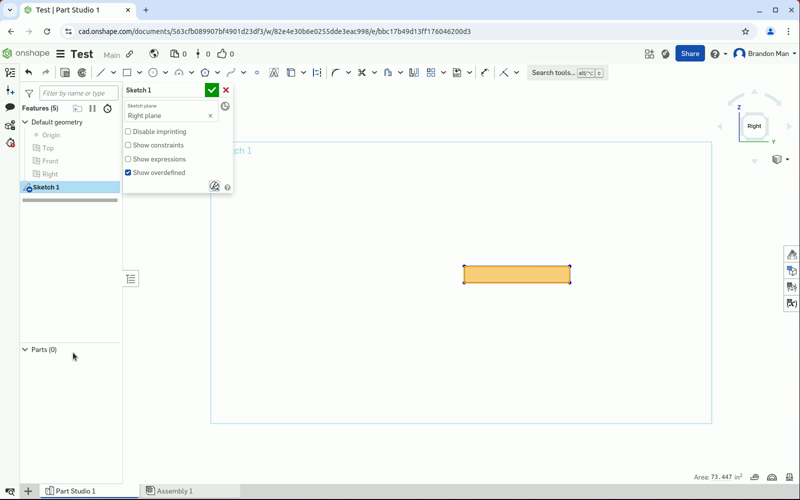
key(shift+e)
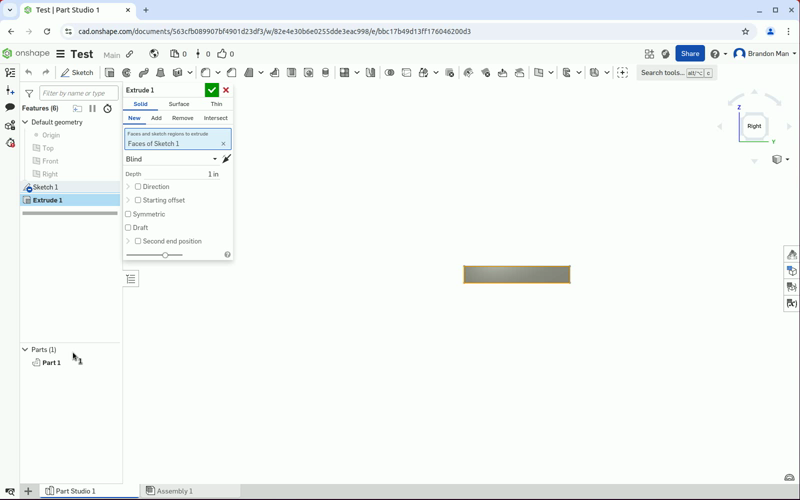
mouse_move(143, 106)
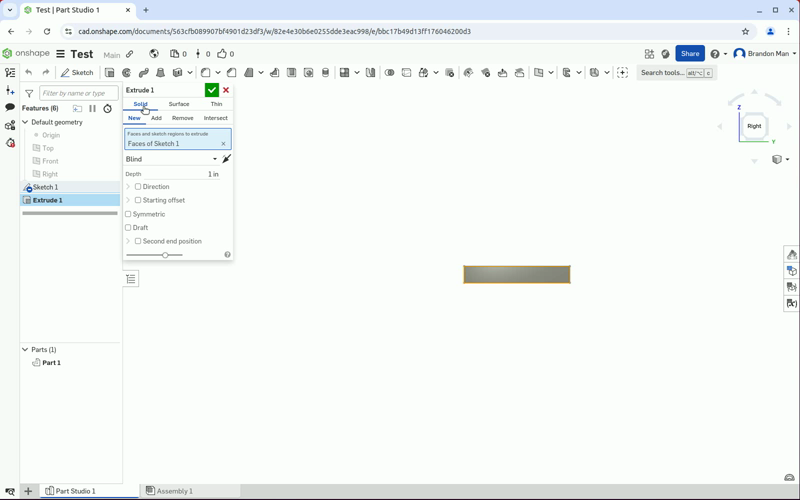
click(143, 106)
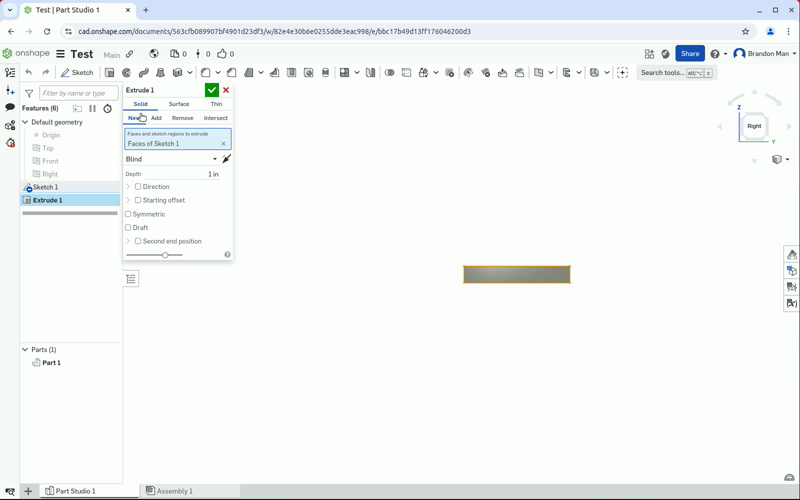
mouse_move(137, 120)
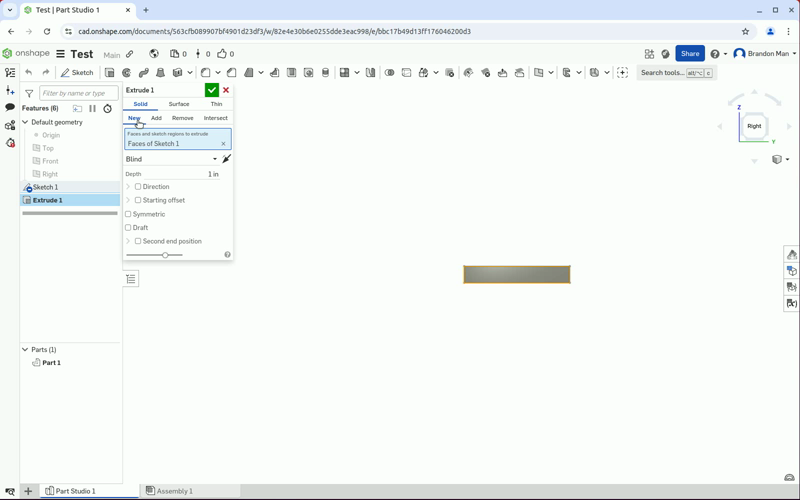
click(137, 120)
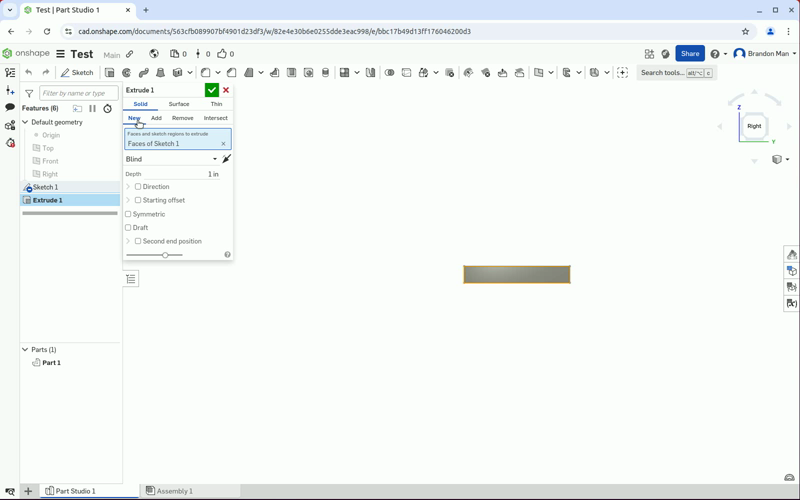
key(tab, 4)
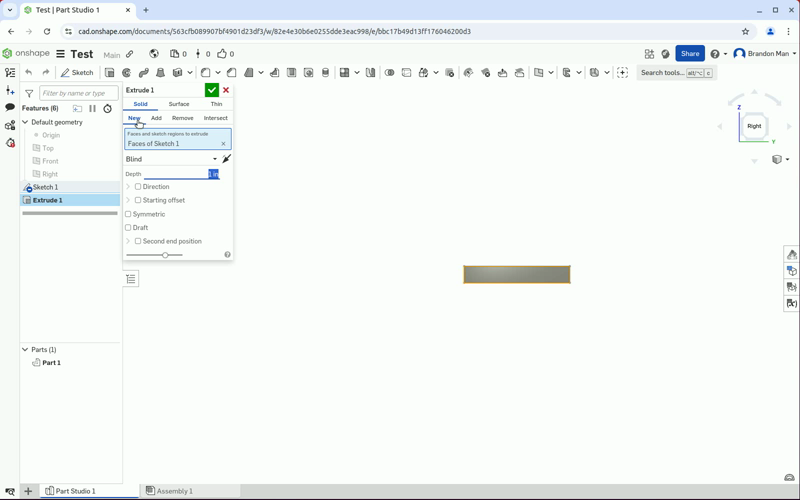
text(0.722)
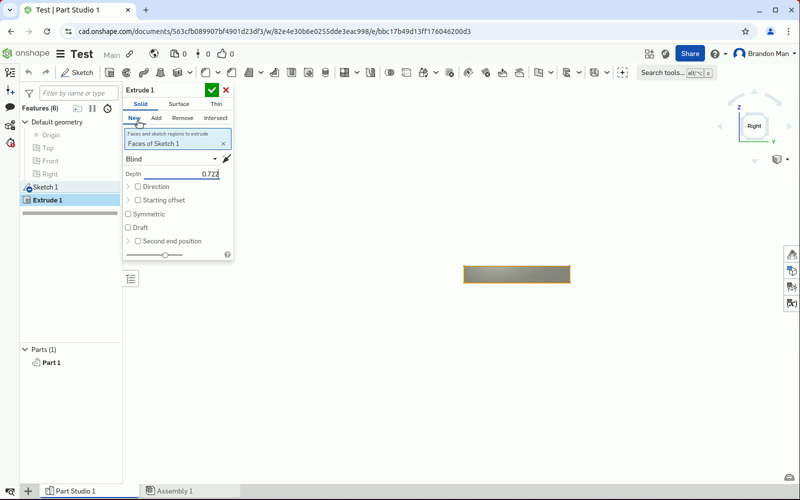
key(enter)
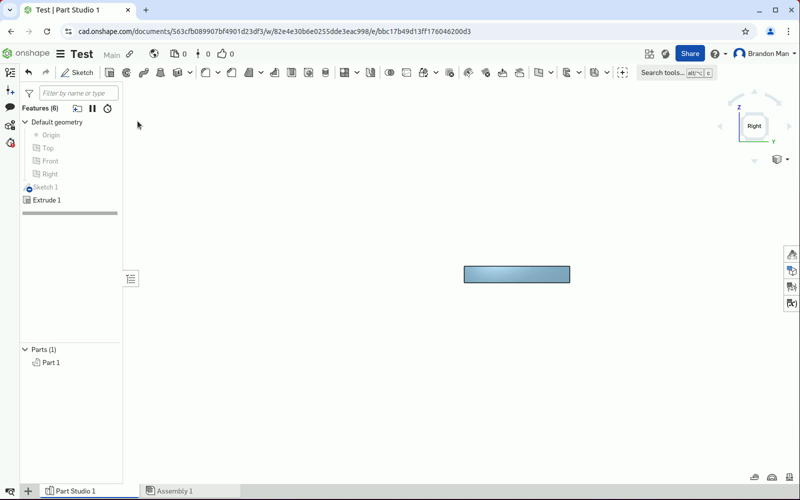
key(shift+h)
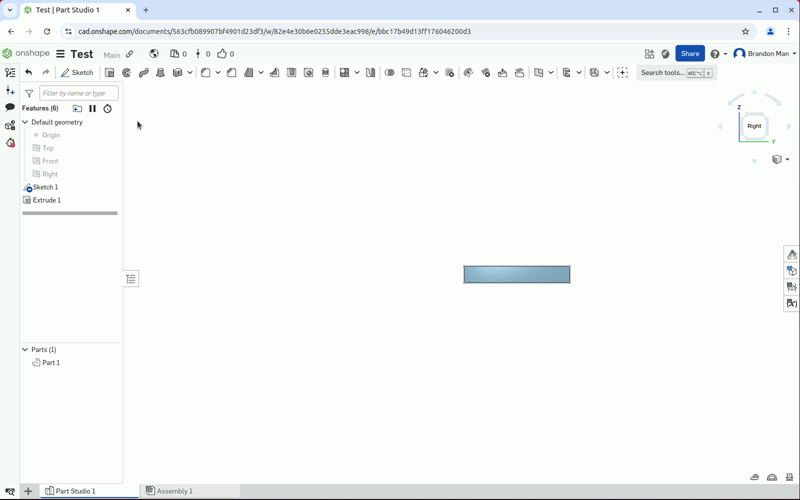
key(shift+h)
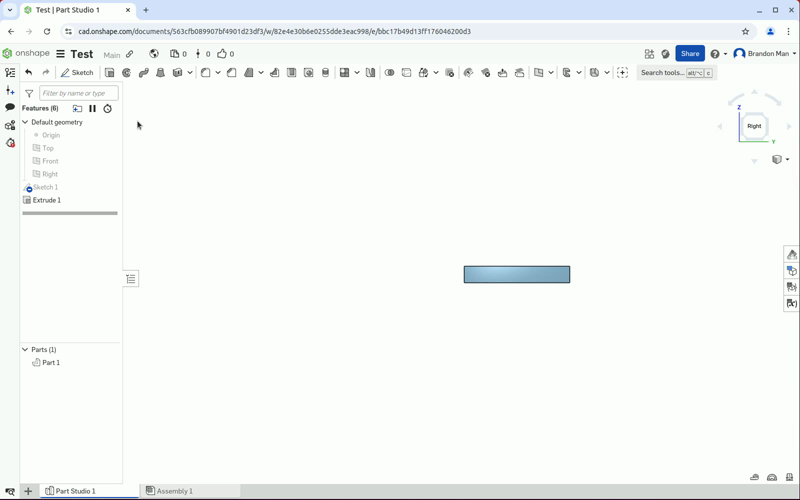
mouse_move(73, 189)
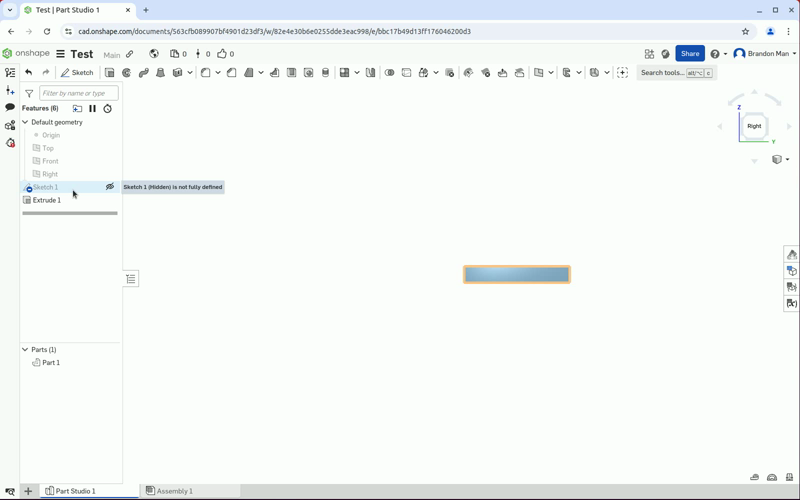
click(73, 189)
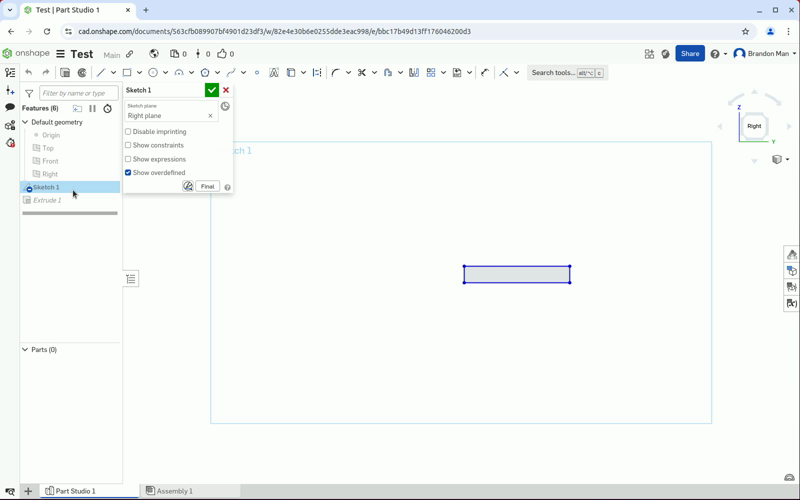
mouse_move(229, 92)
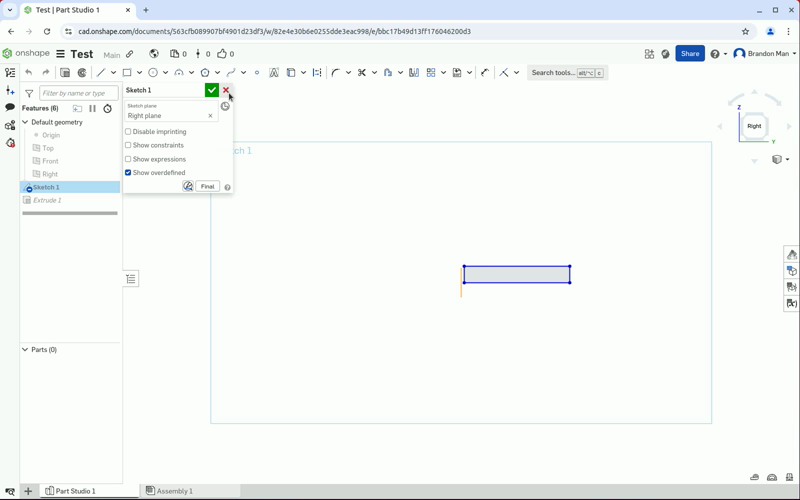
click(229, 92)
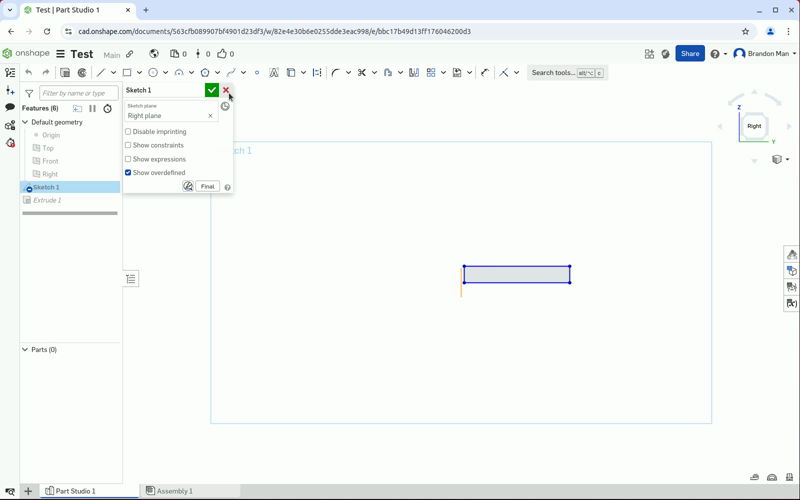
key(shift+s)
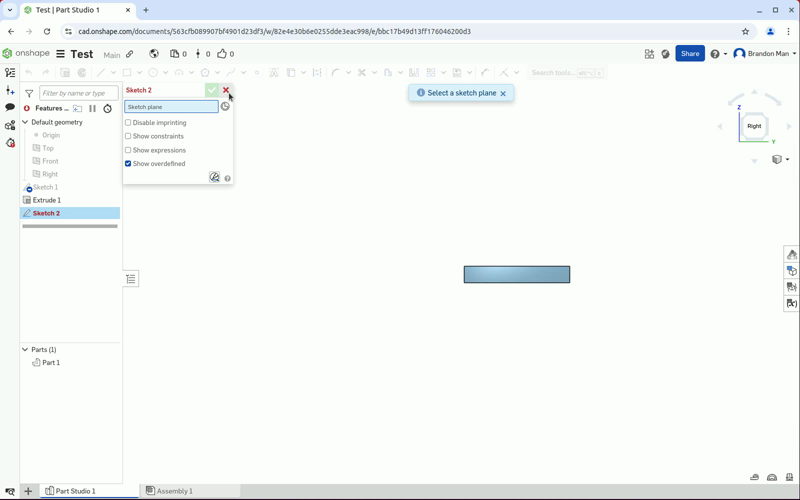
mouse_move(73, 176)
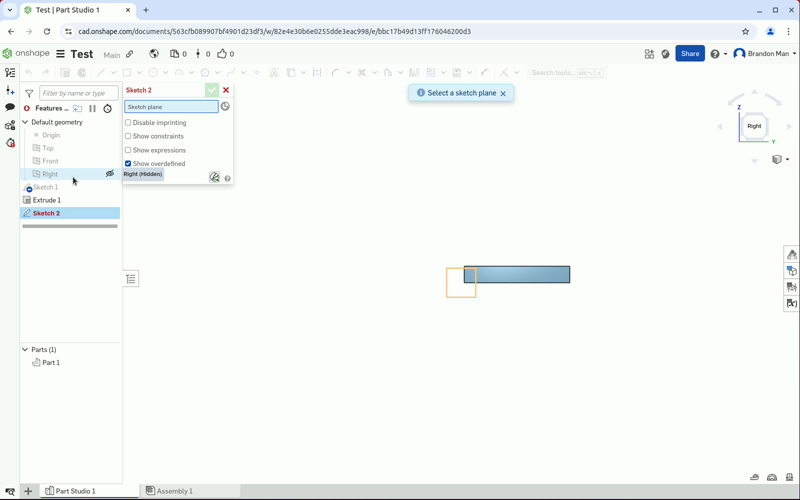
click(73, 176)
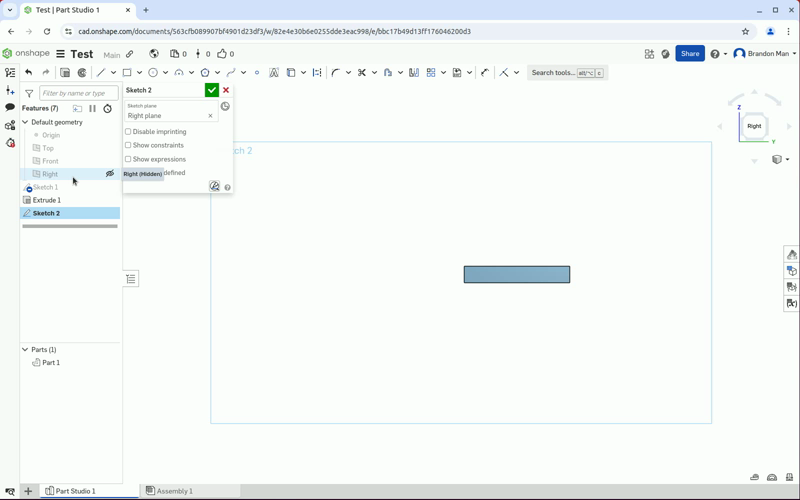
mouse_move(73, 352)
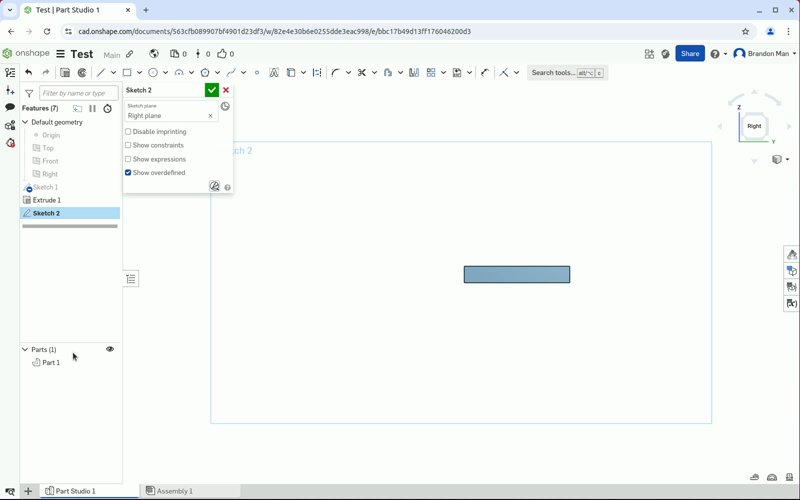
key(y)
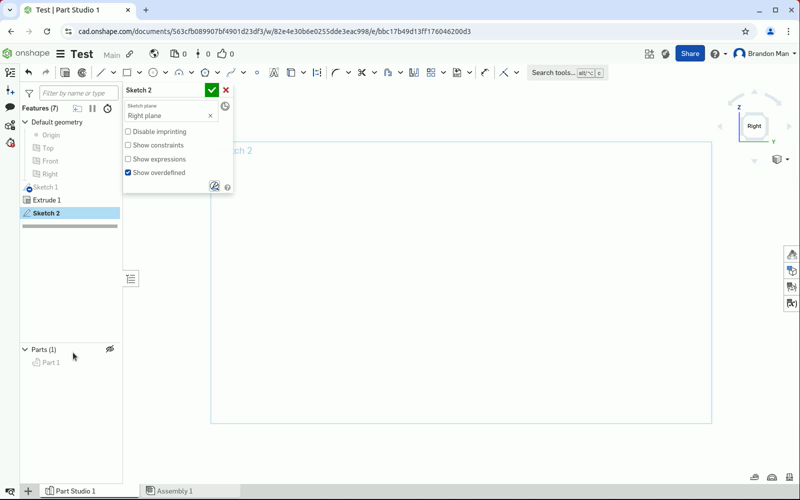
key(l)
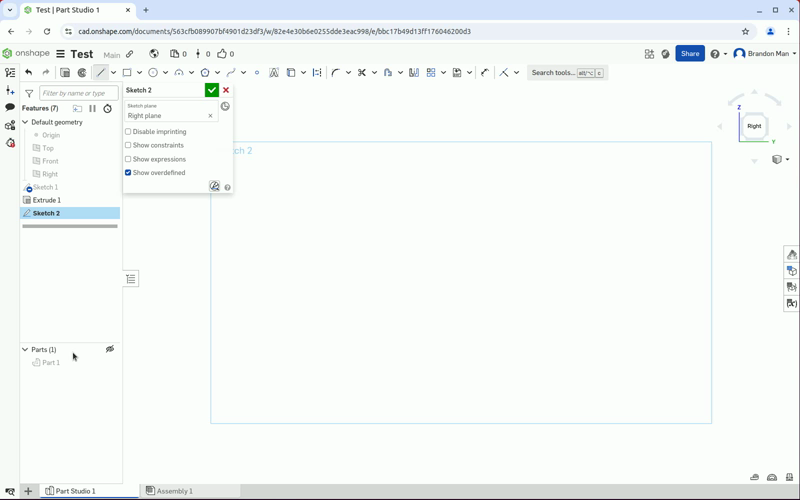
key_down(shift)
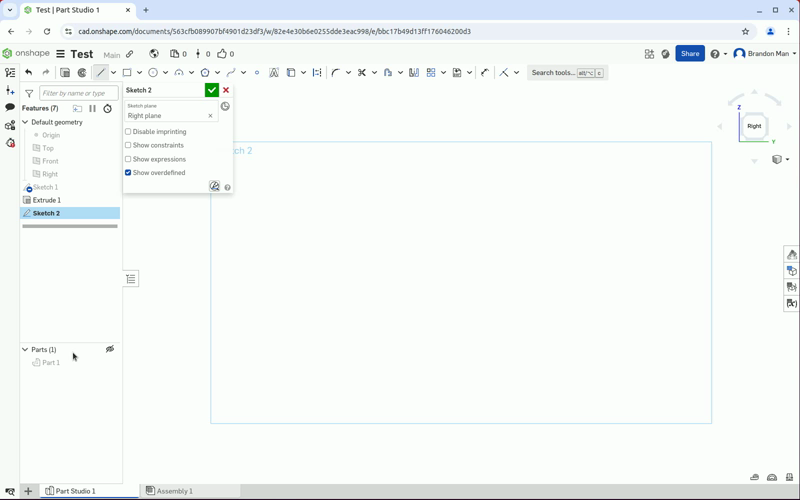
mouse_move(460, 282)
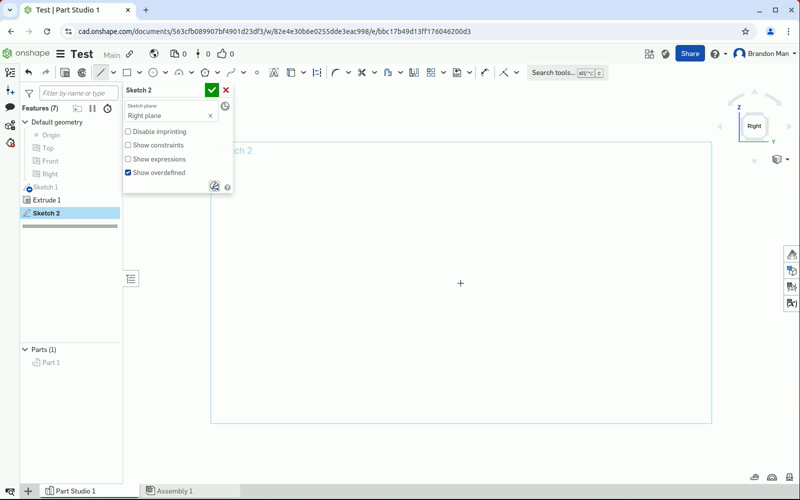
click(460, 282)
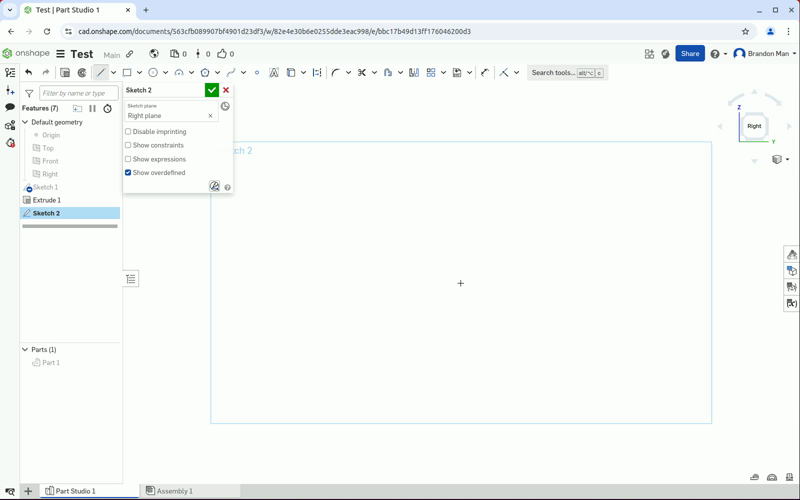
key_up(shift)
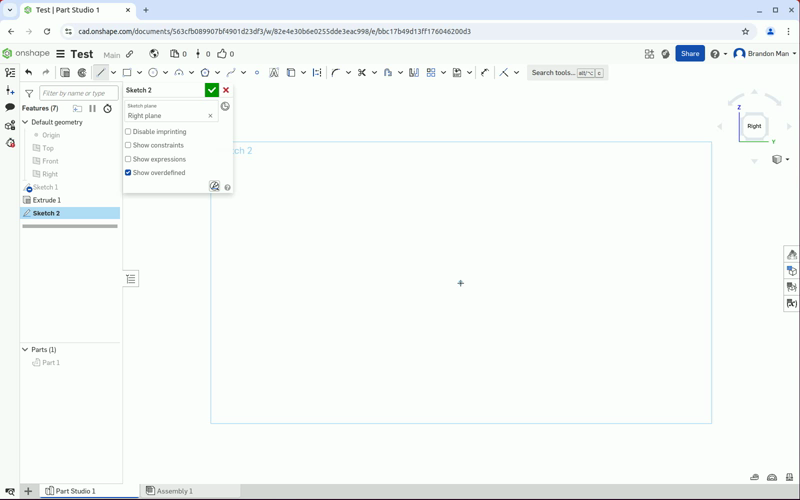
key_down(shift)
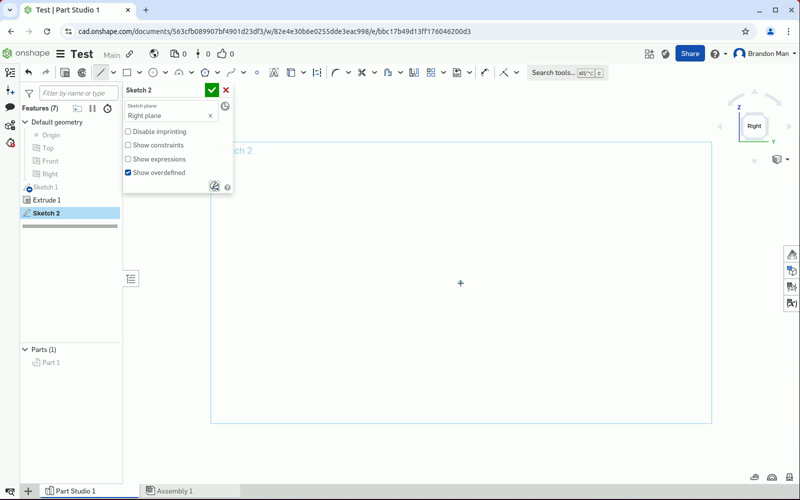
mouse_move(490, 282)
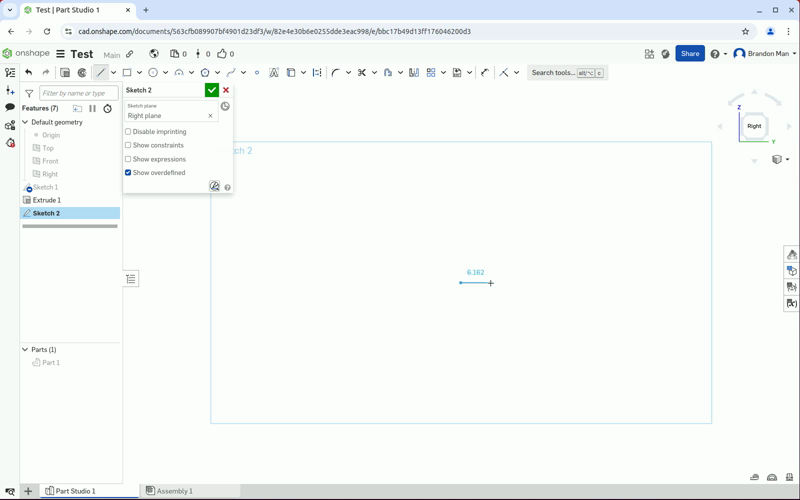
mouse_move(464, 282)
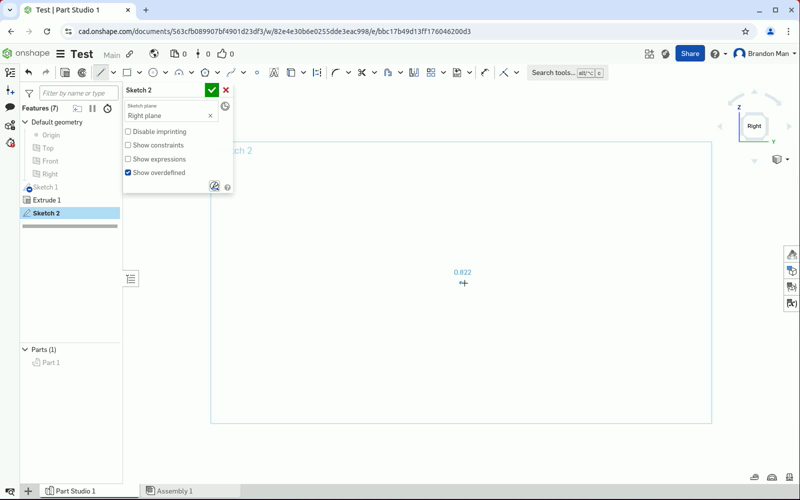
scroll(6)
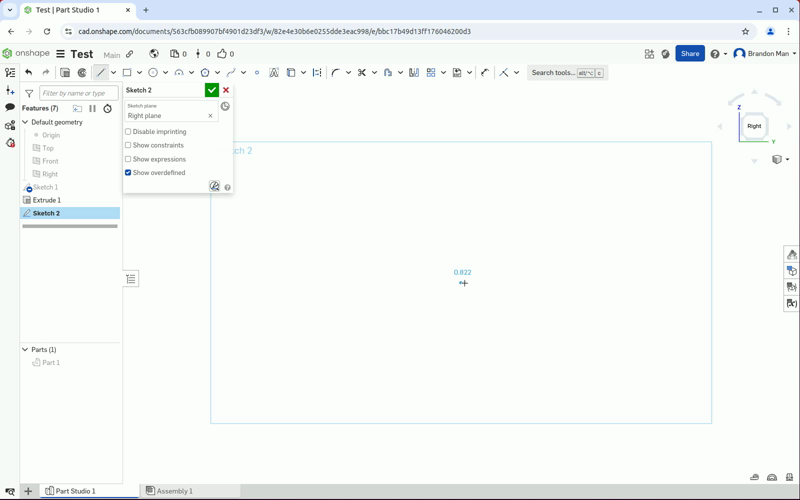
scroll(6)
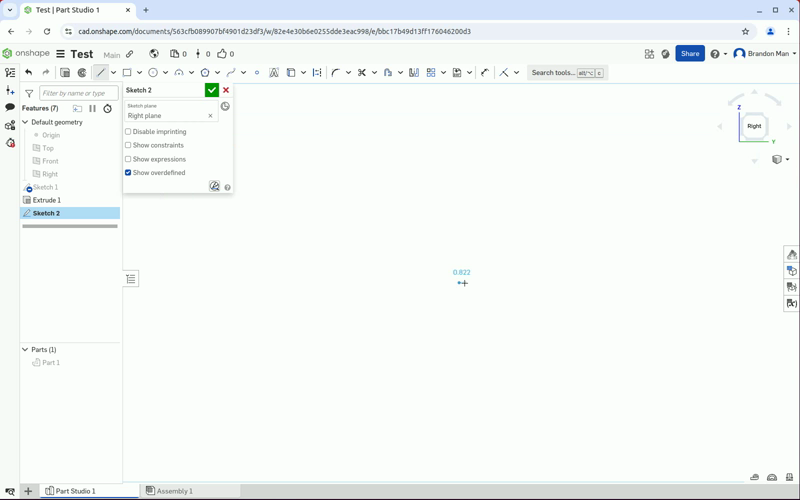
scroll(6)
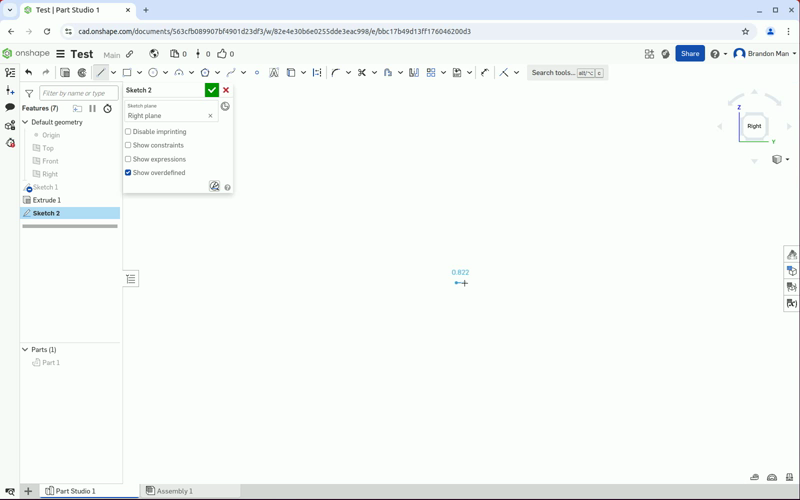
scroll(6)
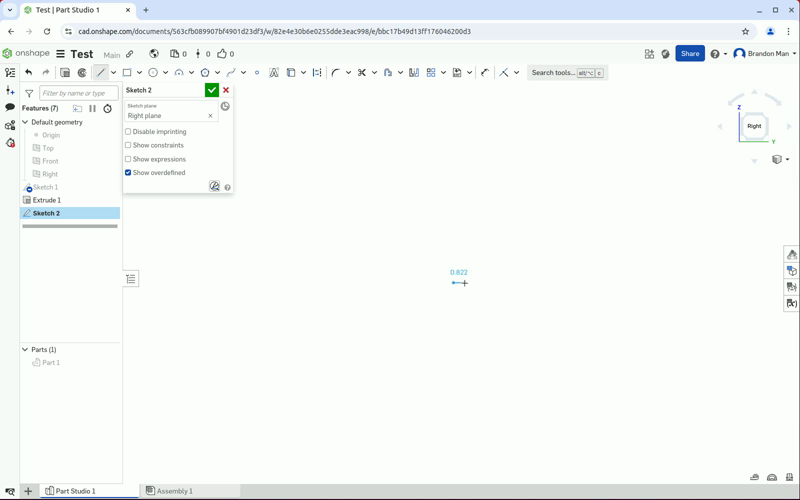
scroll(6)
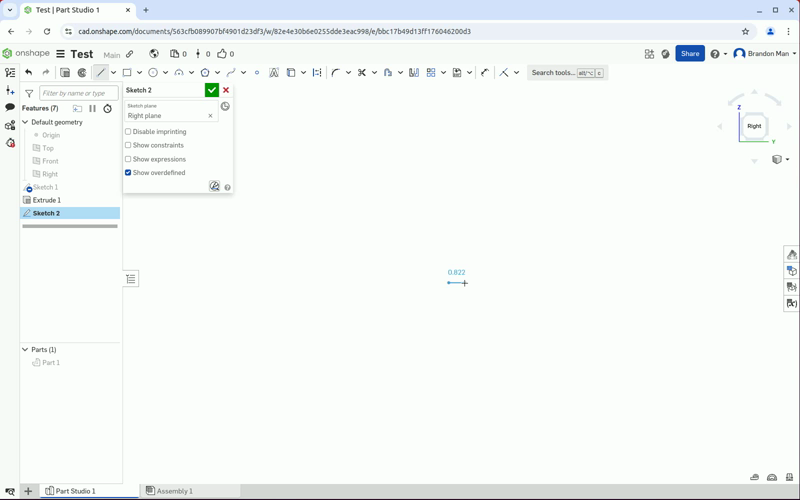
scroll(6)
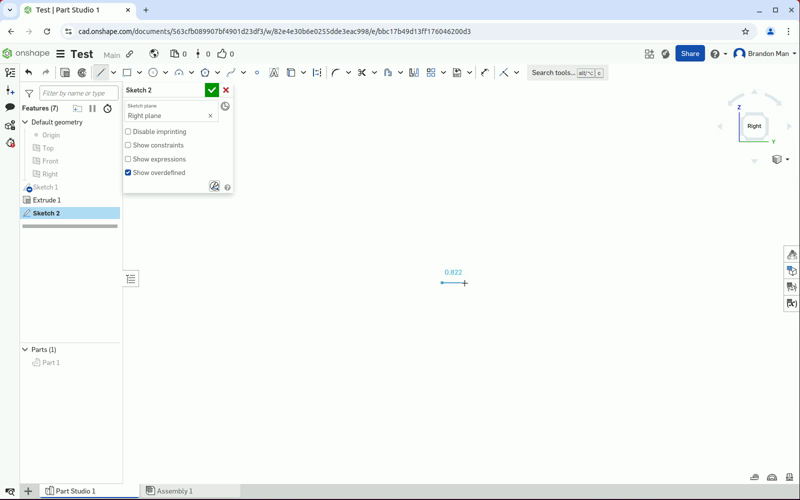
scroll(6)
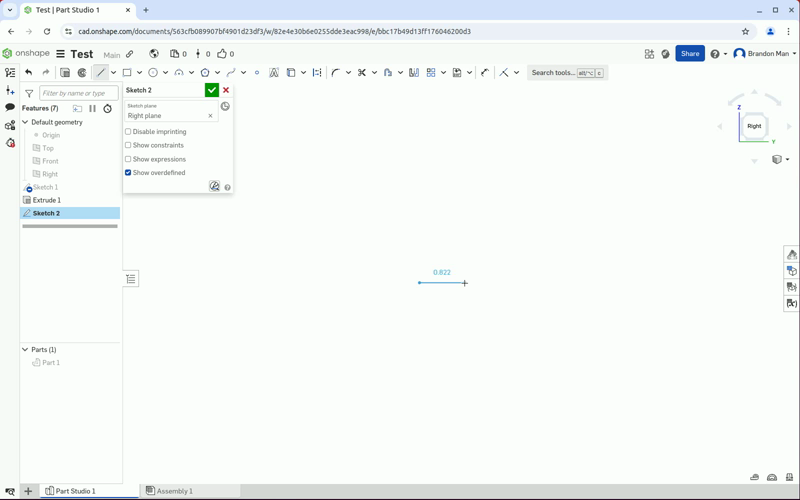
click(464, 282)
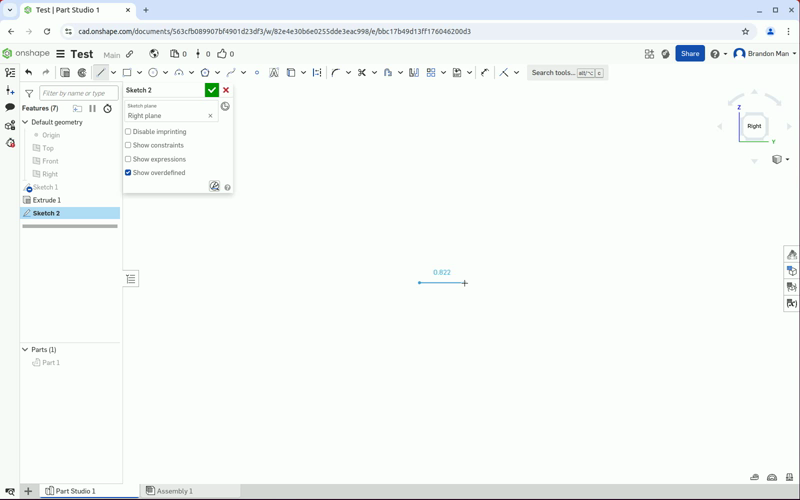
scroll(-6)
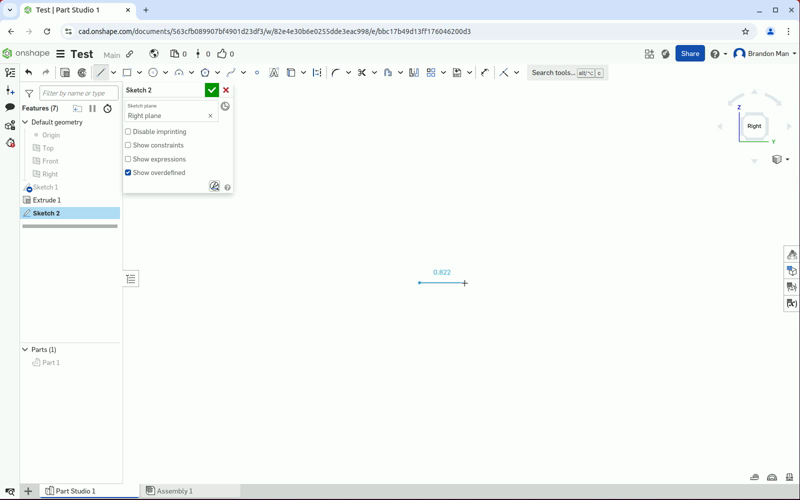
scroll(-6)
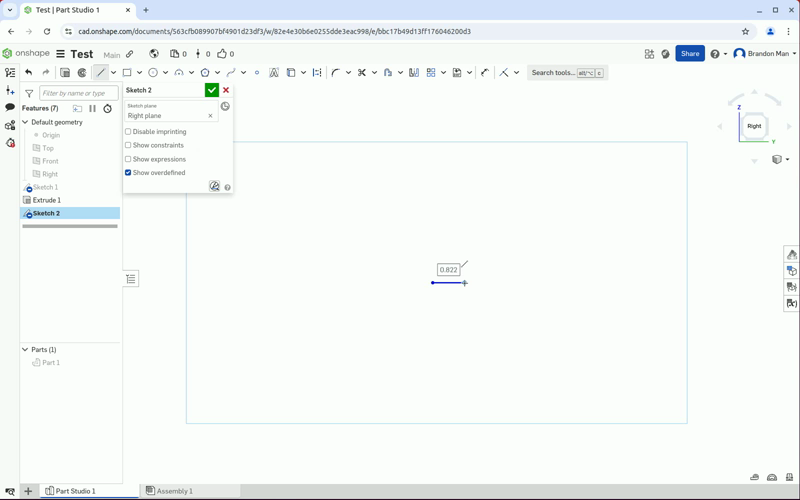
scroll(-6)
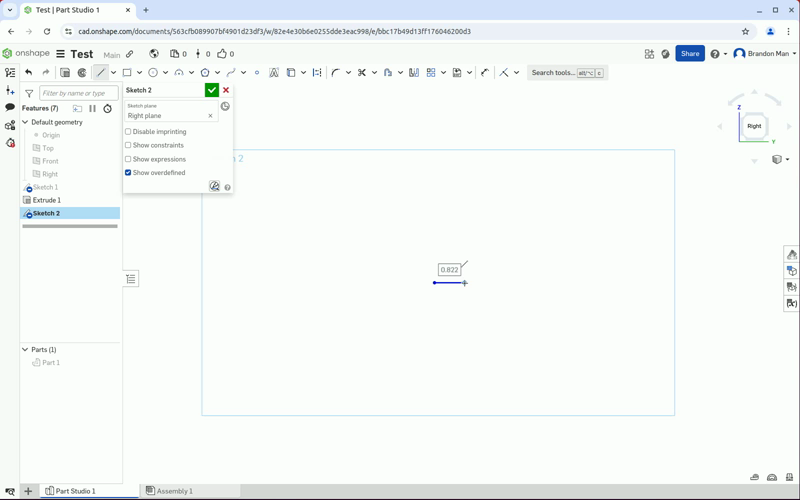
scroll(-6)
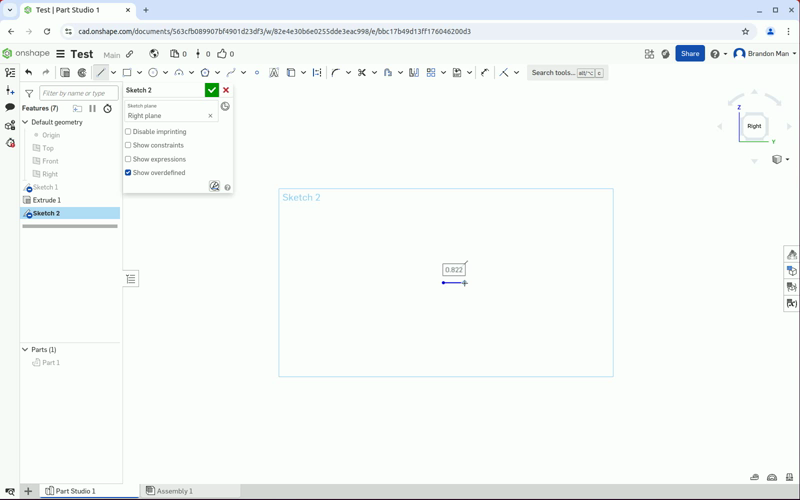
scroll(-6)
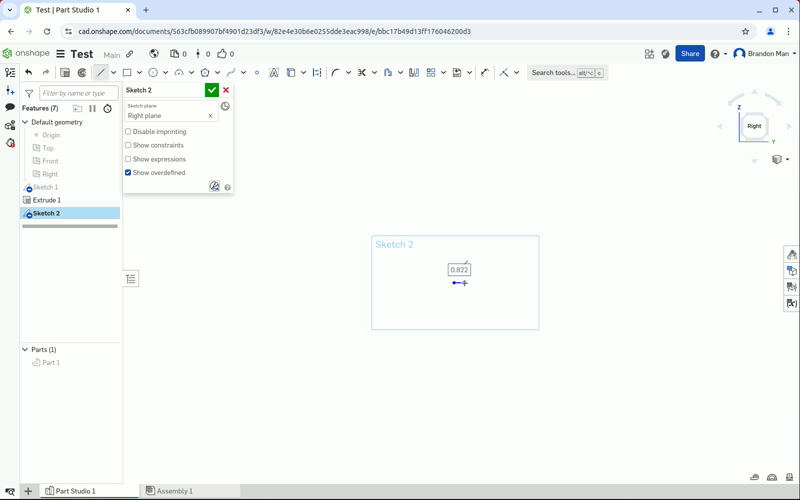
scroll(-6)
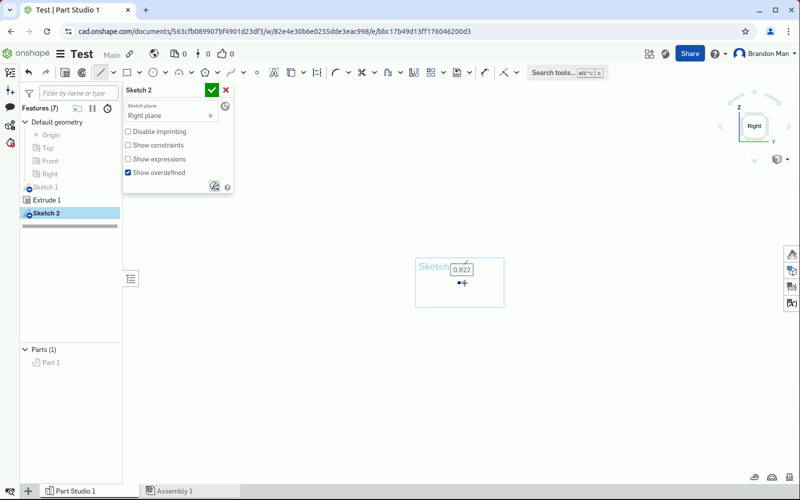
scroll(-6)
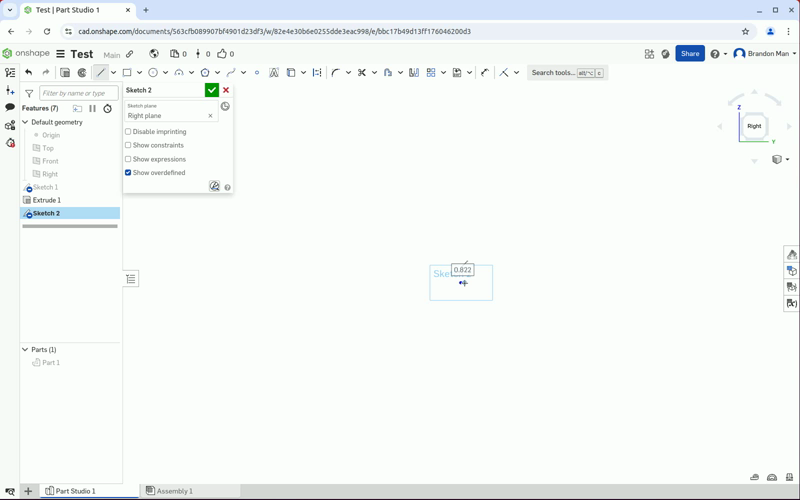
key_up(shift)
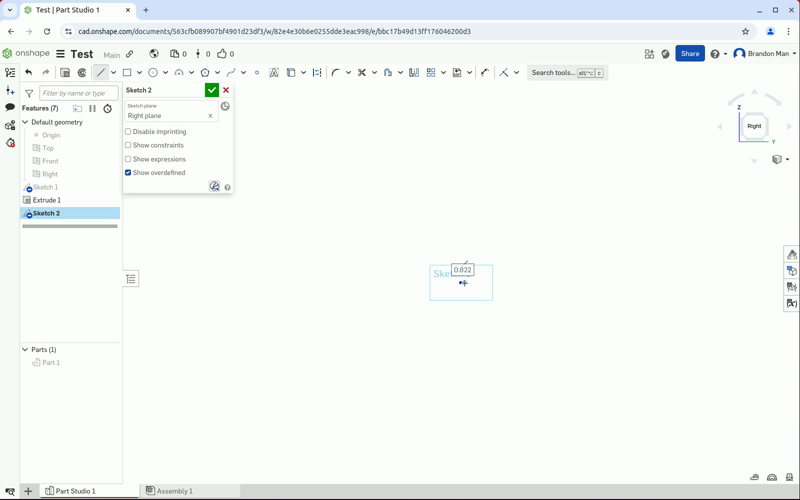
key_down(shift)
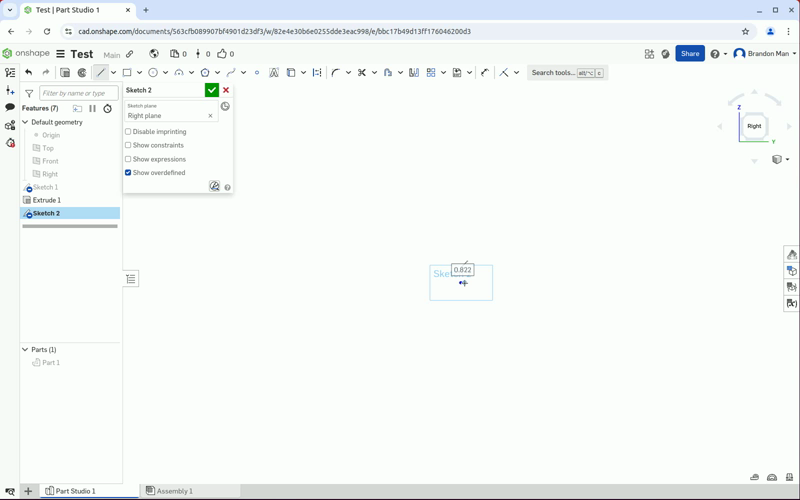
mouse_move(494, 282)
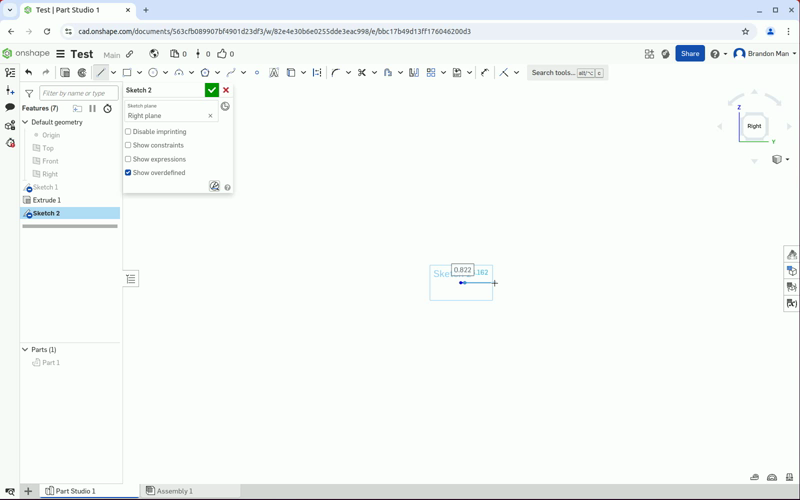
mouse_move(464, 264)
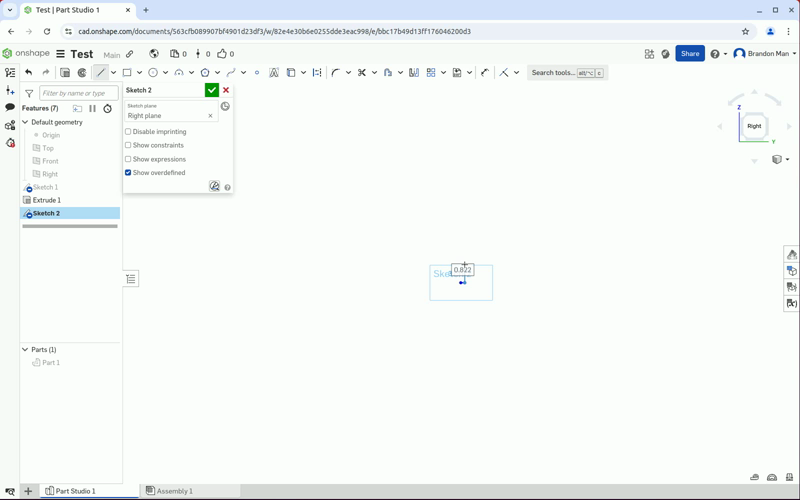
click(464, 264)
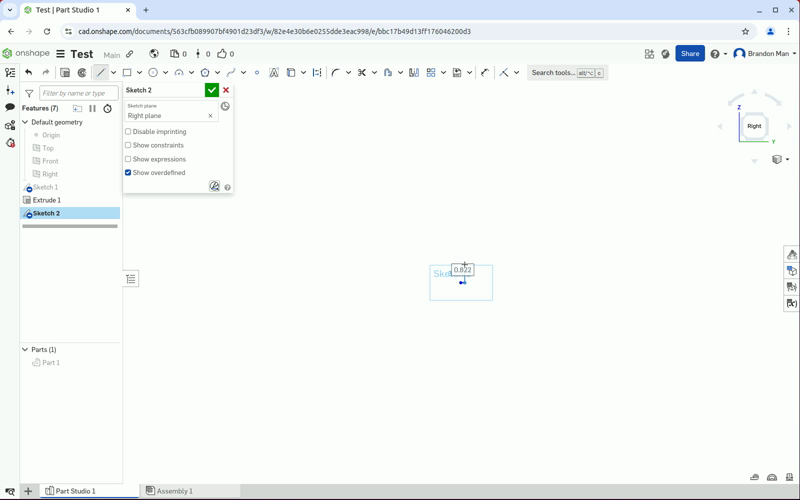
key_up(shift)
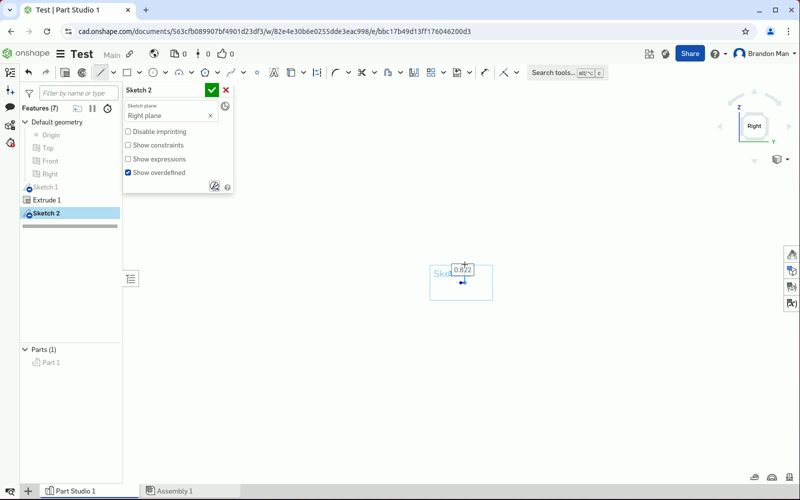
key_down(shift)
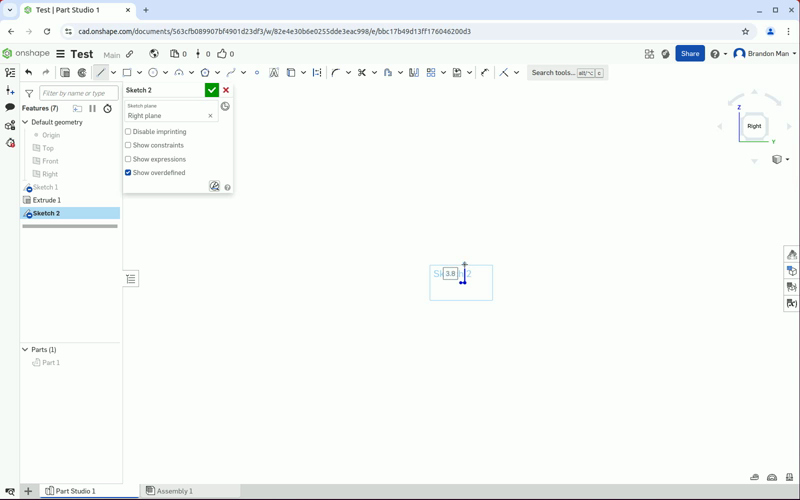
mouse_move(494, 264)
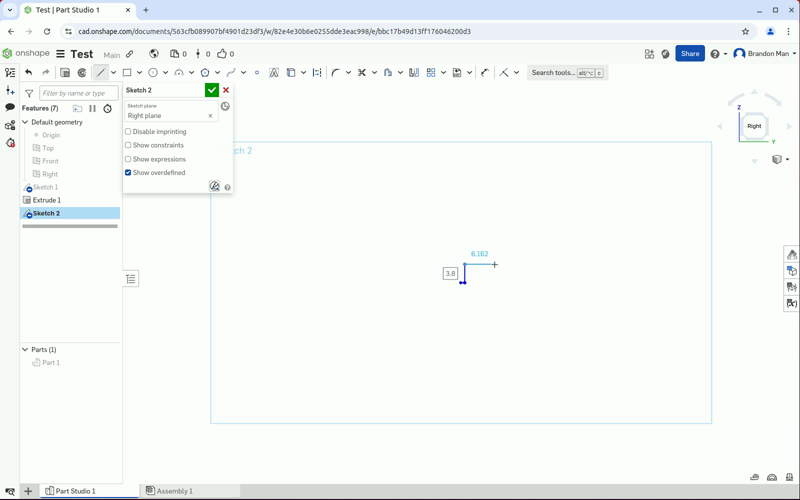
mouse_move(460, 264)
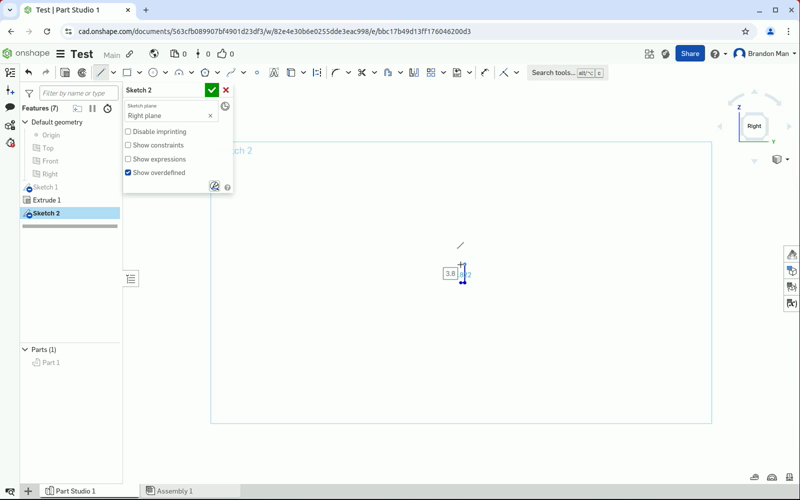
scroll(6)
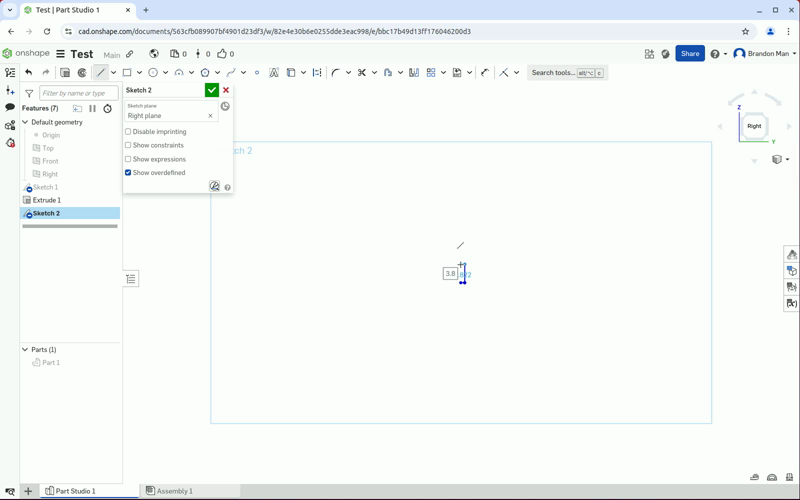
scroll(6)
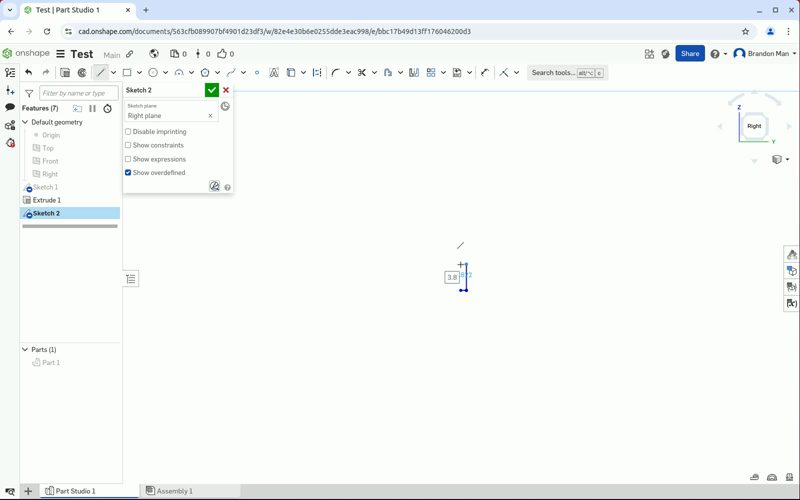
scroll(6)
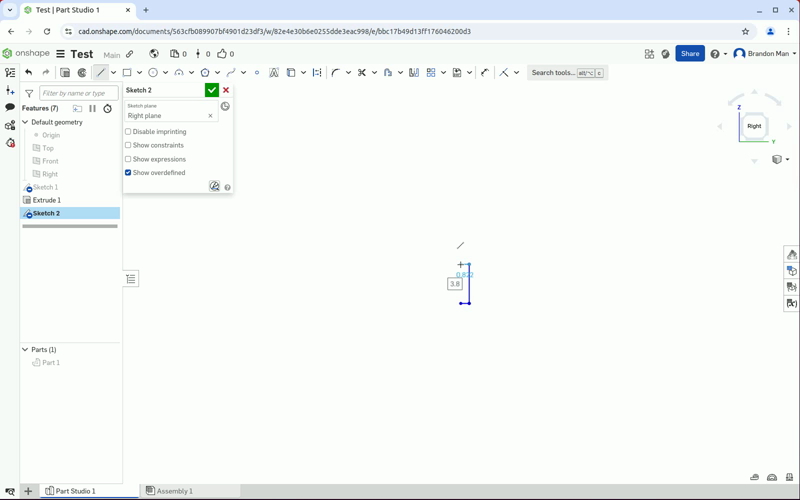
scroll(6)
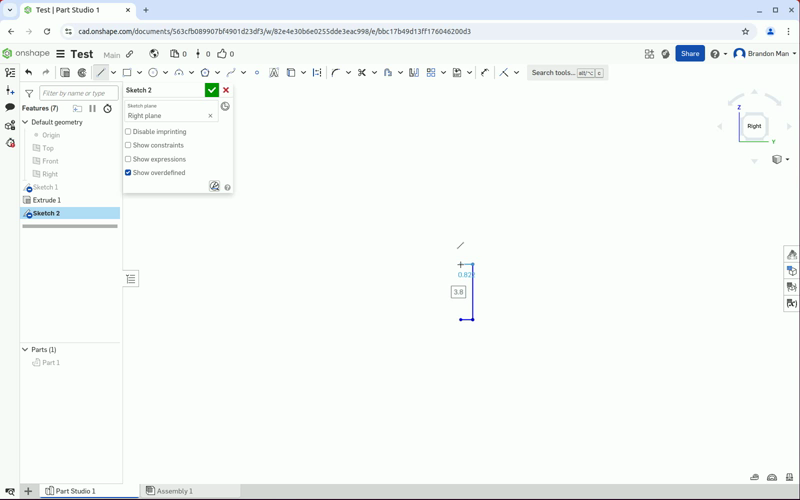
scroll(6)
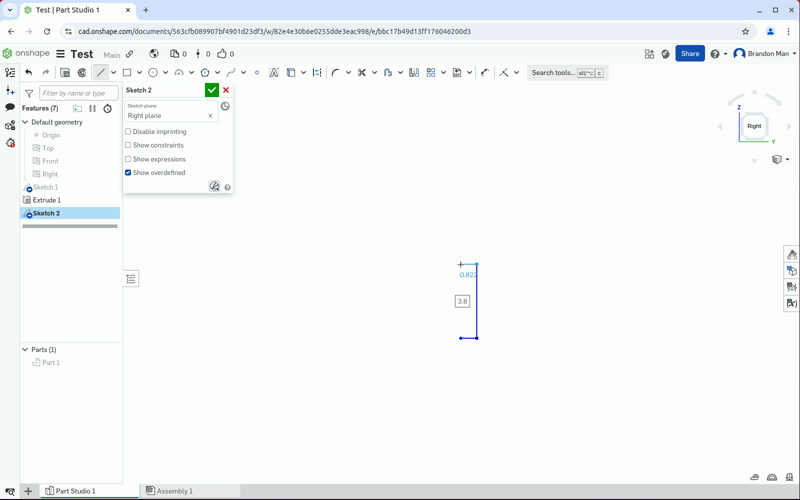
scroll(6)
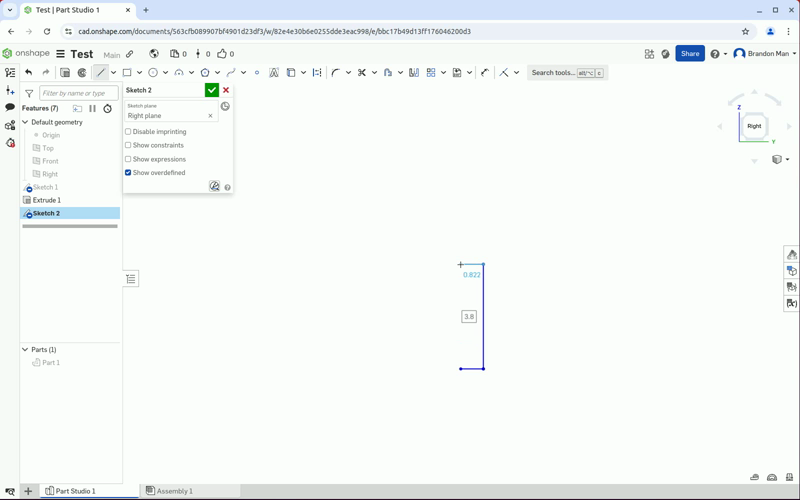
scroll(6)
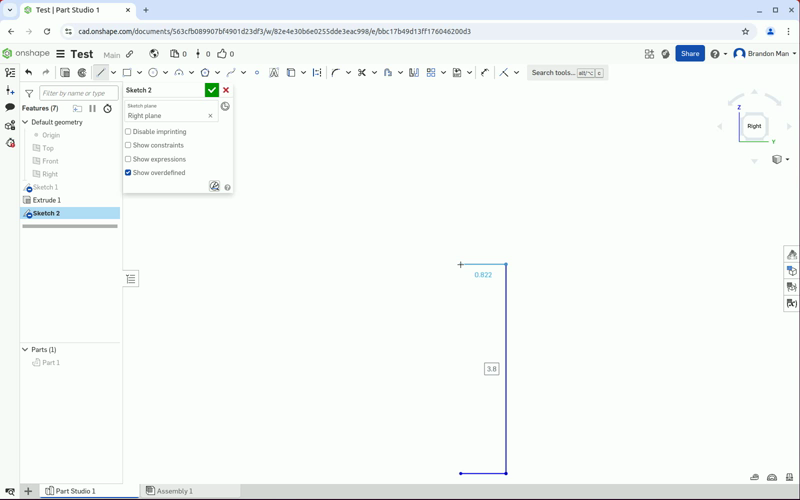
click(460, 264)
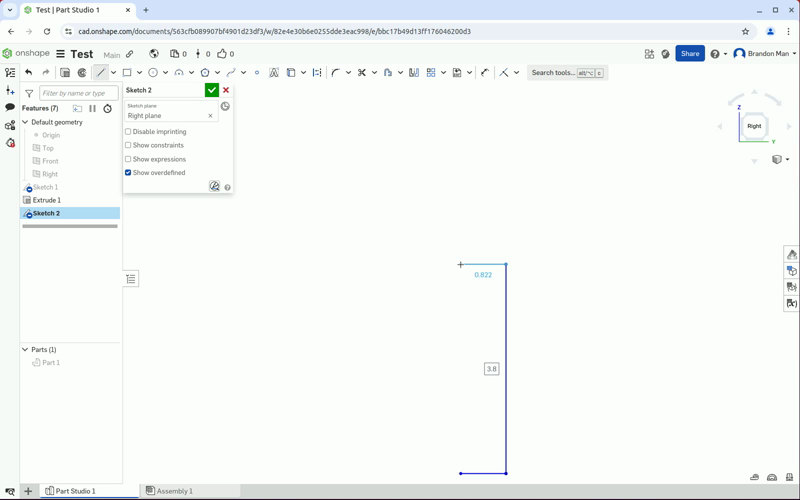
scroll(-6)
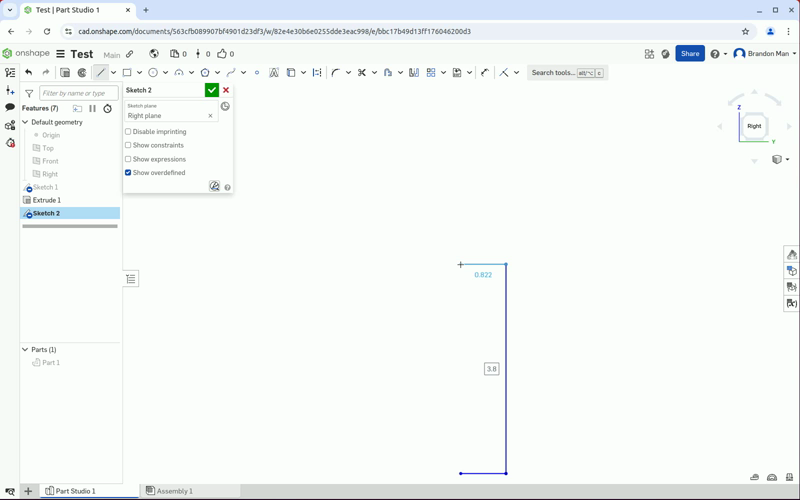
scroll(-6)
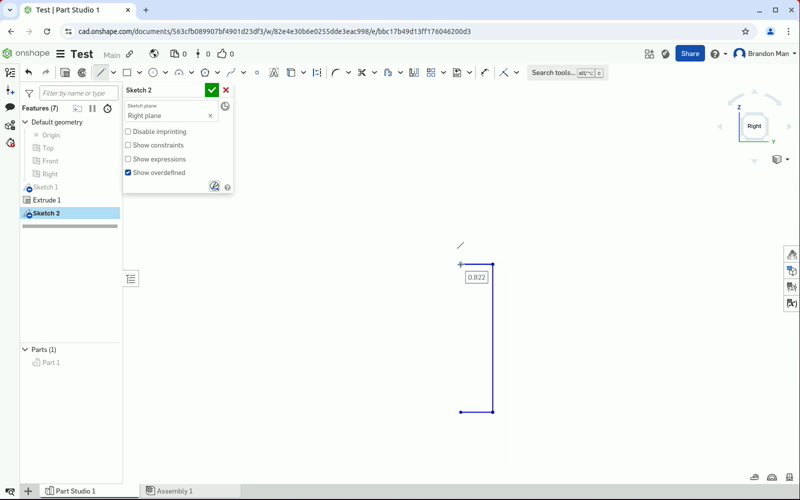
scroll(-6)
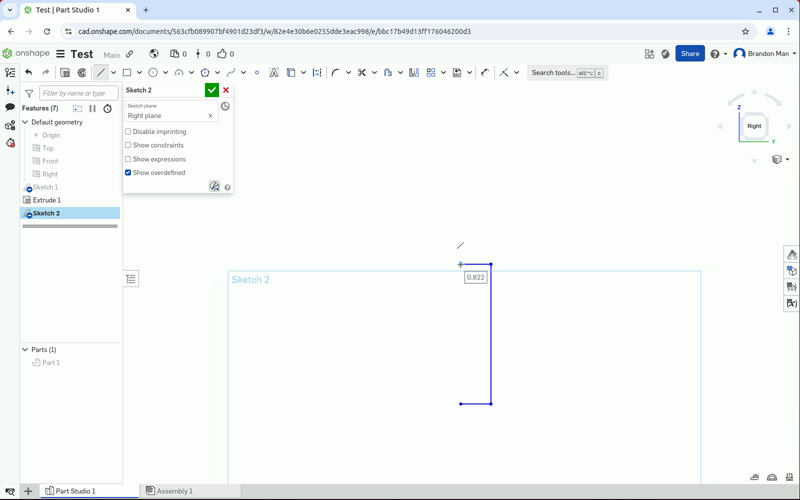
scroll(-6)
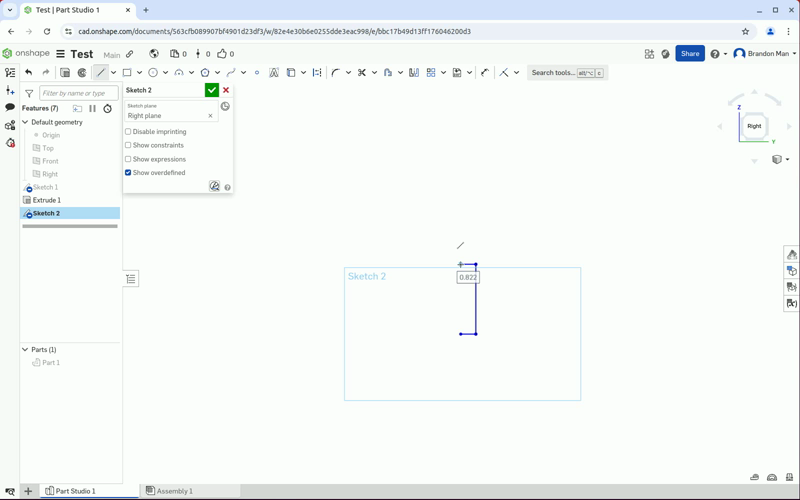
scroll(-6)
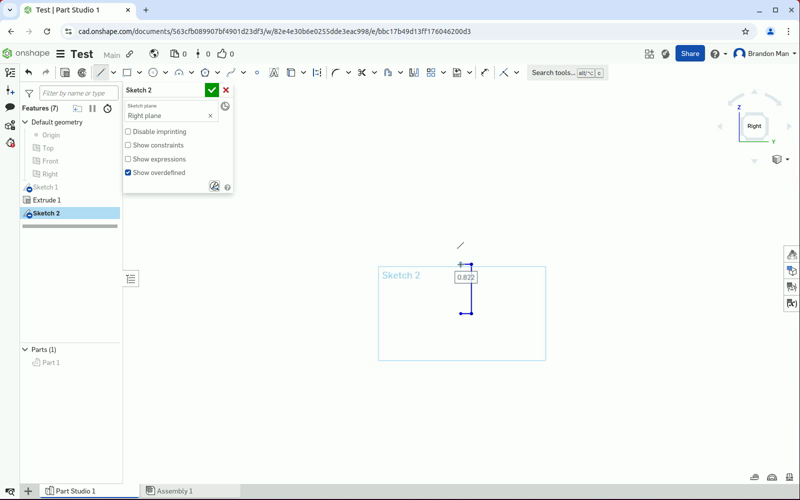
scroll(-6)
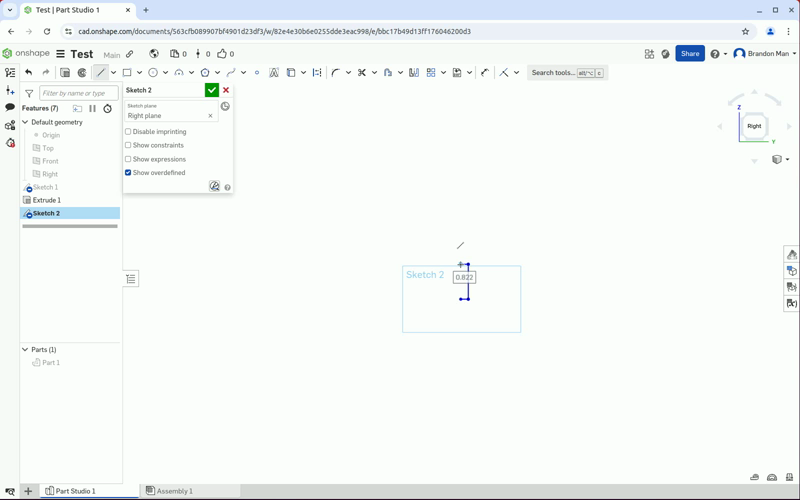
scroll(-6)
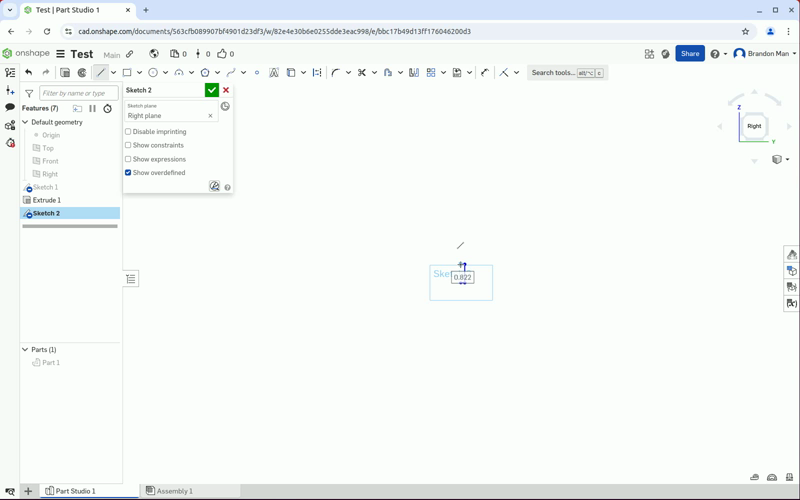
key_up(shift)
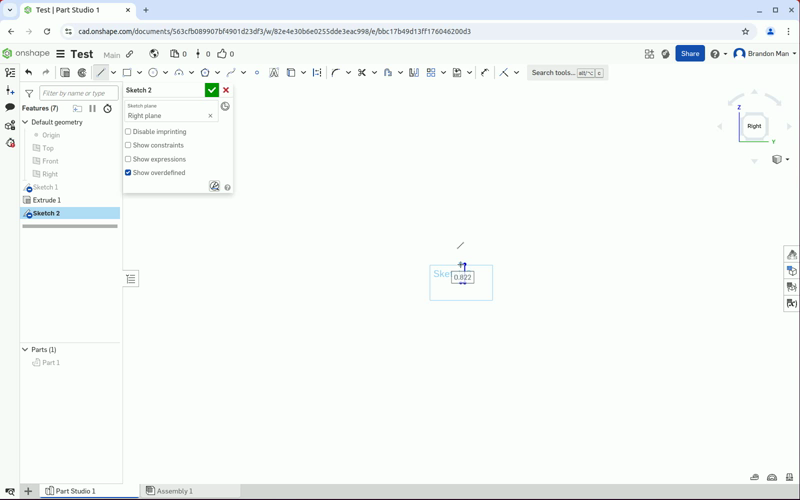
mouse_move(490, 264)
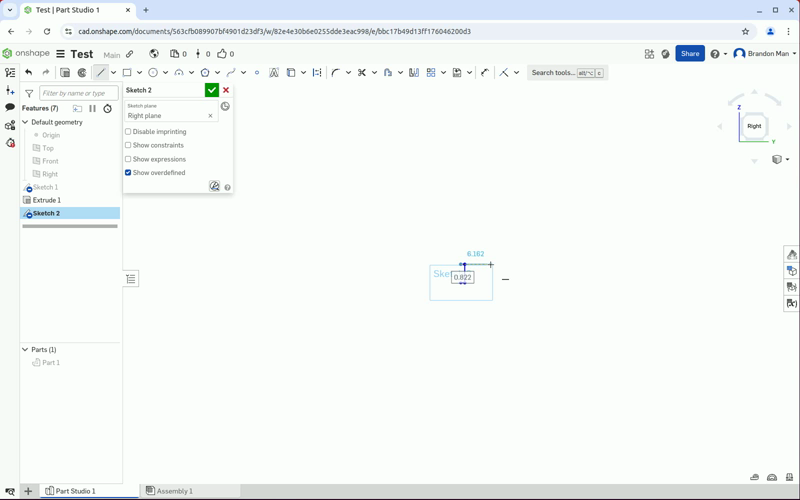
key_down(shift)
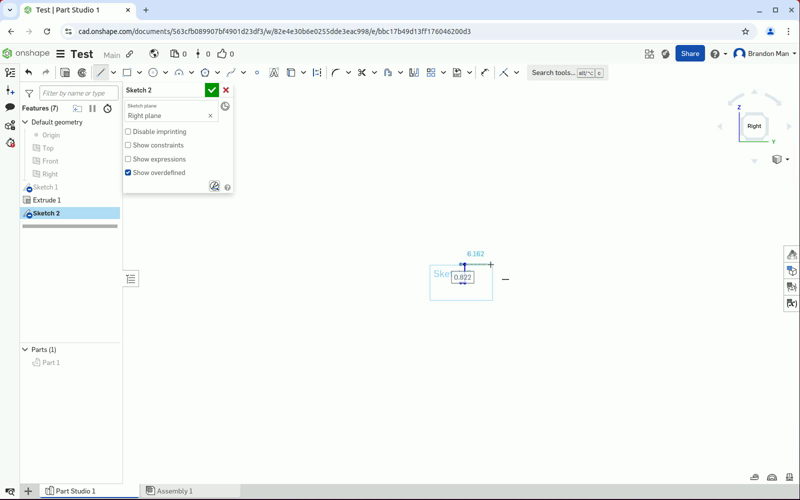
mouse_move(460, 282)
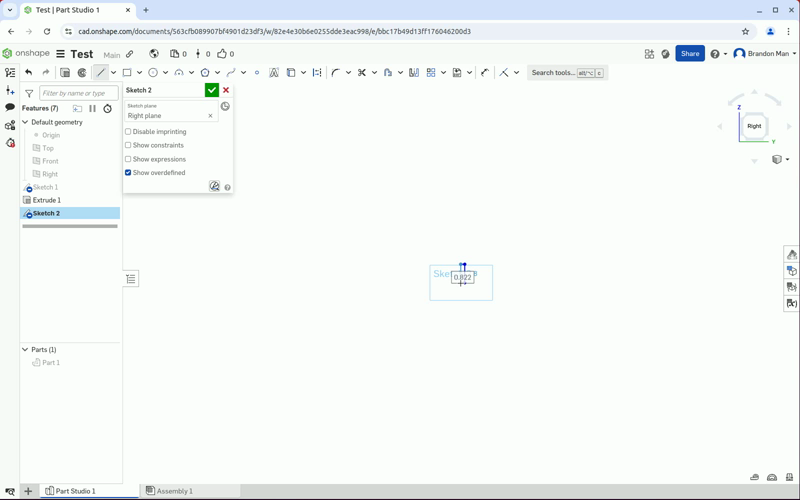
scroll(6)
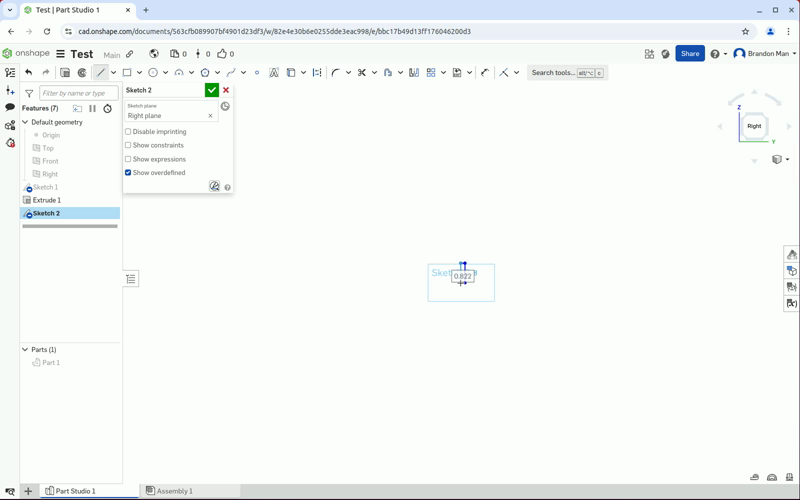
scroll(6)
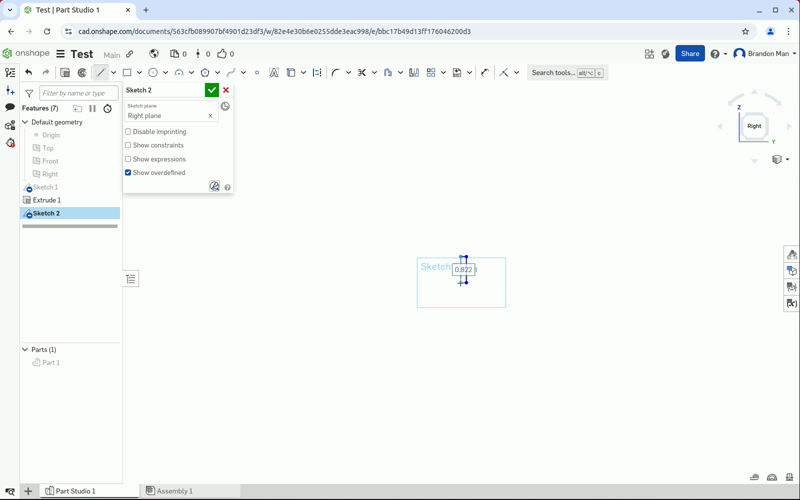
scroll(6)
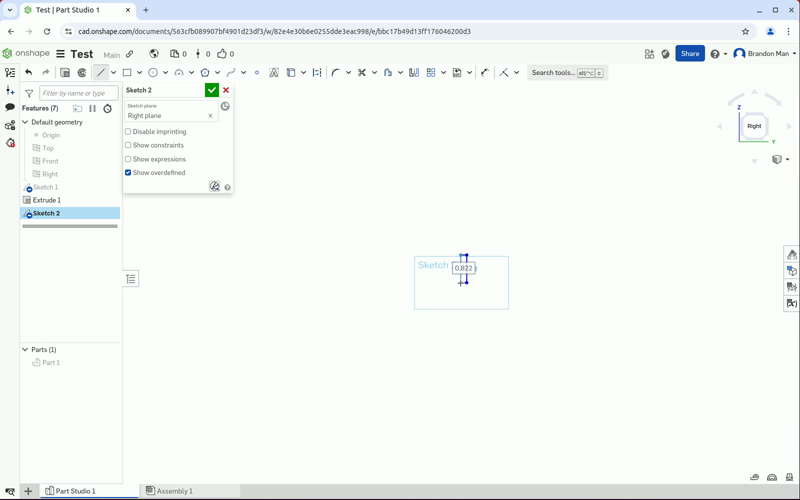
scroll(6)
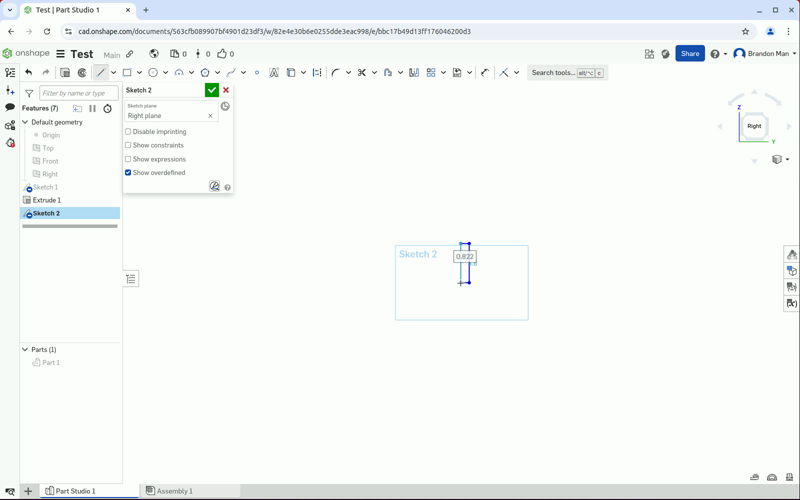
scroll(6)
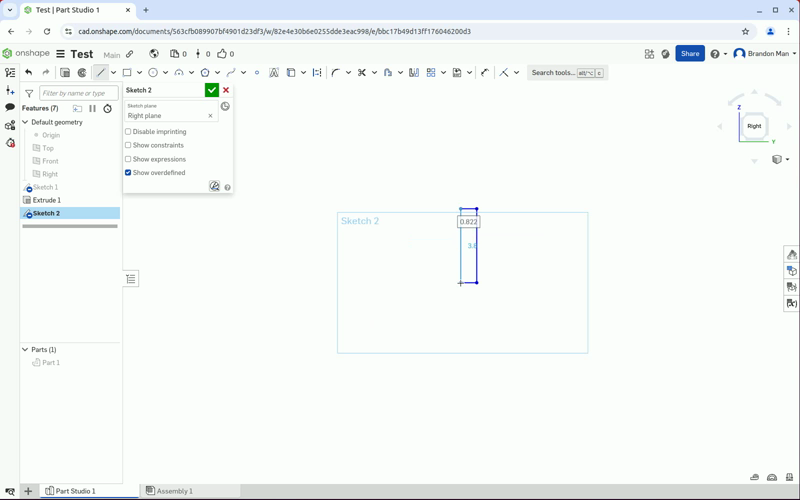
scroll(6)
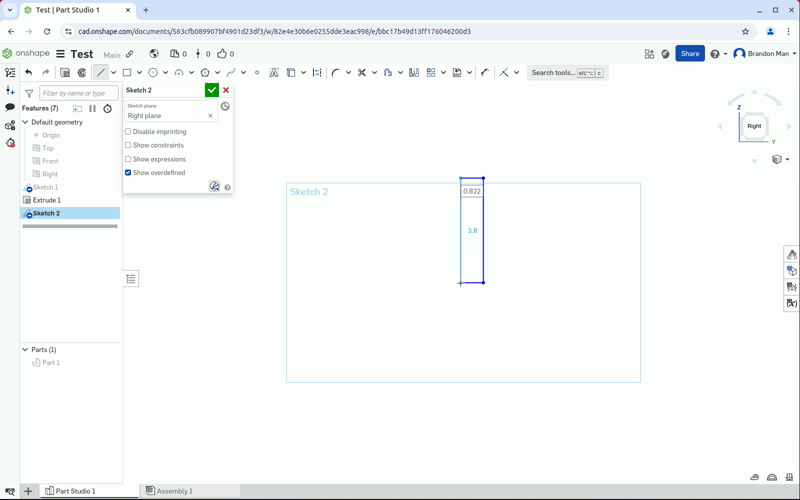
scroll(6)
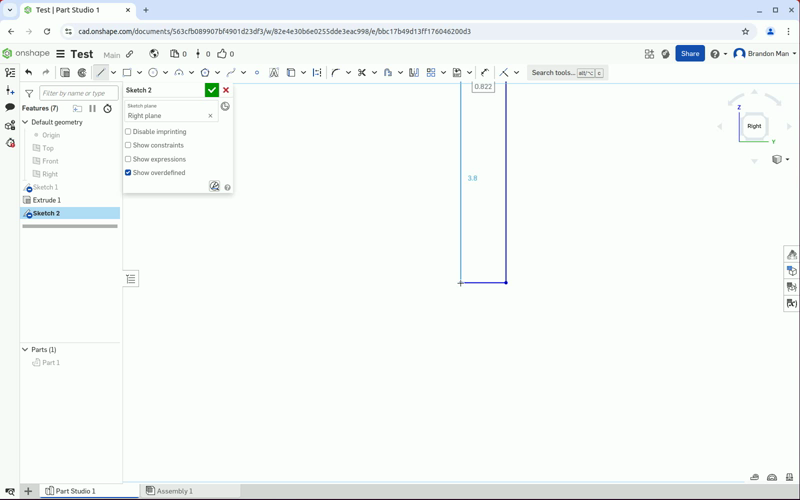
key_up(shift)
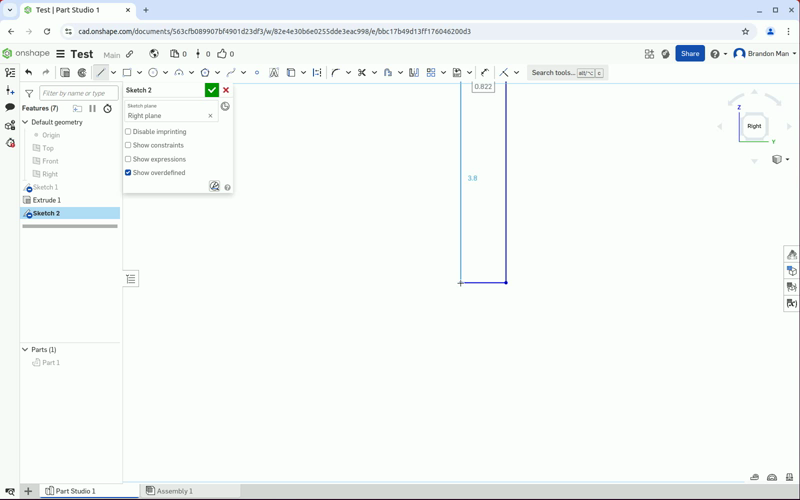
click(460, 282)
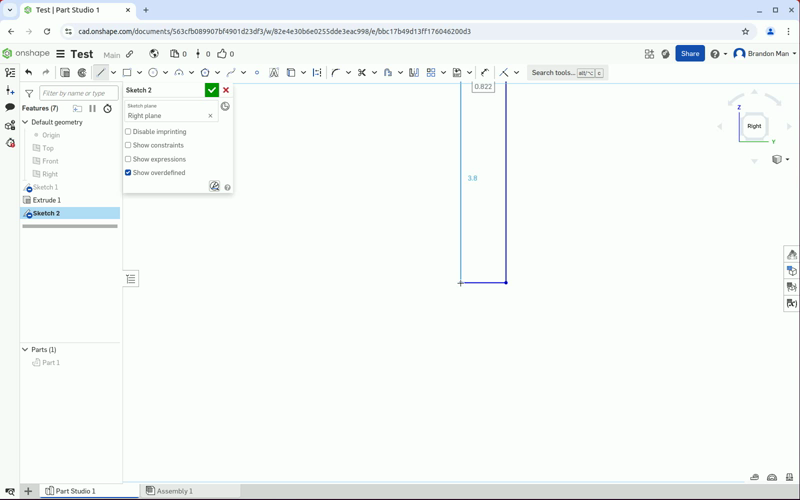
scroll(-6)
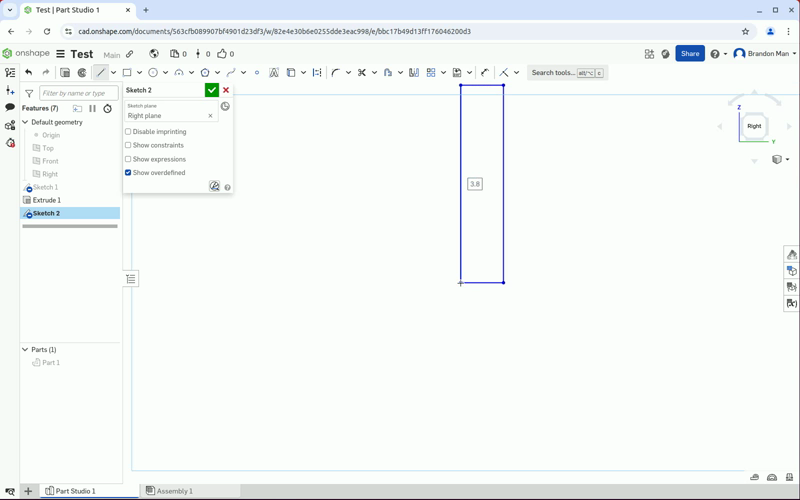
scroll(-6)
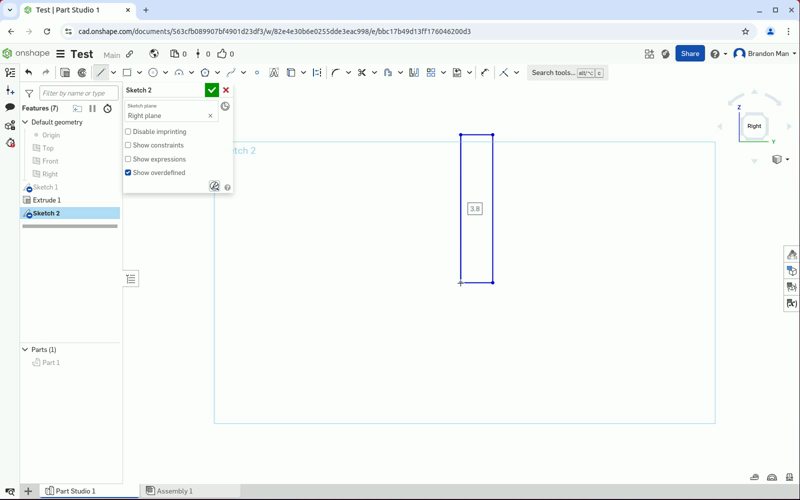
scroll(-6)
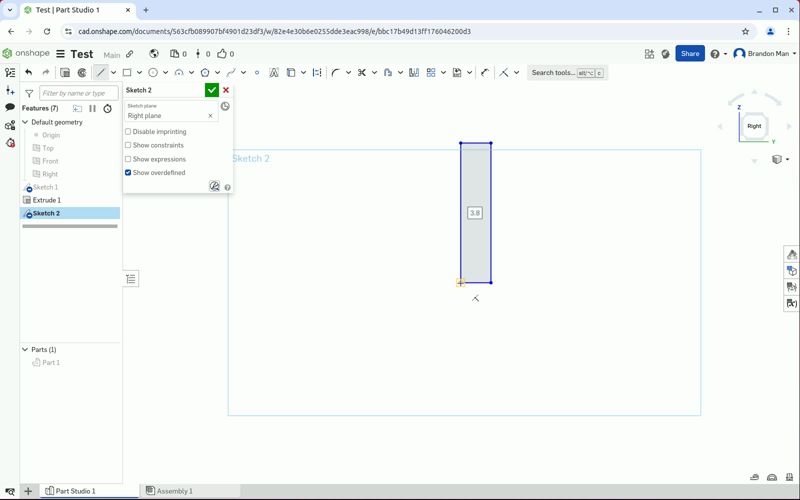
scroll(-6)
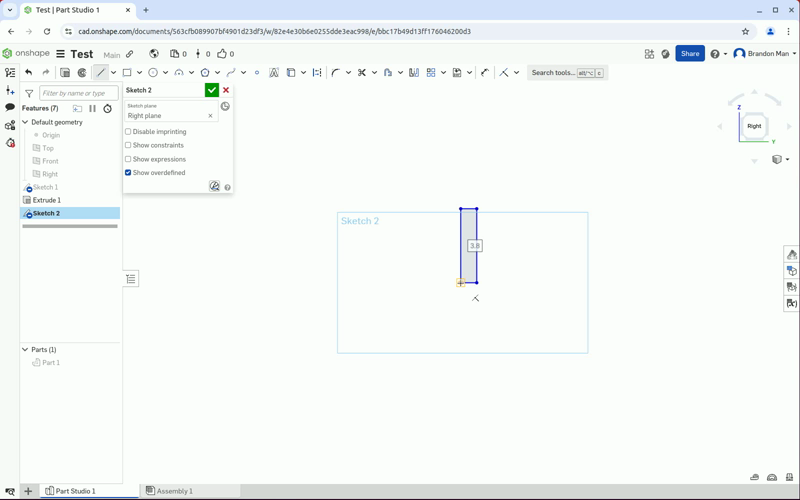
scroll(-6)
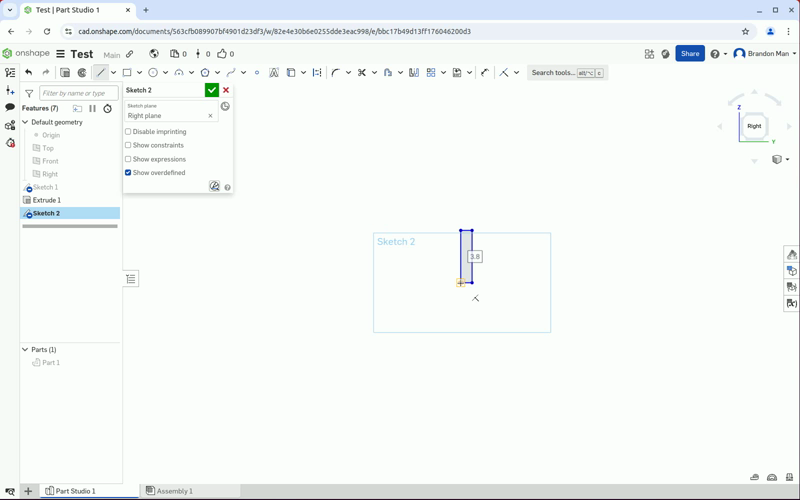
scroll(-6)
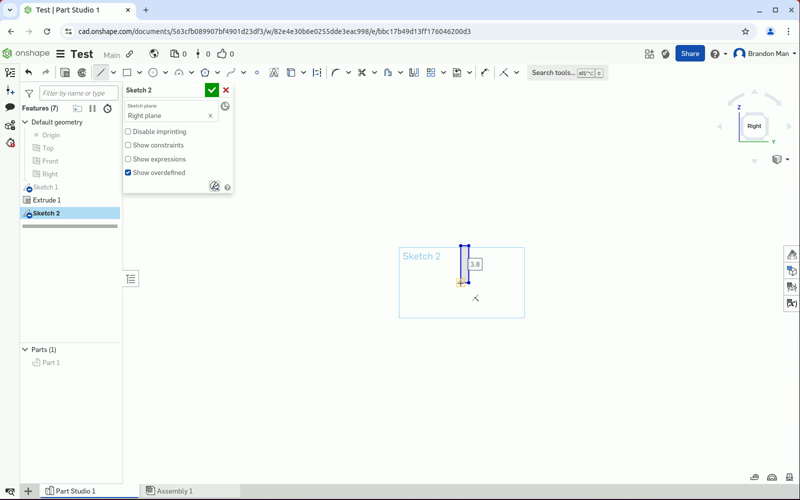
scroll(-6)
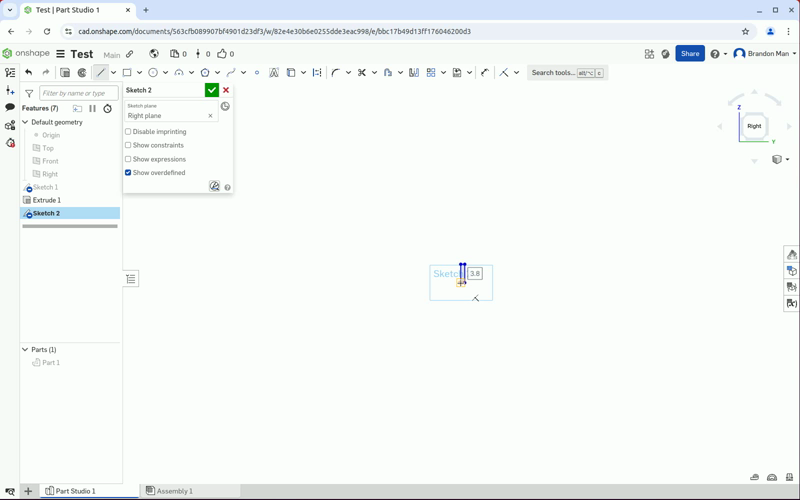
key(esc)
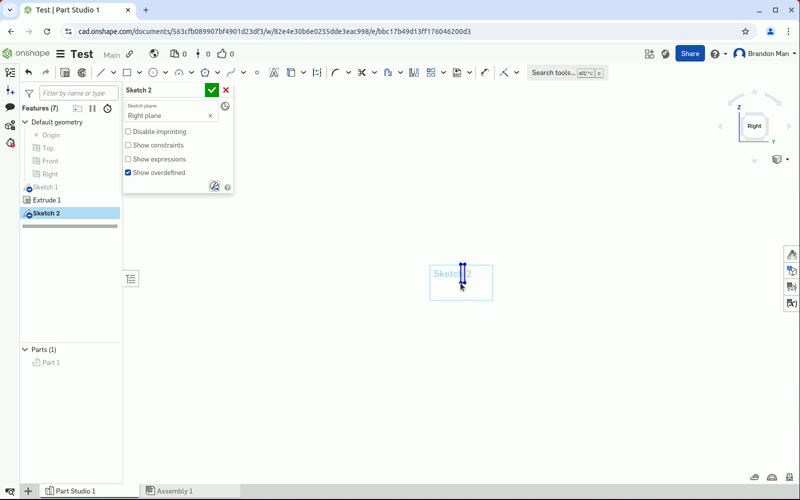
mouse_move(462, 275)
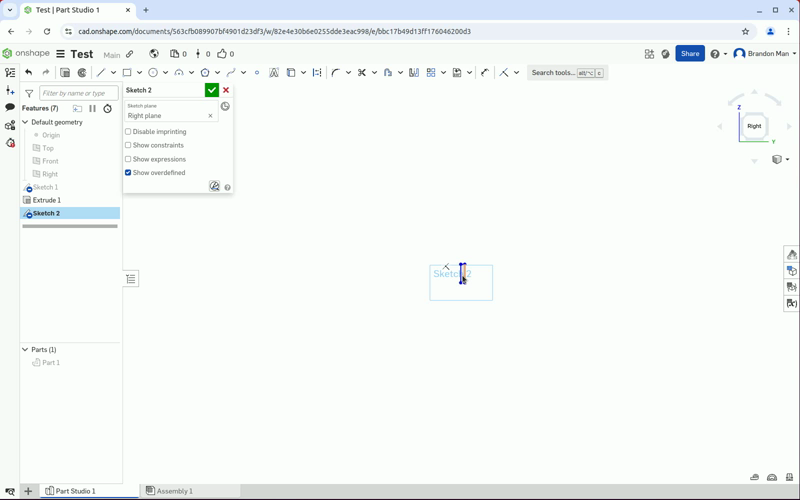
scroll(6)
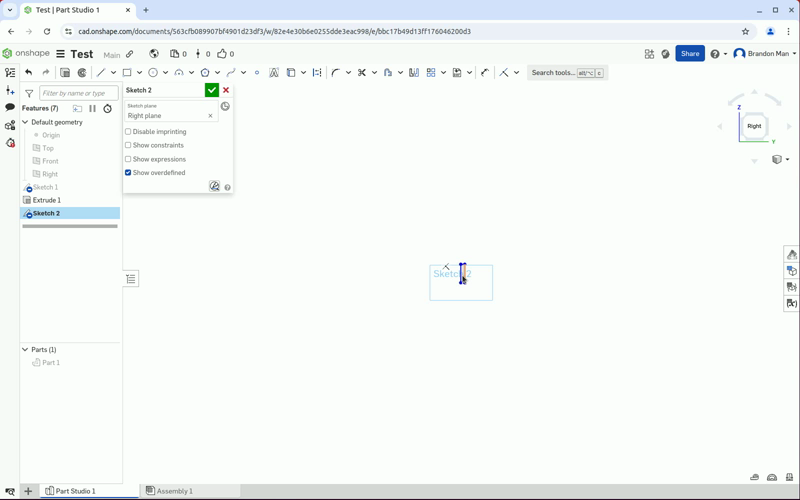
scroll(6)
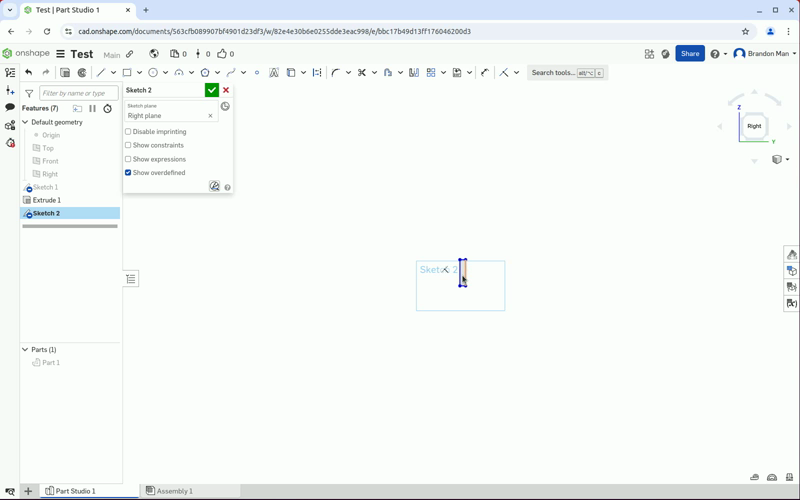
scroll(6)
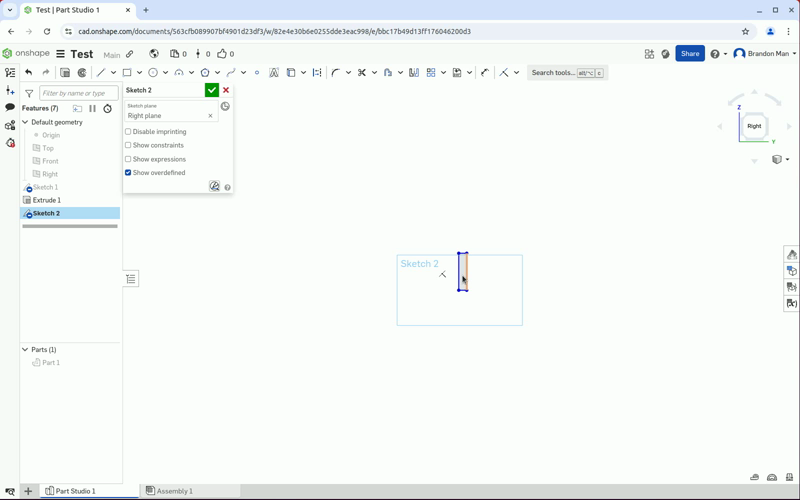
scroll(6)
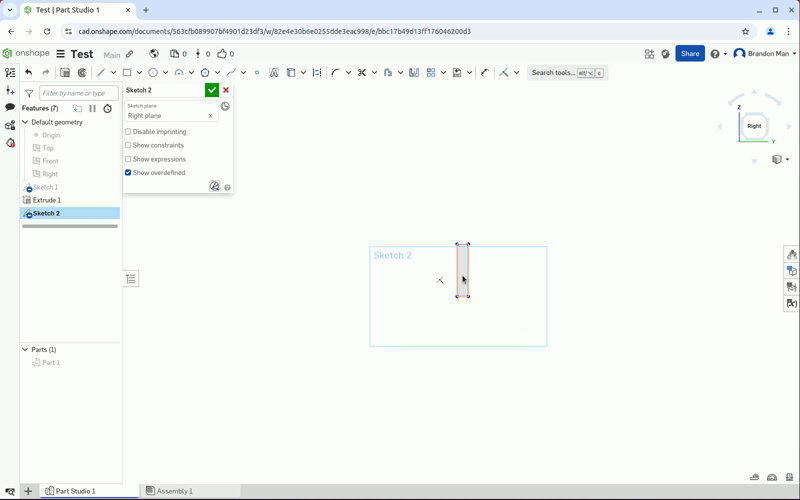
scroll(6)
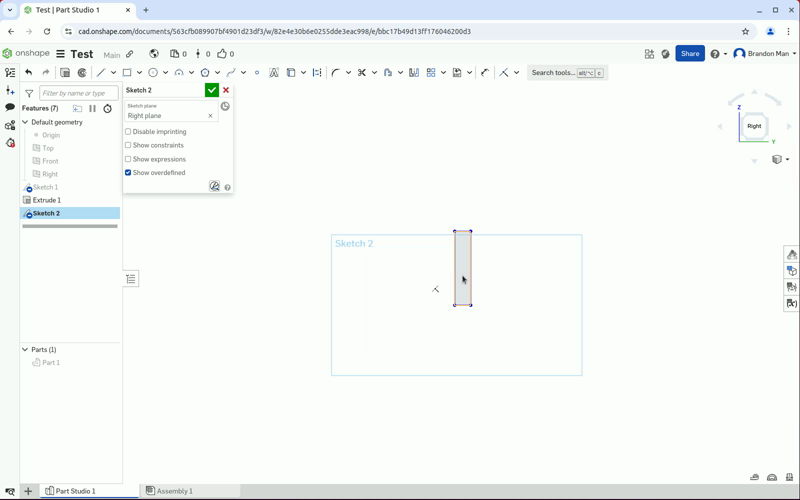
scroll(6)
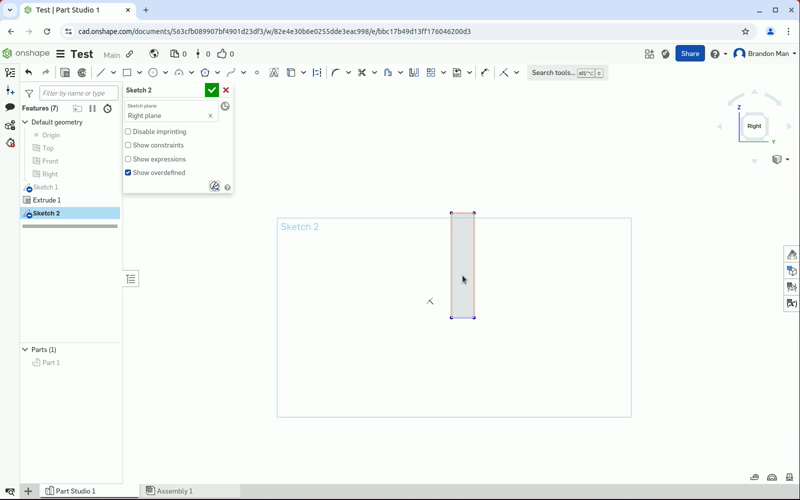
scroll(6)
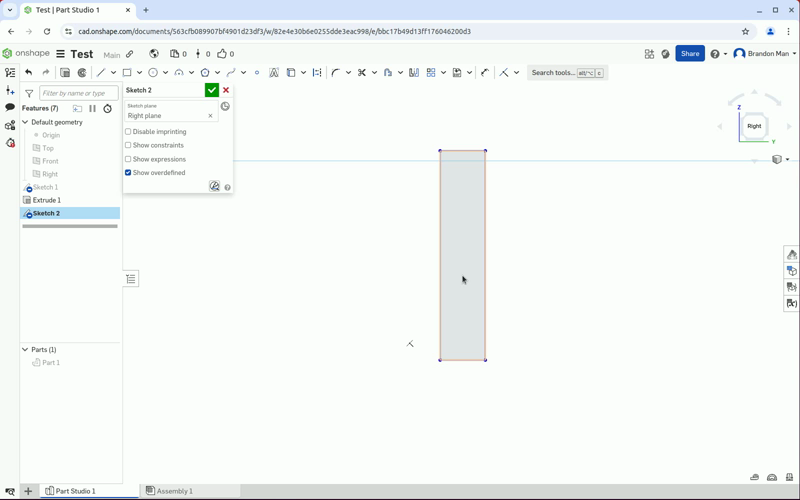
click(462, 275)
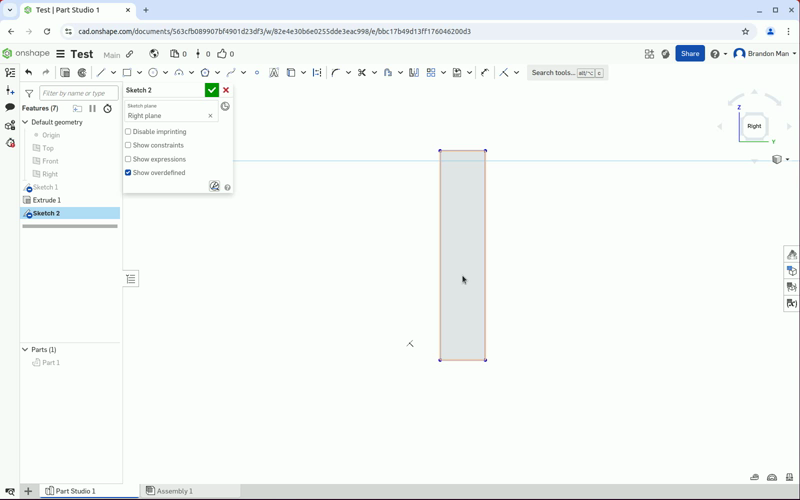
scroll(-6)
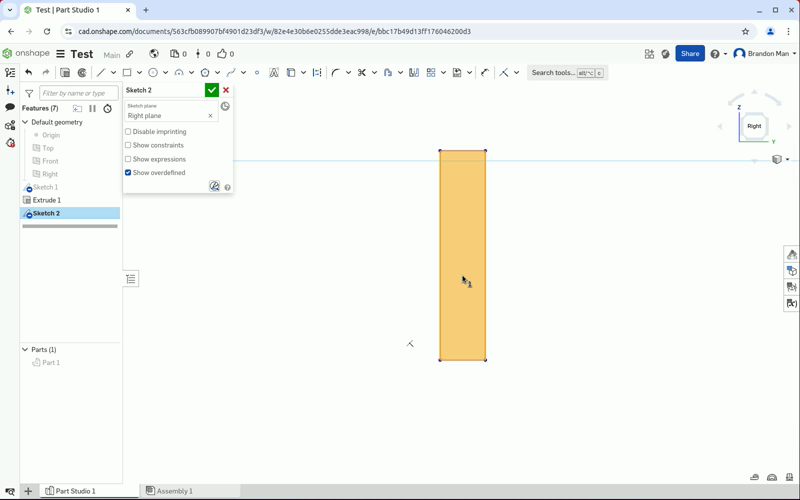
scroll(-6)
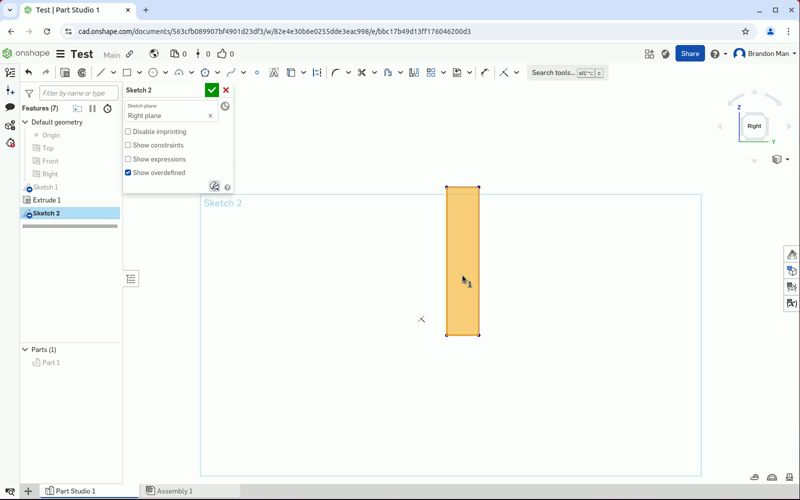
scroll(-6)
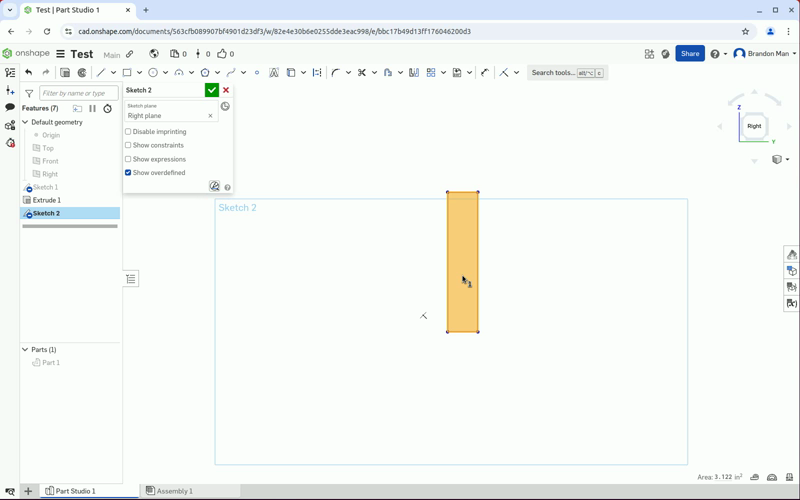
scroll(-6)
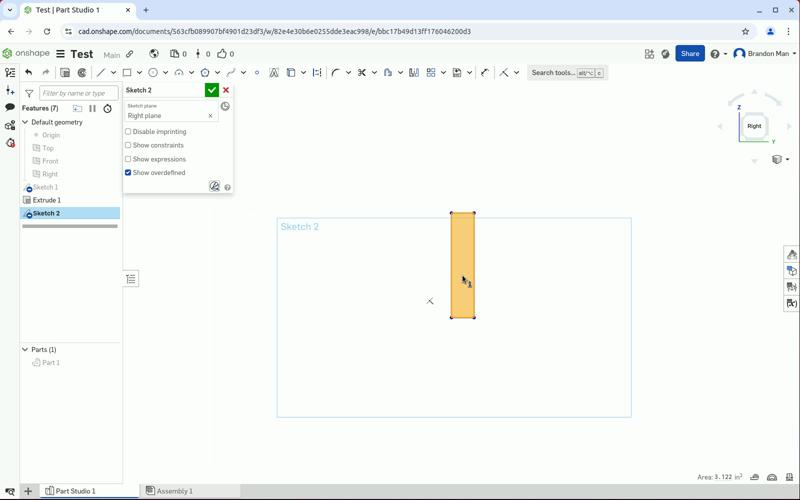
scroll(-6)
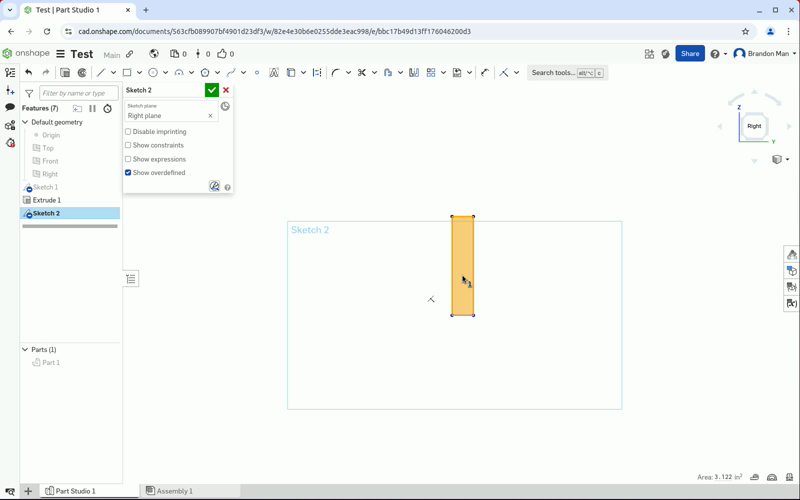
scroll(-6)
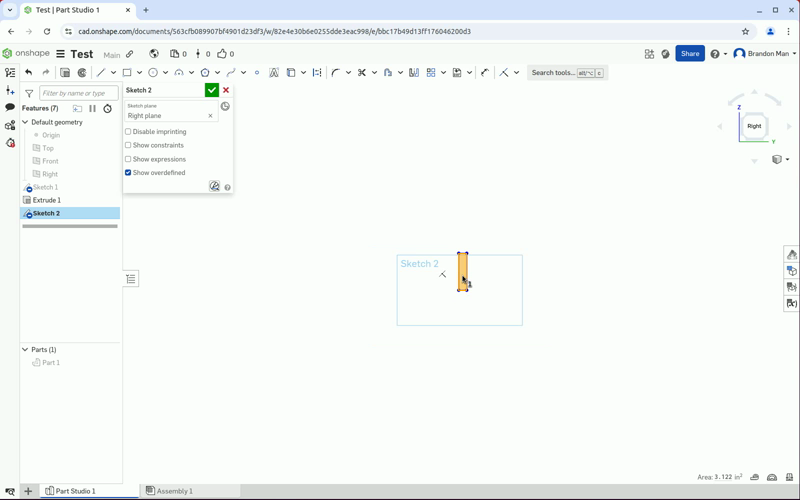
scroll(-6)
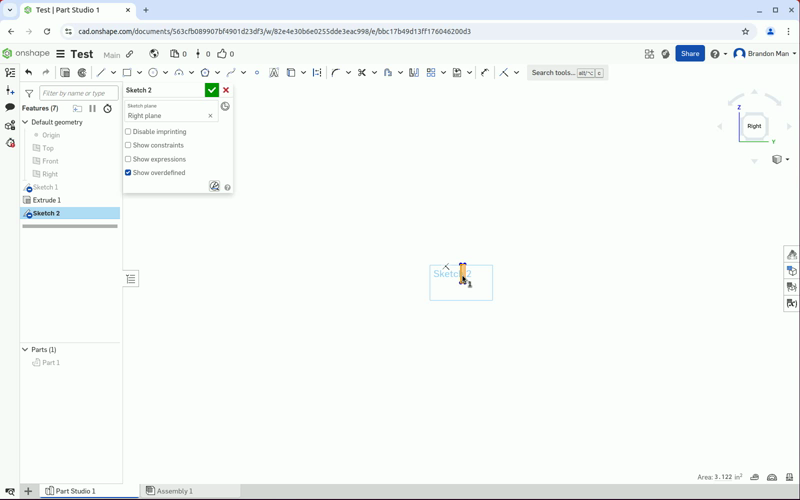
mouse_move(73, 352)
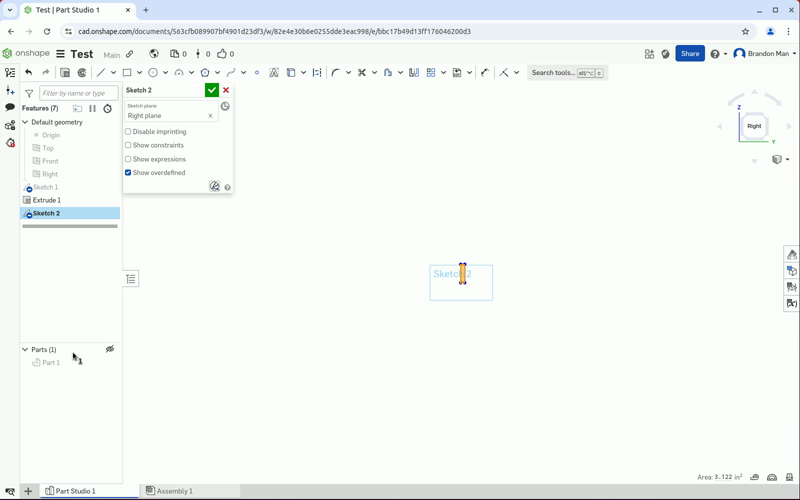
key(shift+y)
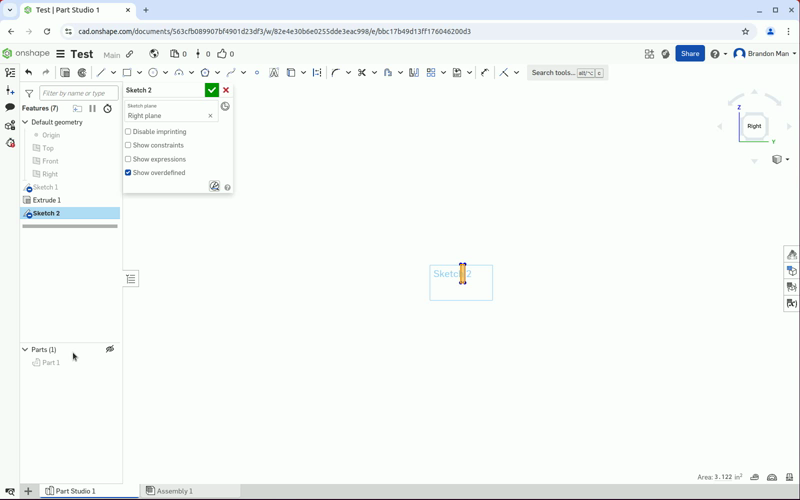
key(shift+e)
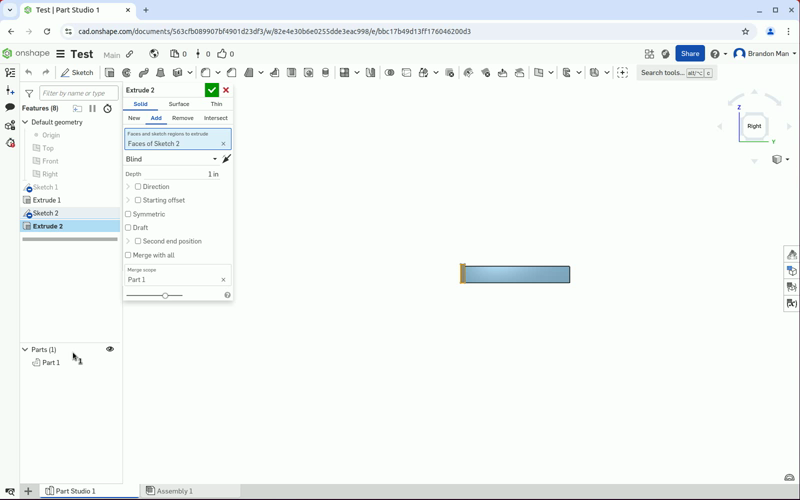
mouse_move(143, 106)
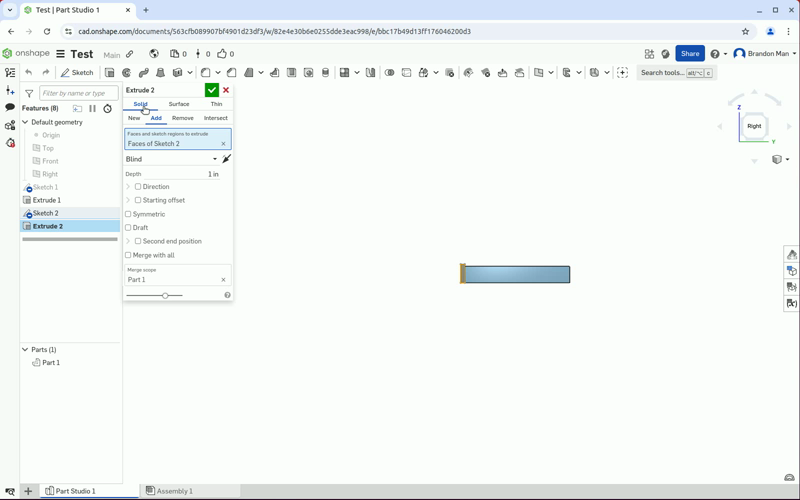
click(143, 106)
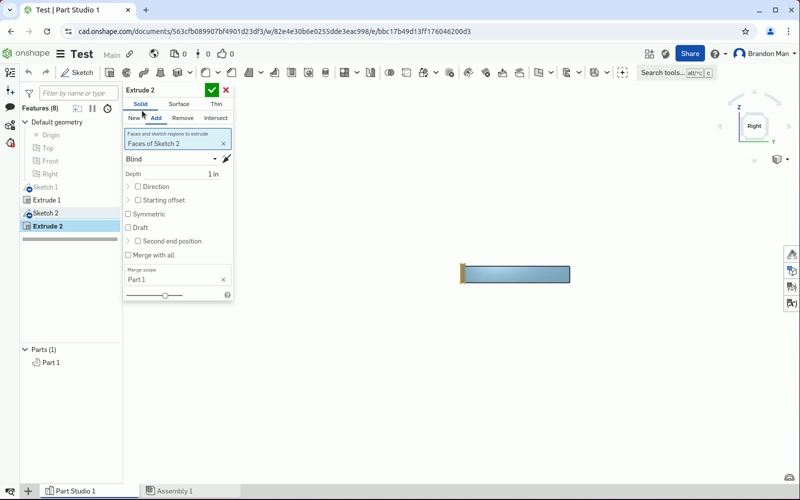
mouse_move(137, 120)
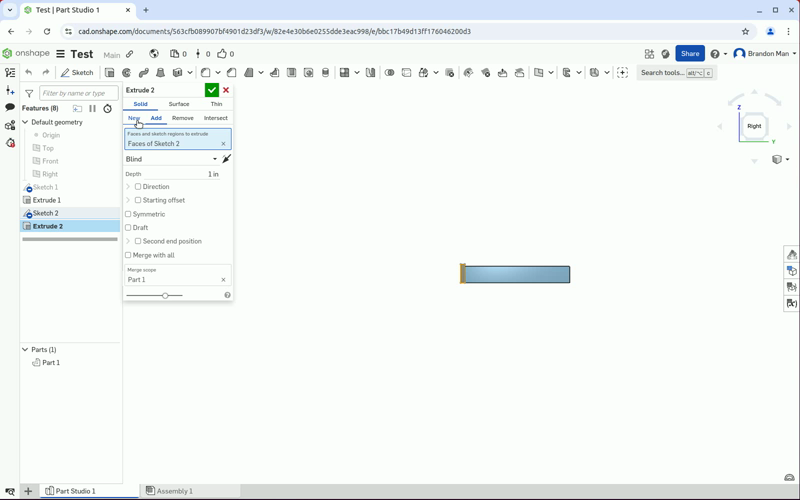
click(137, 120)
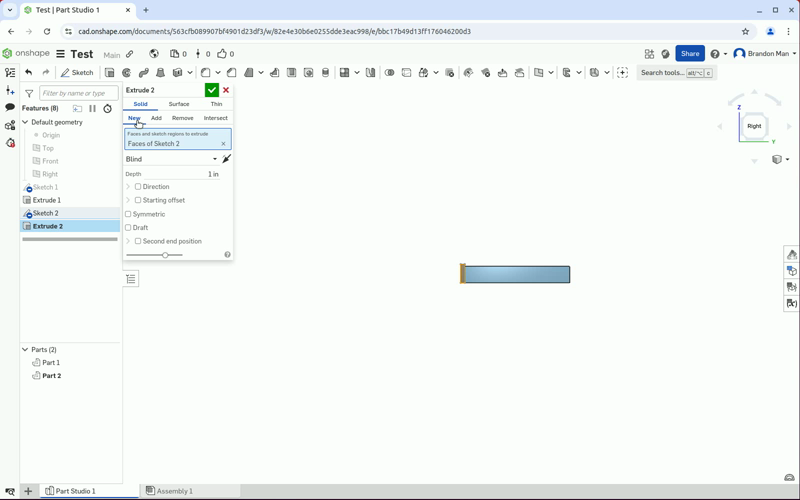
key(tab, 4)
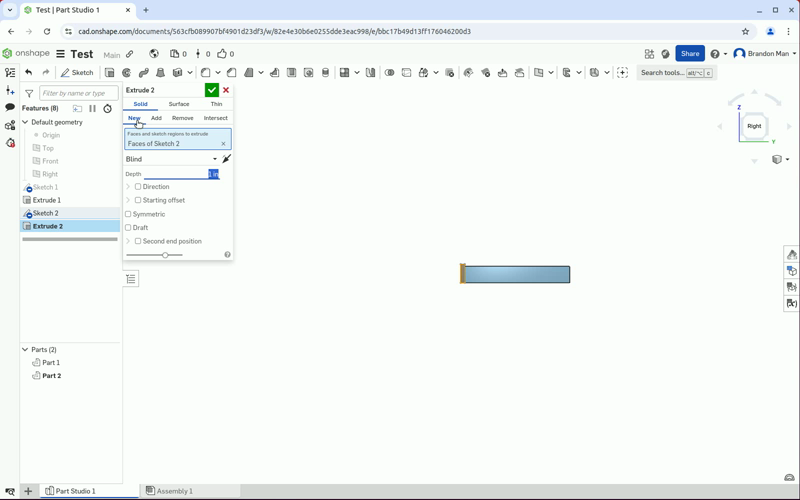
text(0.481)
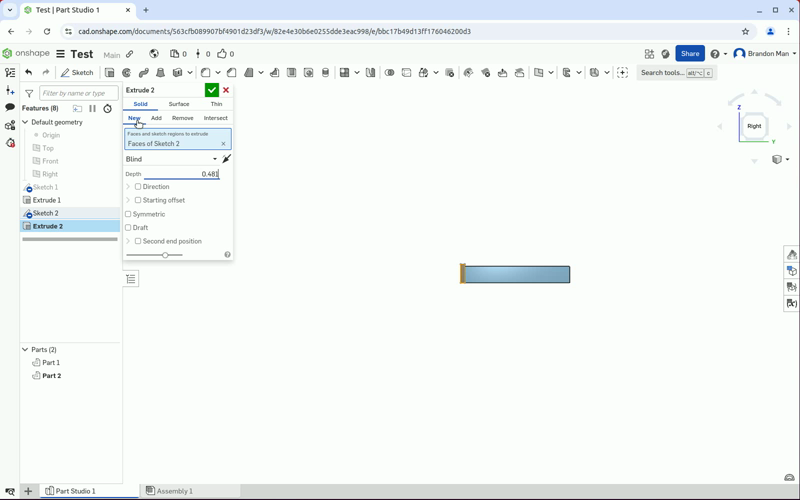
key(enter)
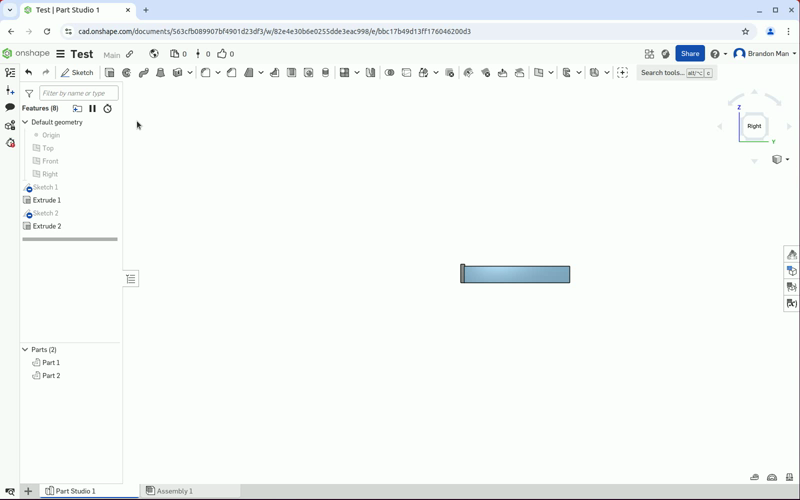
key(shift+h)
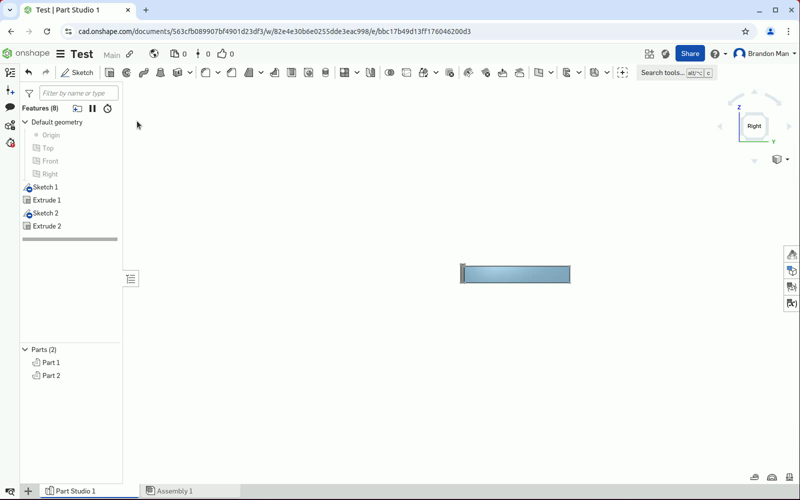
key(shift+h)
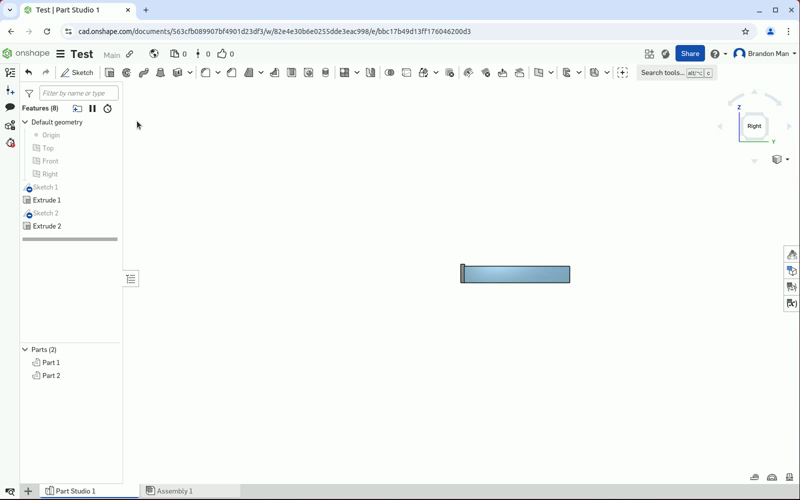
mouse_move(73, 189)
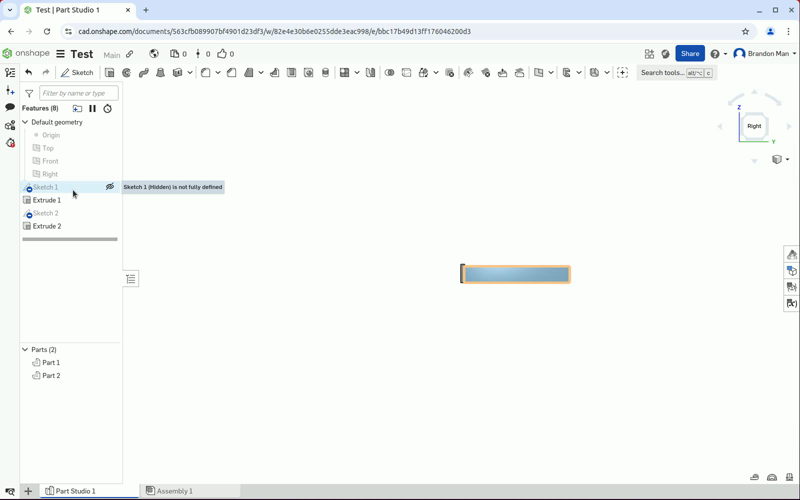
click(73, 189)
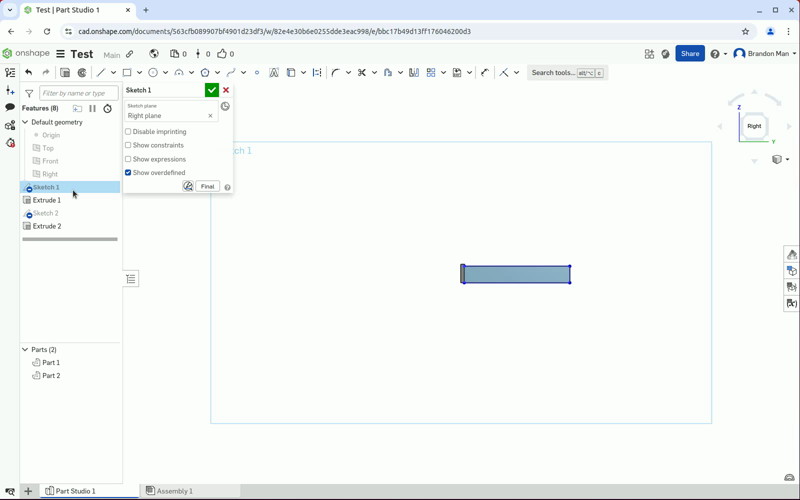
mouse_move(229, 92)
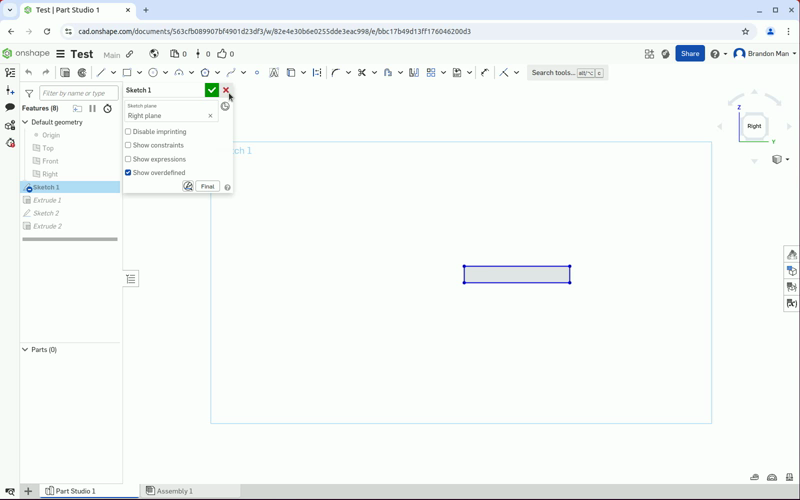
click(229, 92)
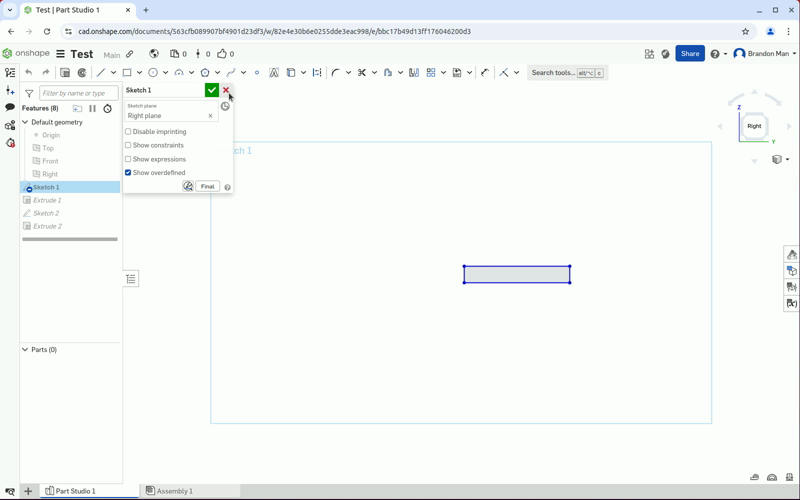
key(shift+s)
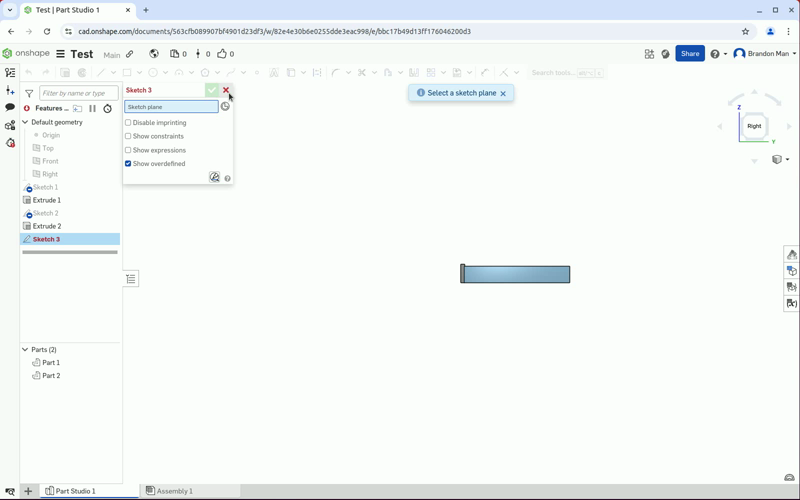
mouse_move(73, 176)
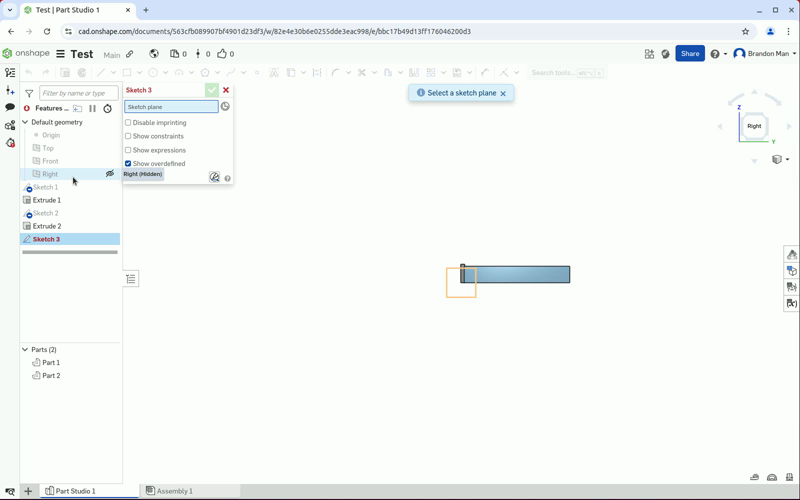
click(73, 176)
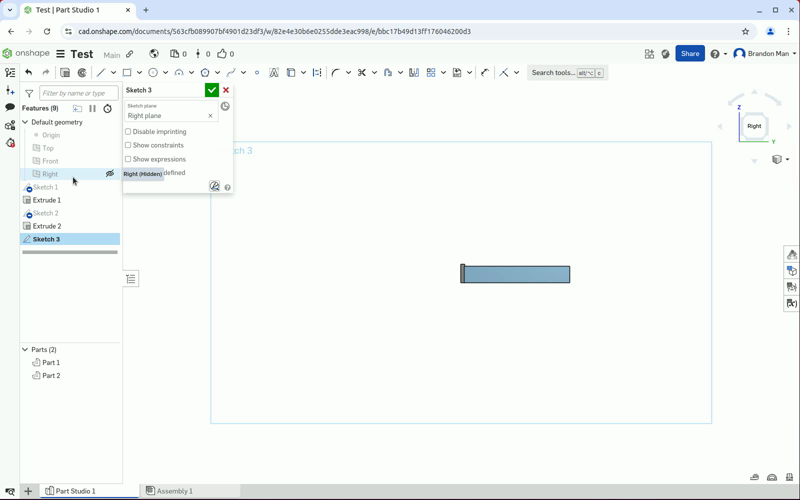
mouse_move(73, 352)
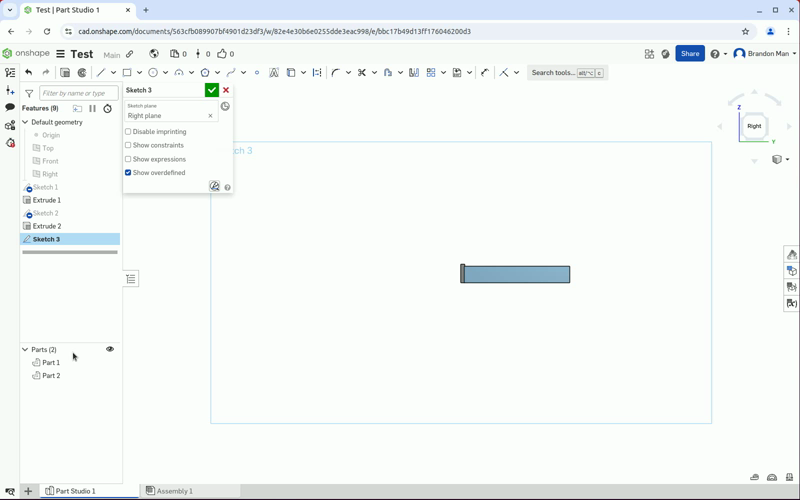
key(y)
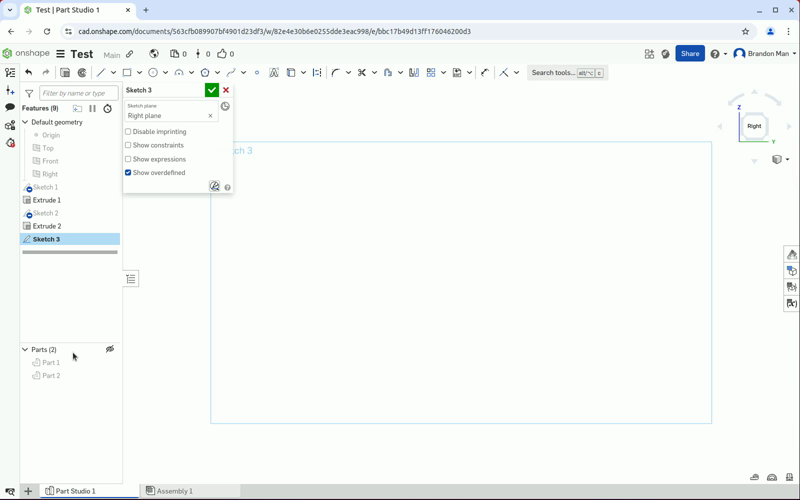
key(l)
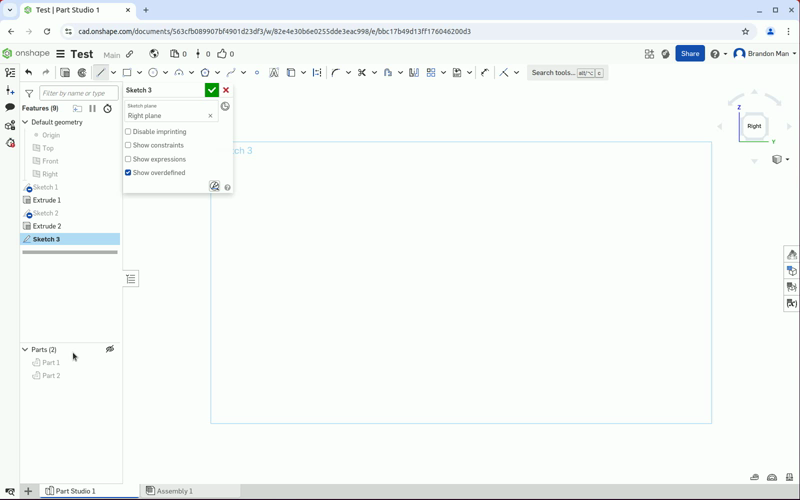
key_down(shift)
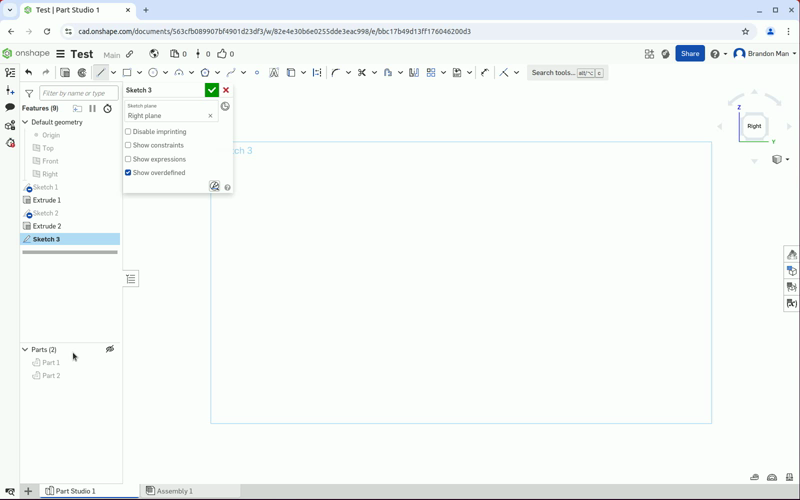
mouse_move(569, 282)
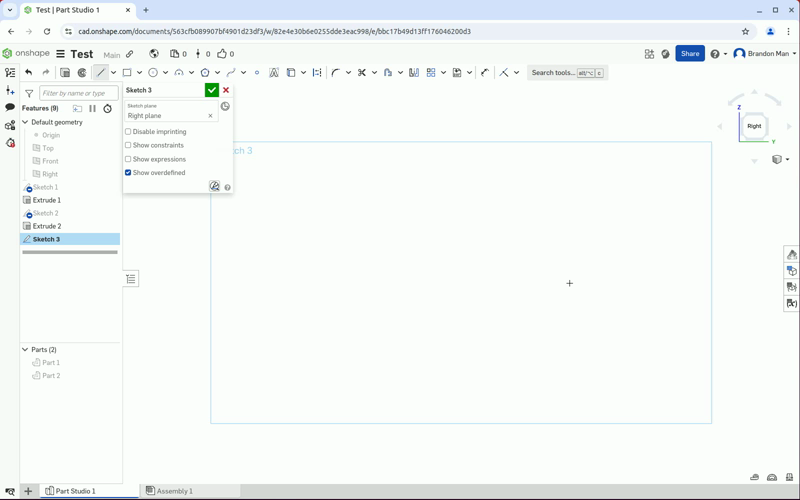
click(569, 282)
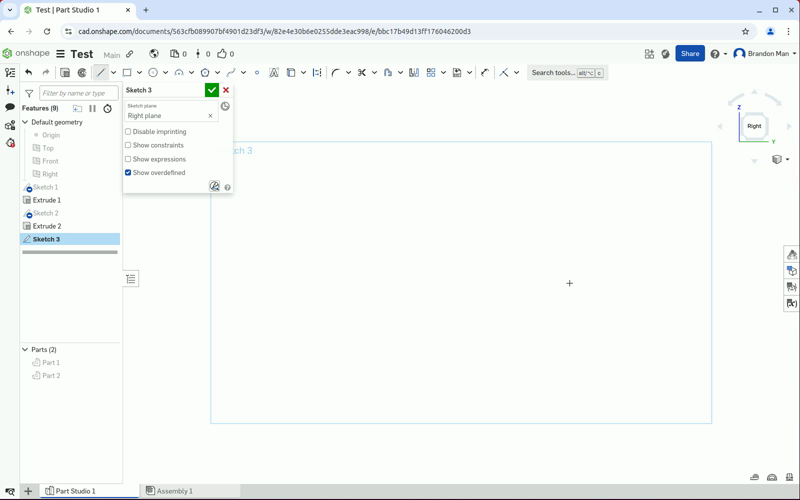
key_up(shift)
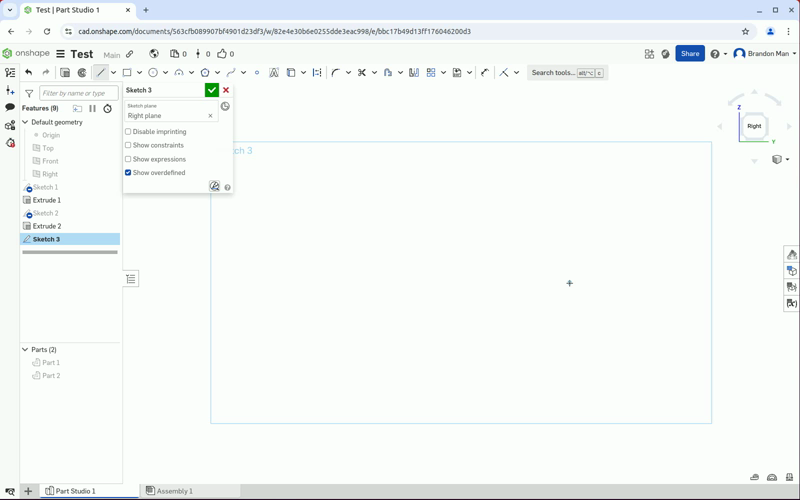
key_down(shift)
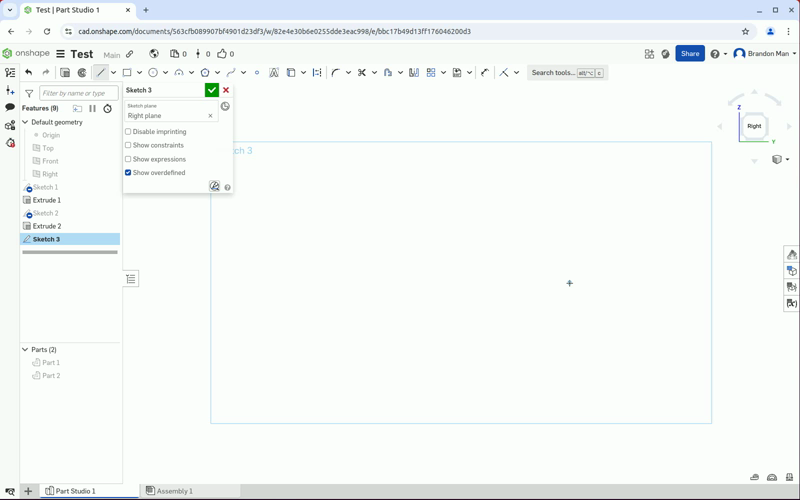
mouse_move(589, 282)
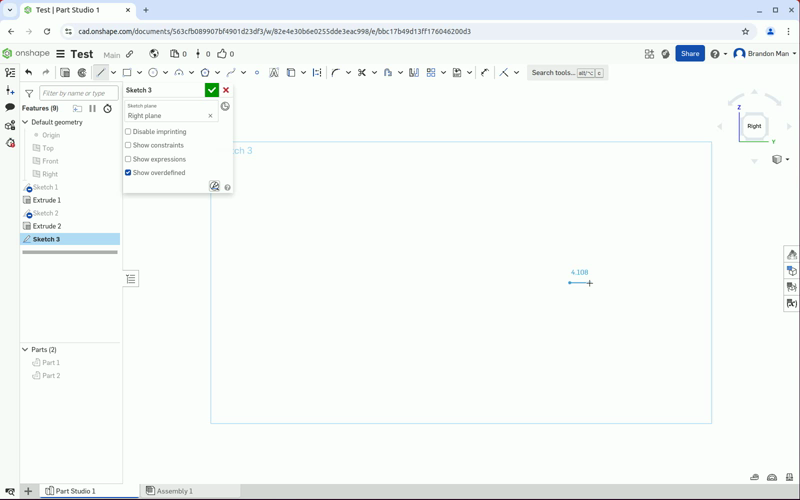
mouse_move(573, 282)
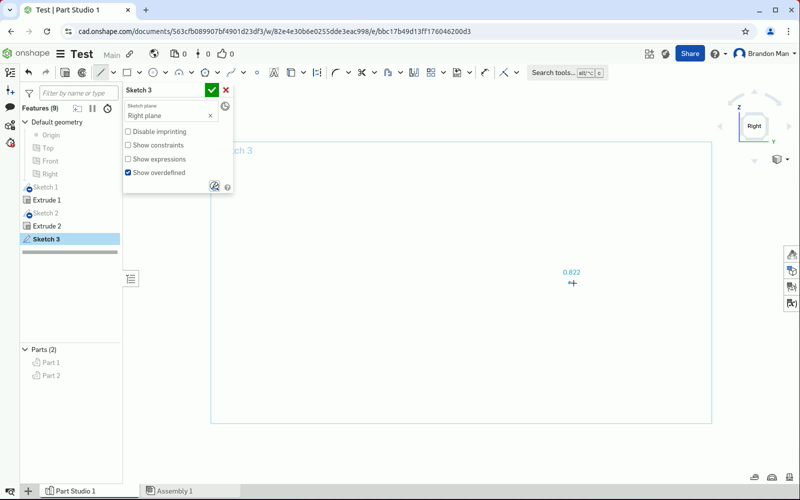
scroll(6)
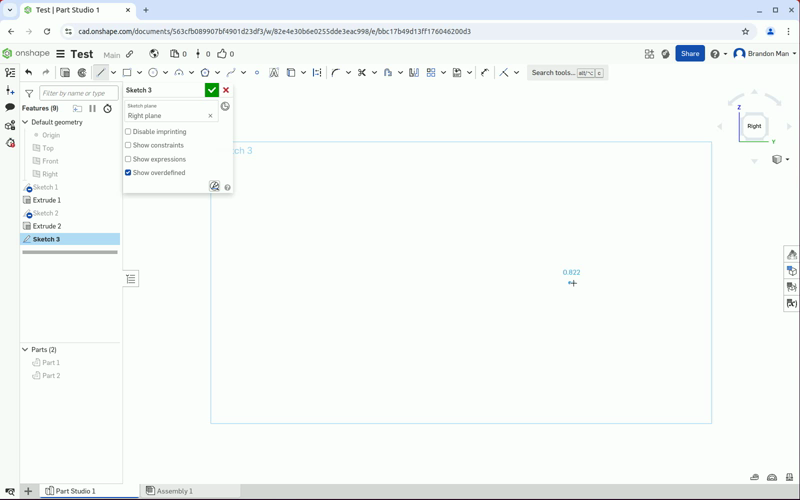
scroll(6)
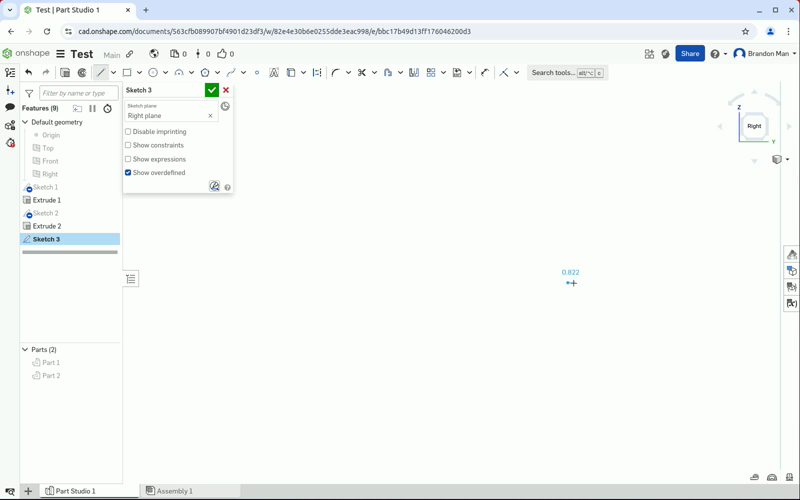
scroll(6)
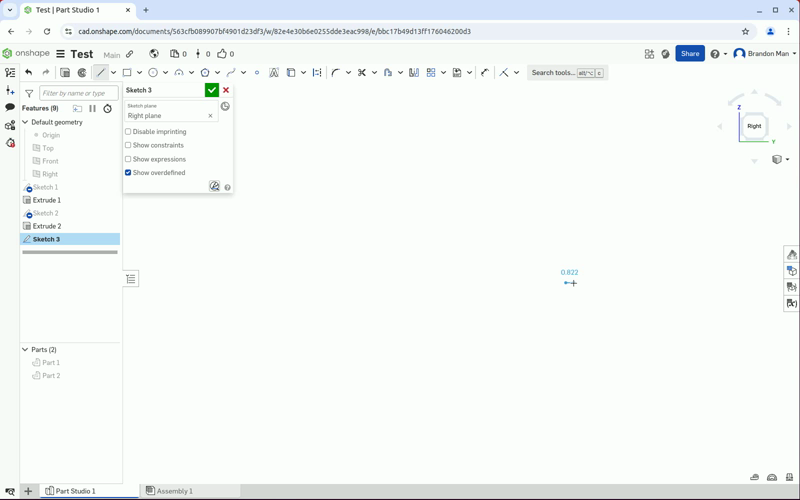
scroll(6)
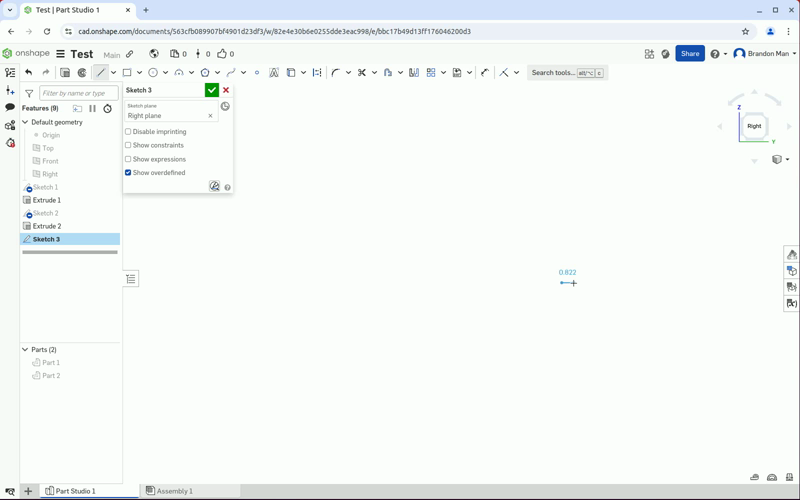
scroll(6)
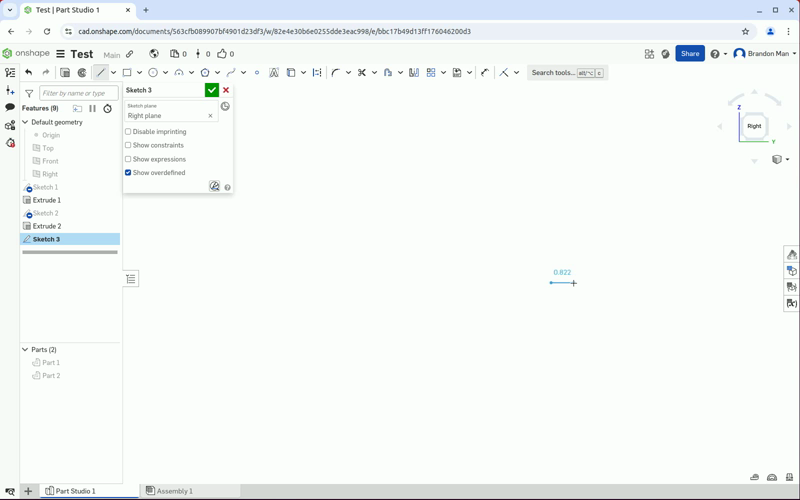
scroll(6)
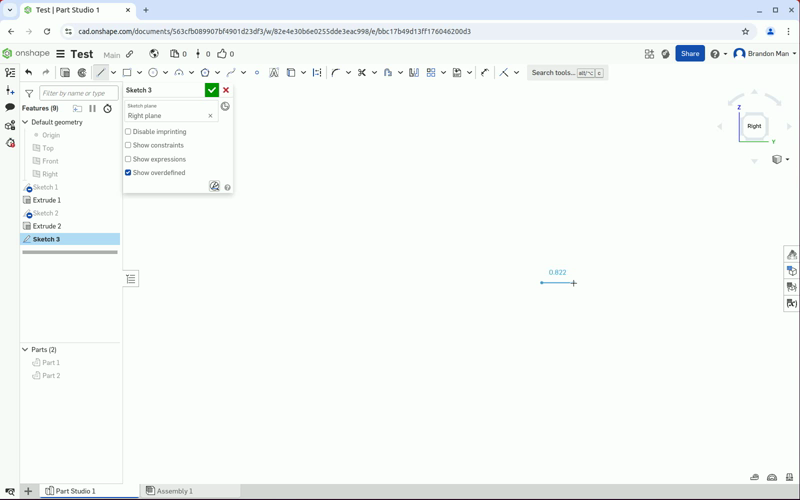
scroll(6)
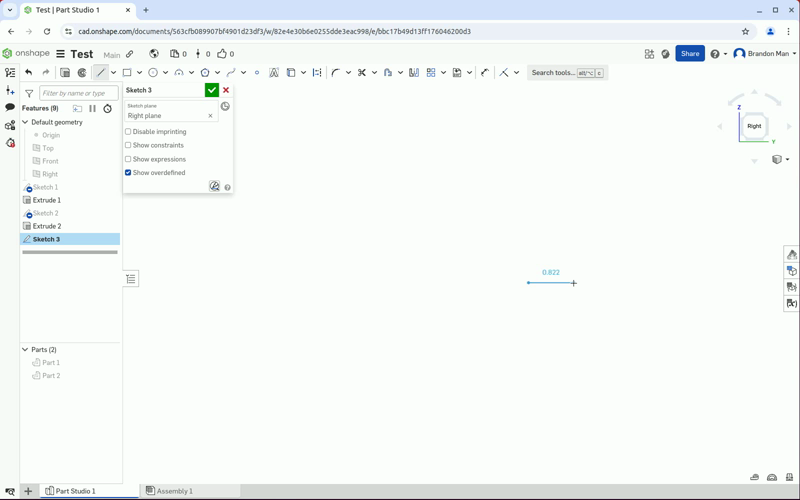
click(573, 282)
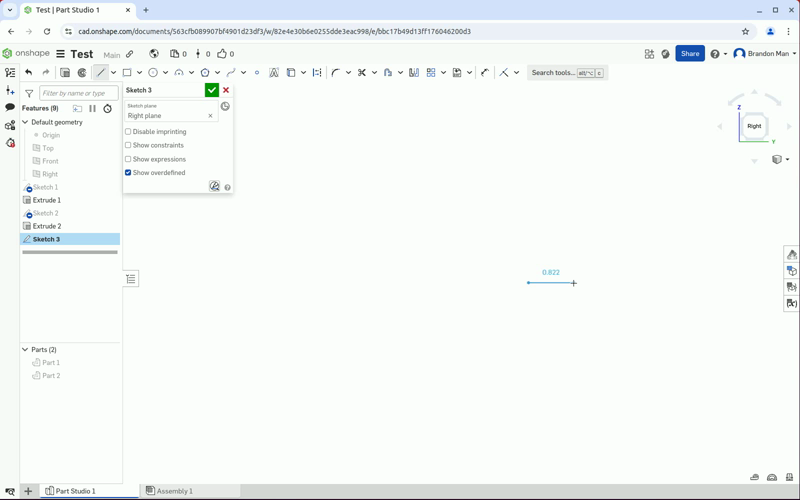
scroll(-6)
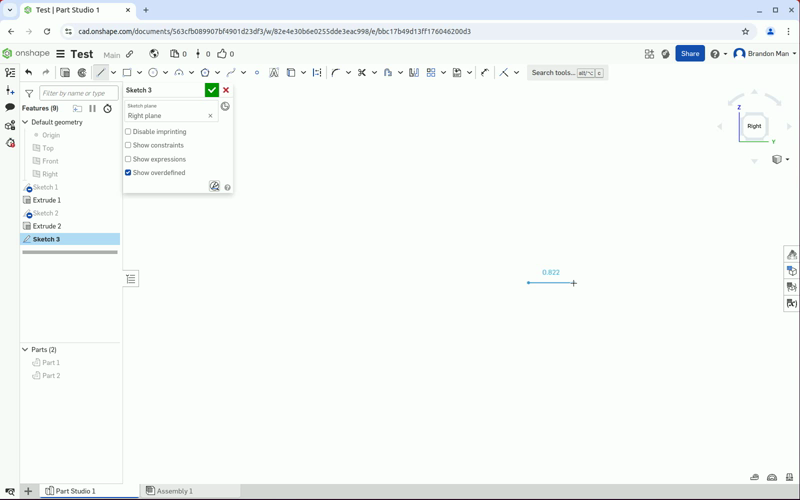
scroll(-6)
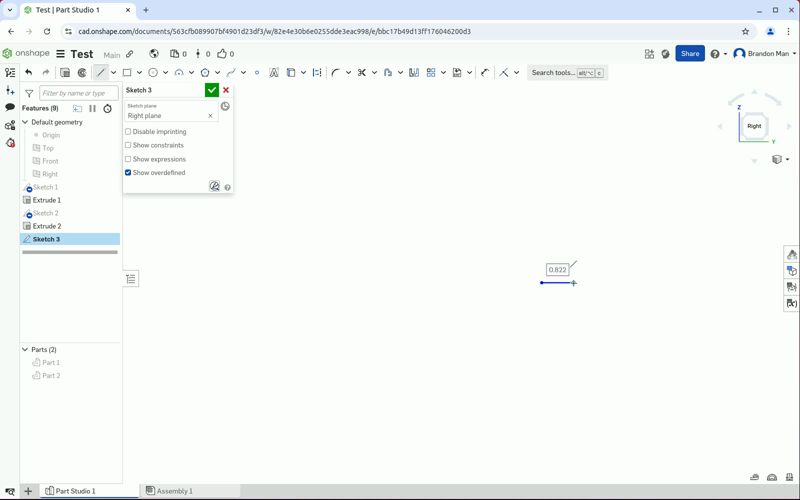
scroll(-6)
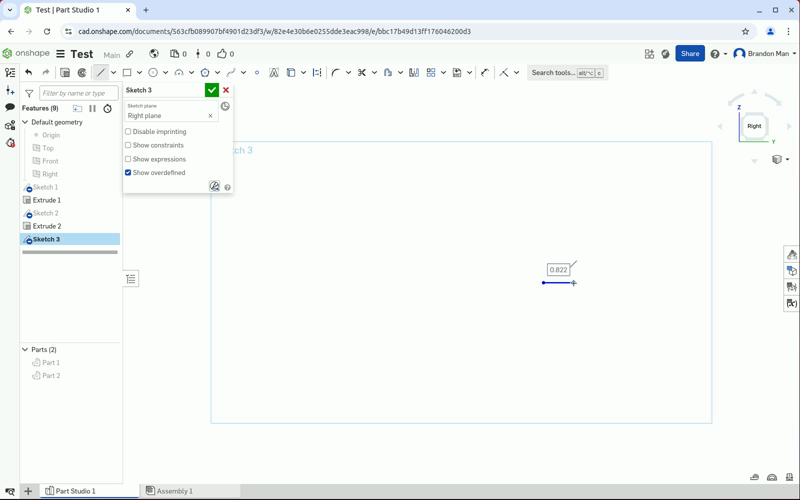
scroll(-6)
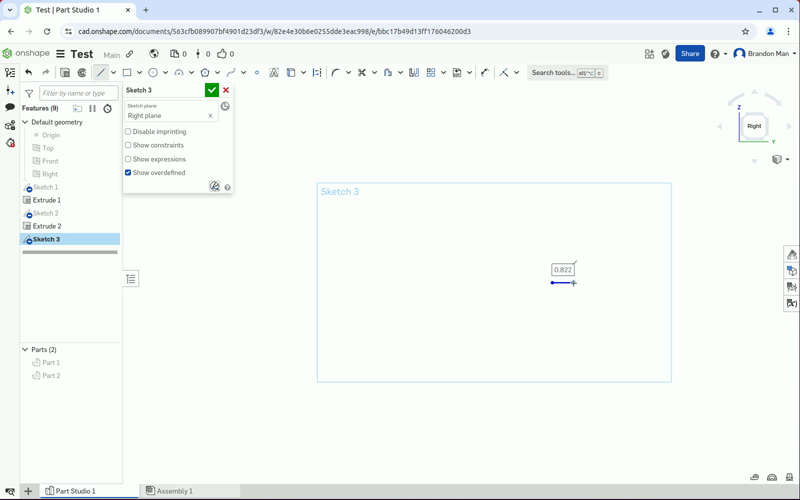
scroll(-6)
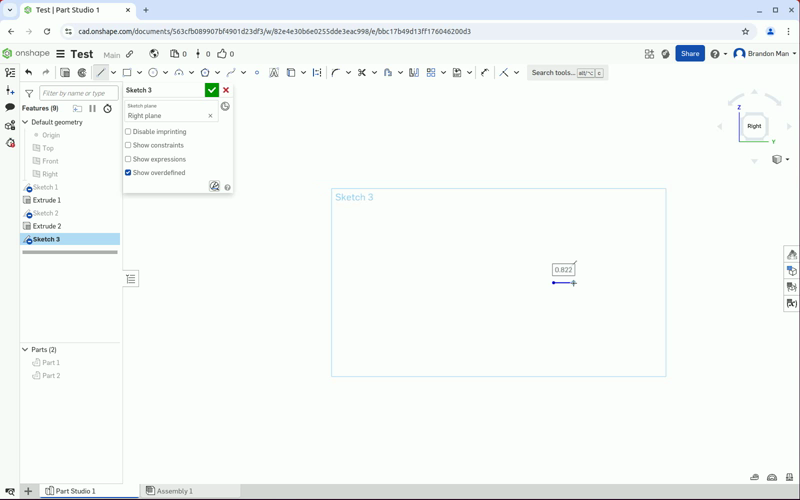
scroll(-6)
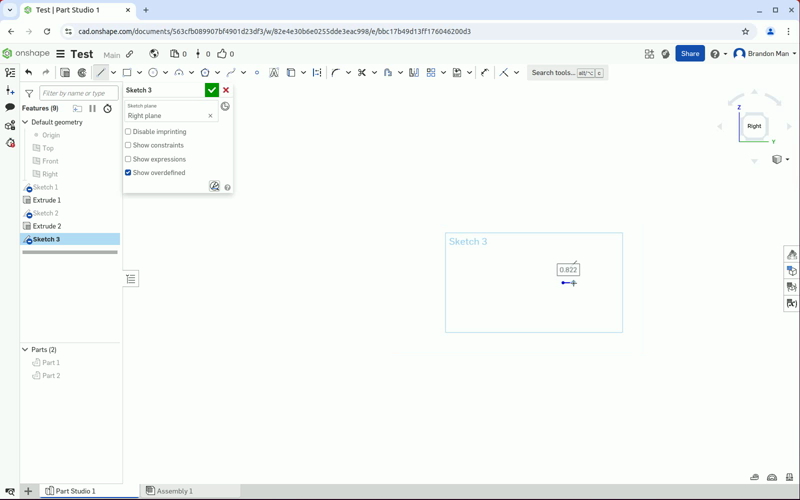
scroll(-6)
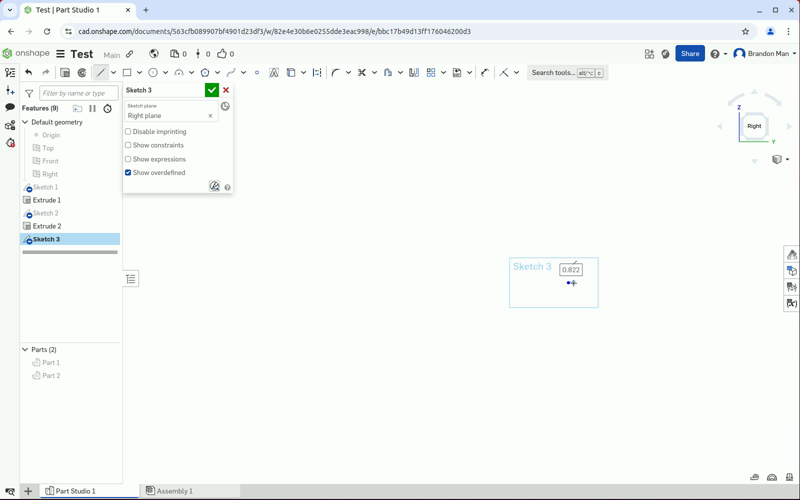
key_up(shift)
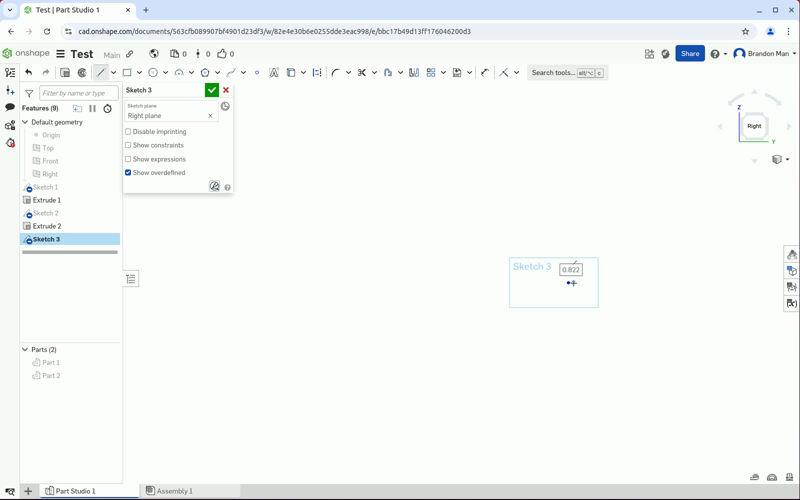
key_down(shift)
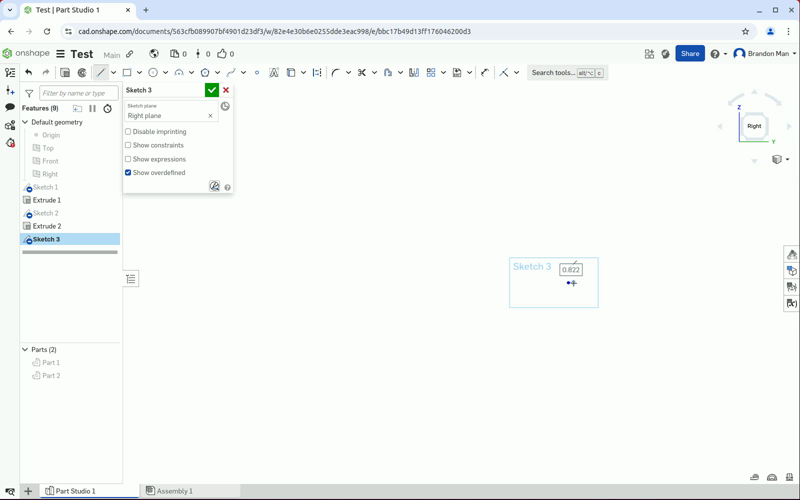
mouse_move(589, 282)
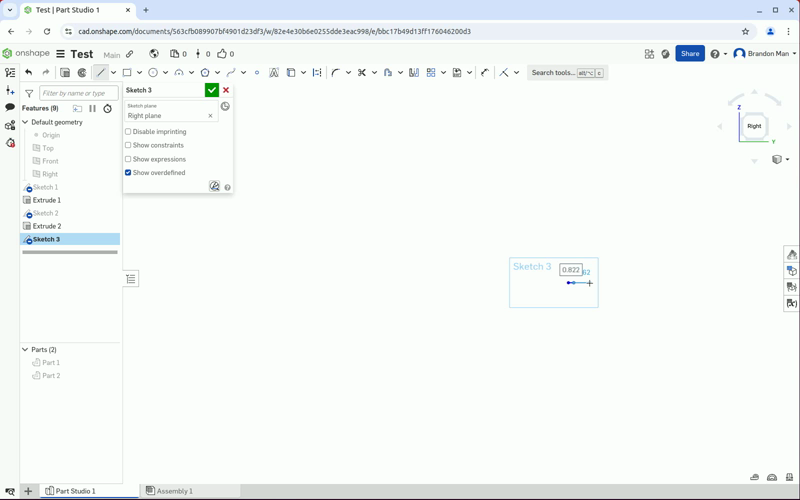
mouse_move(573, 264)
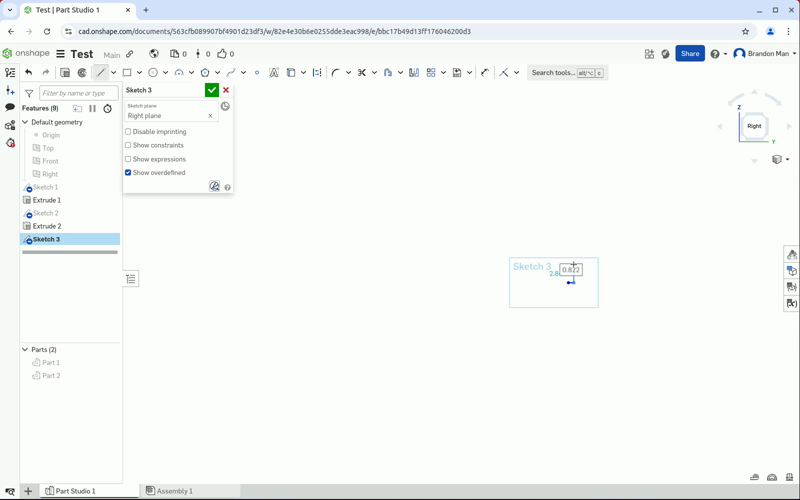
click(573, 264)
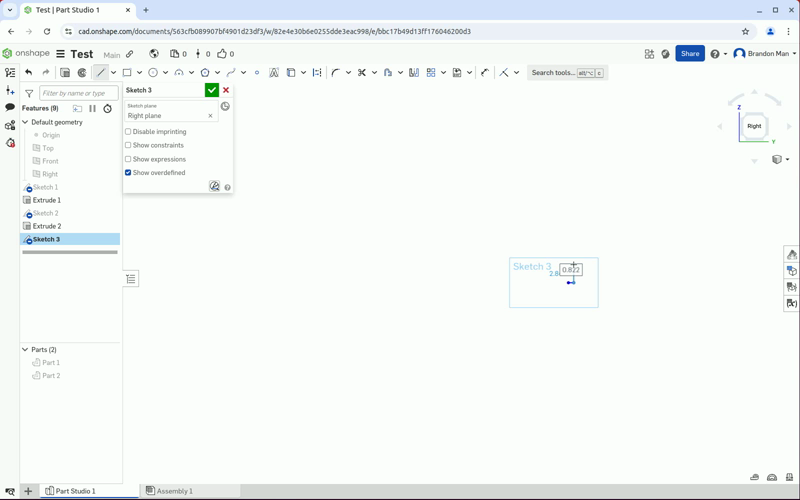
key_up(shift)
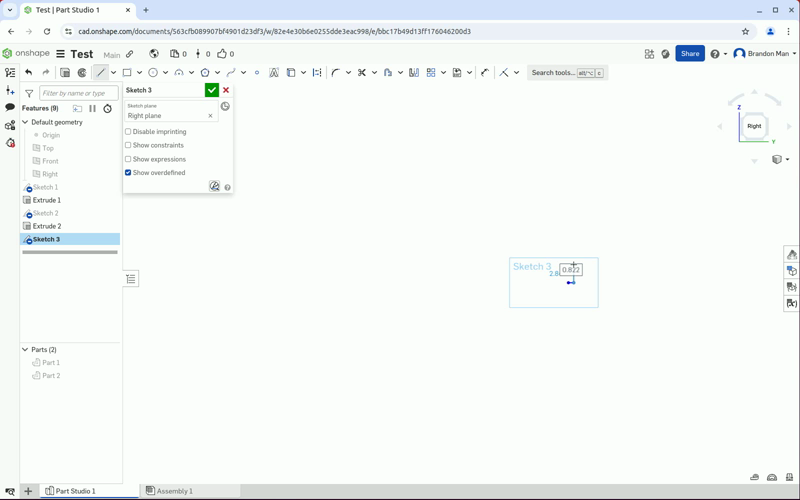
key_down(shift)
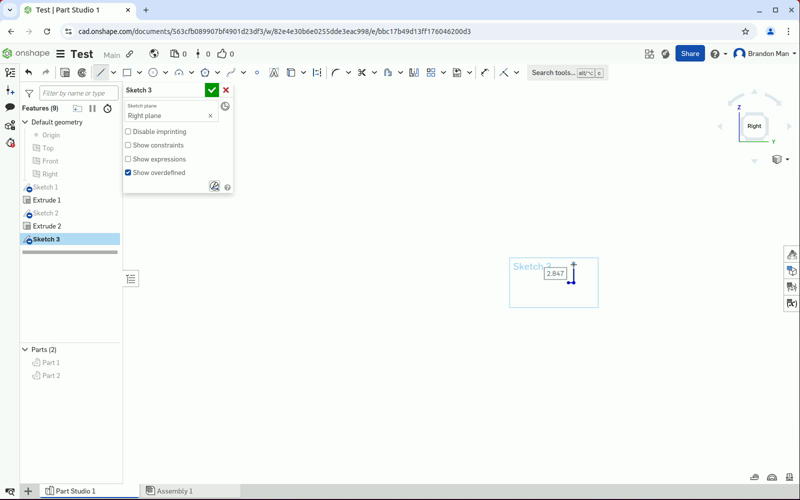
mouse_move(589, 264)
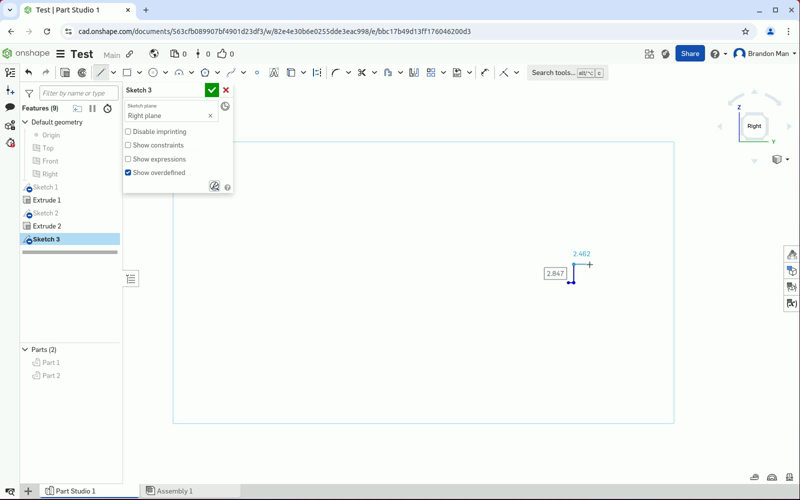
mouse_move(569, 264)
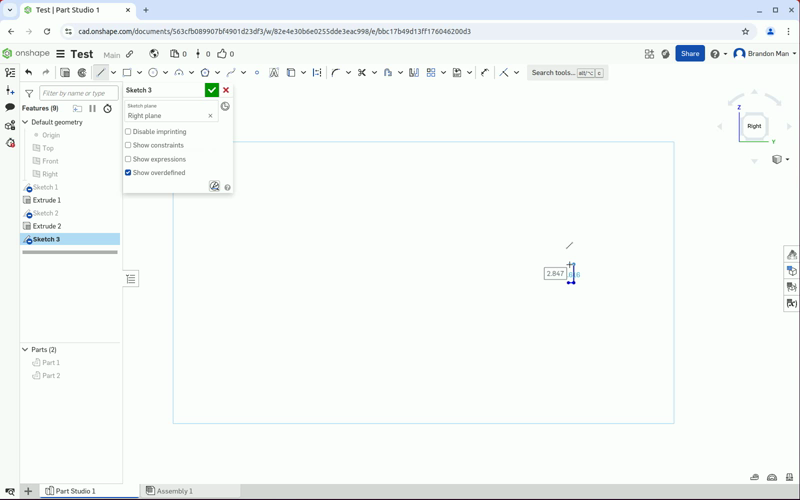
scroll(6)
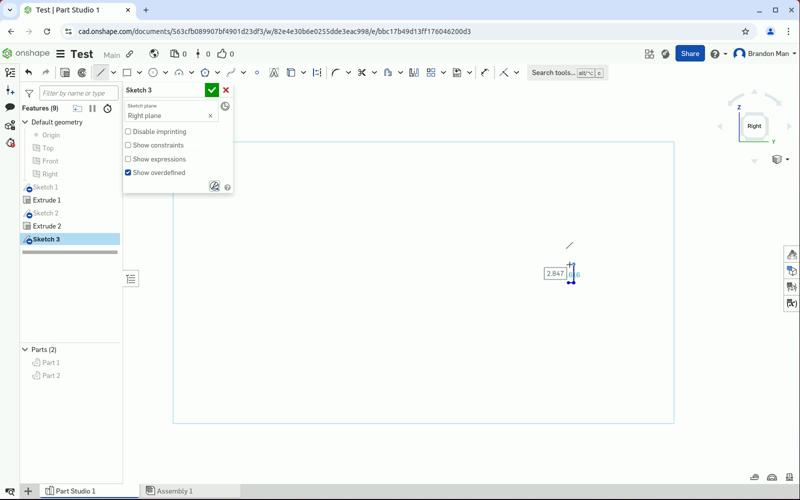
scroll(6)
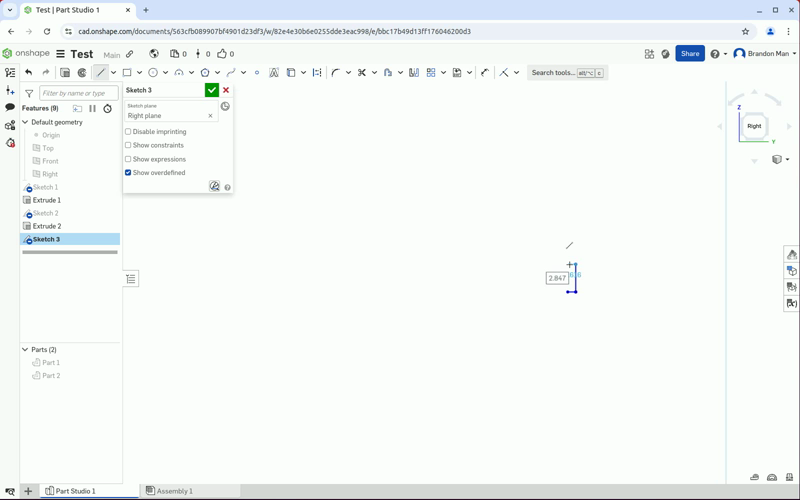
scroll(6)
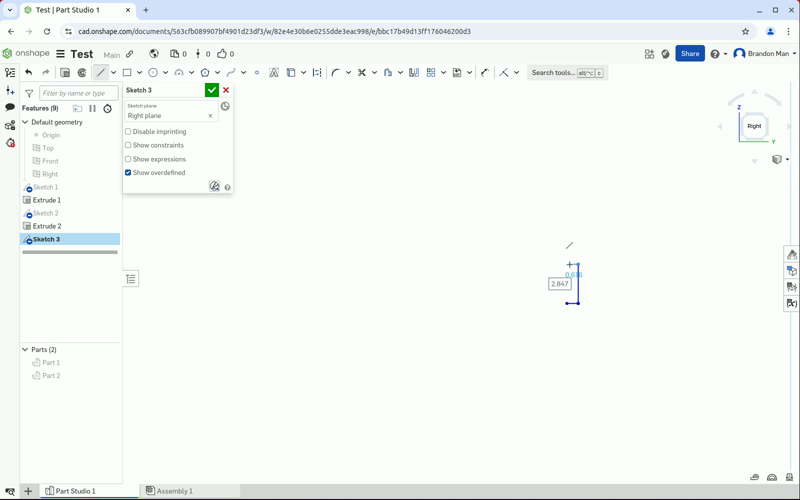
scroll(6)
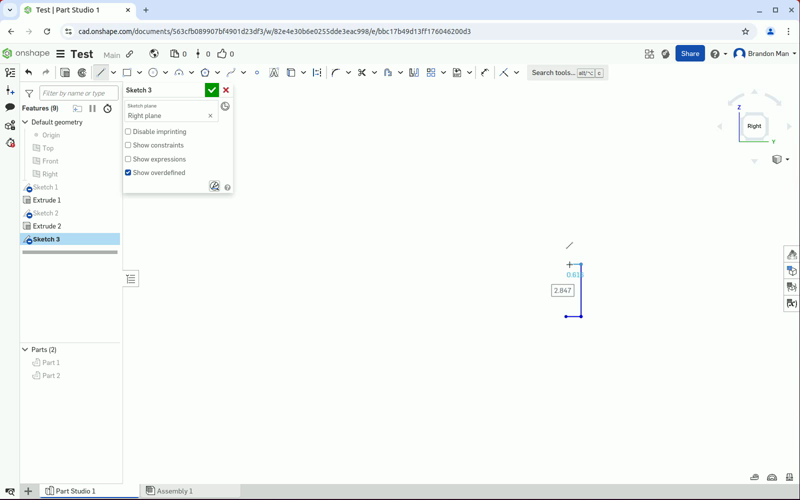
scroll(6)
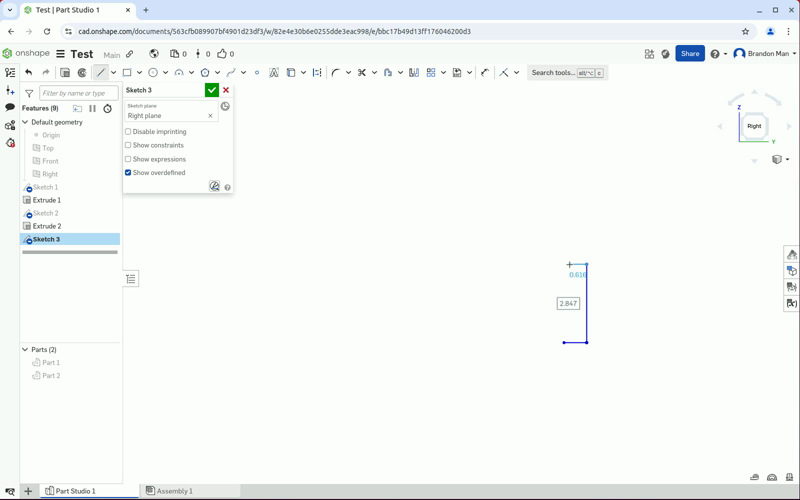
scroll(6)
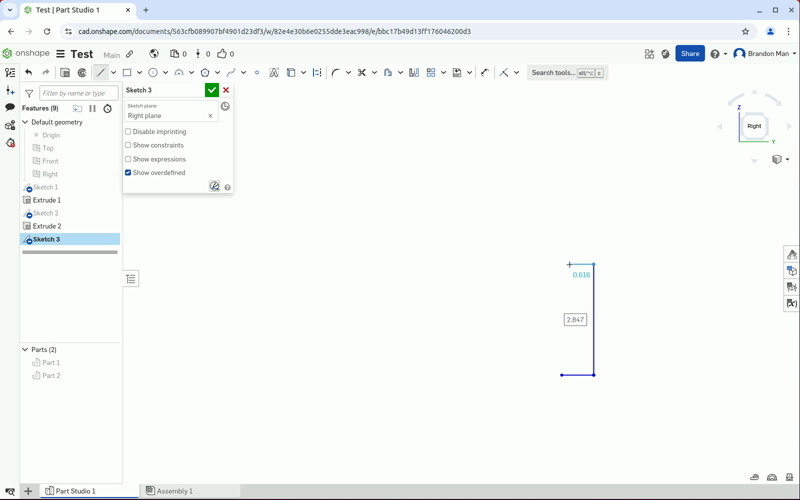
scroll(6)
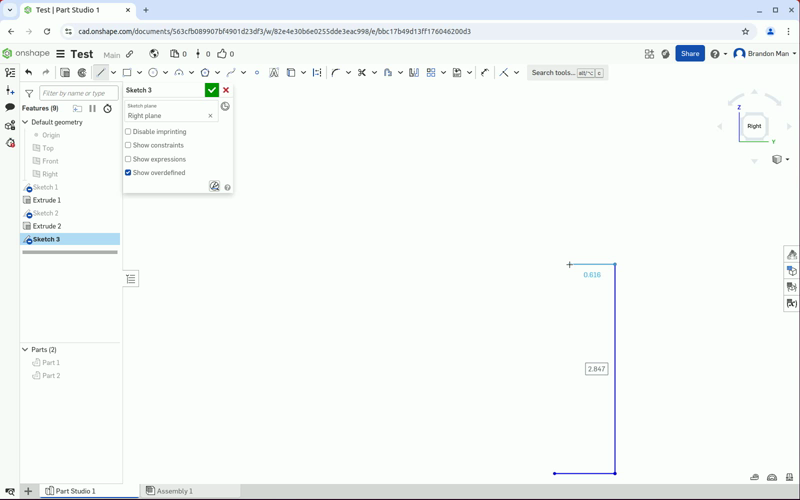
click(569, 264)
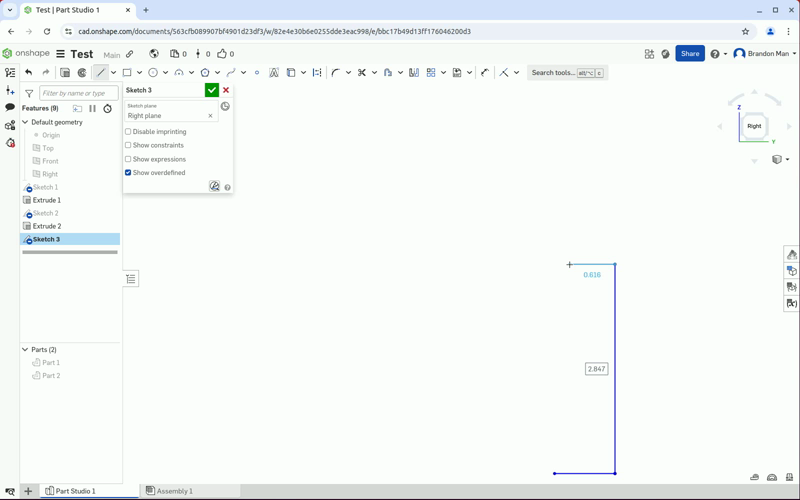
scroll(-6)
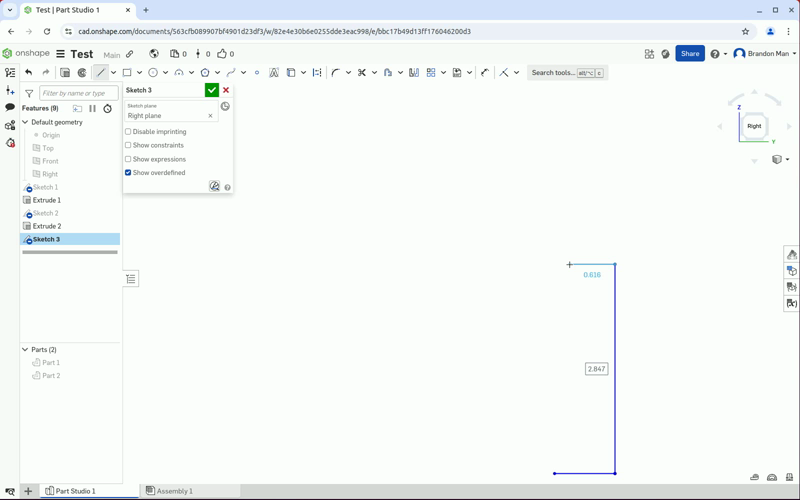
scroll(-6)
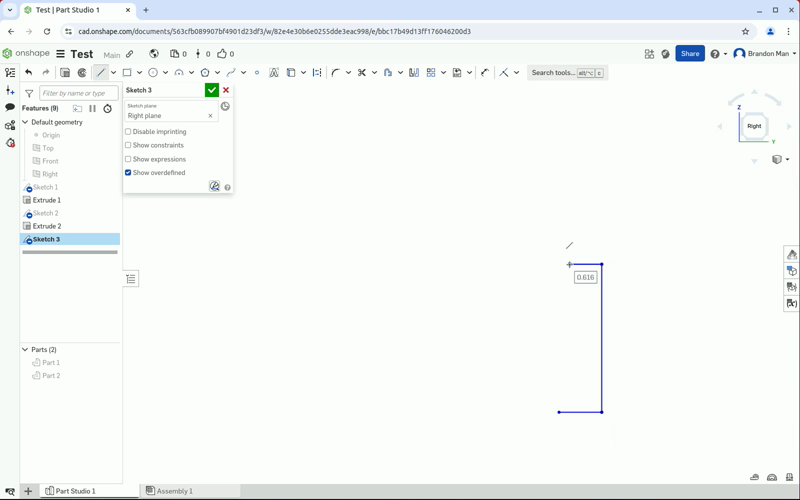
scroll(-6)
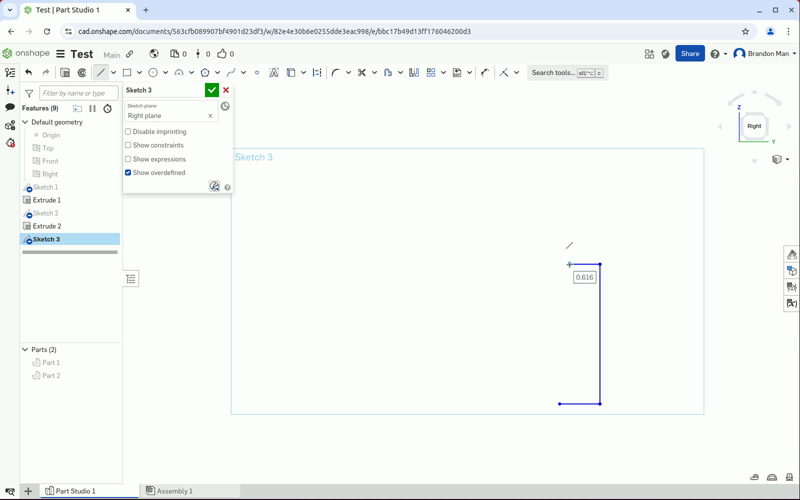
scroll(-6)
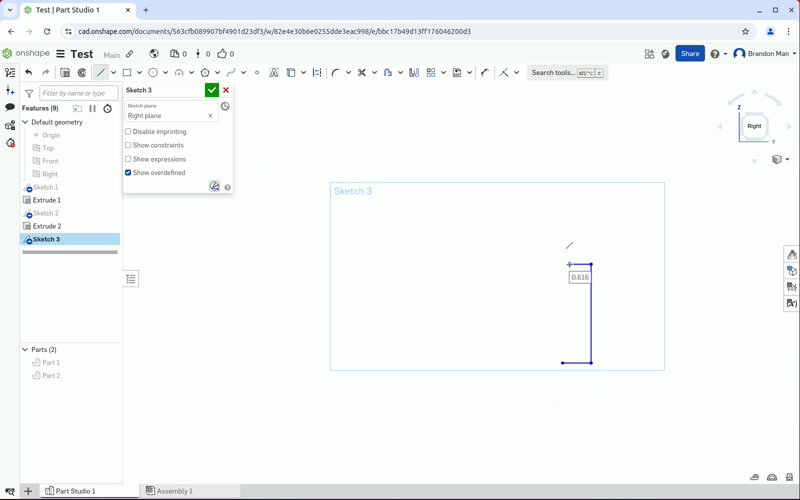
scroll(-6)
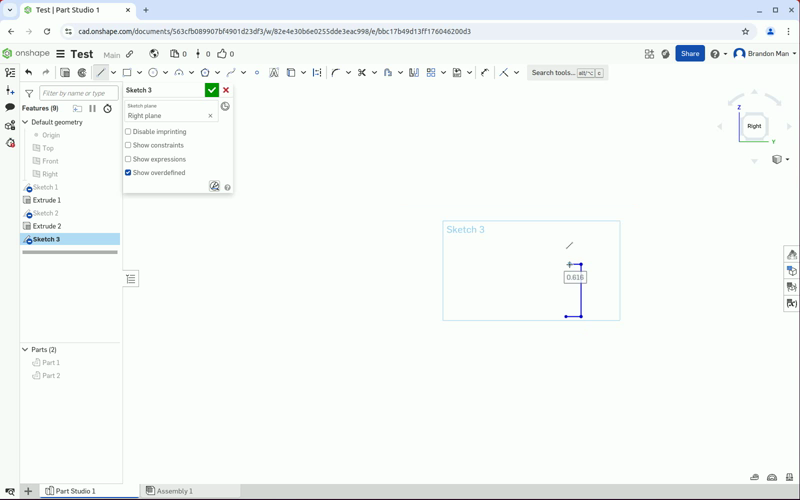
scroll(-6)
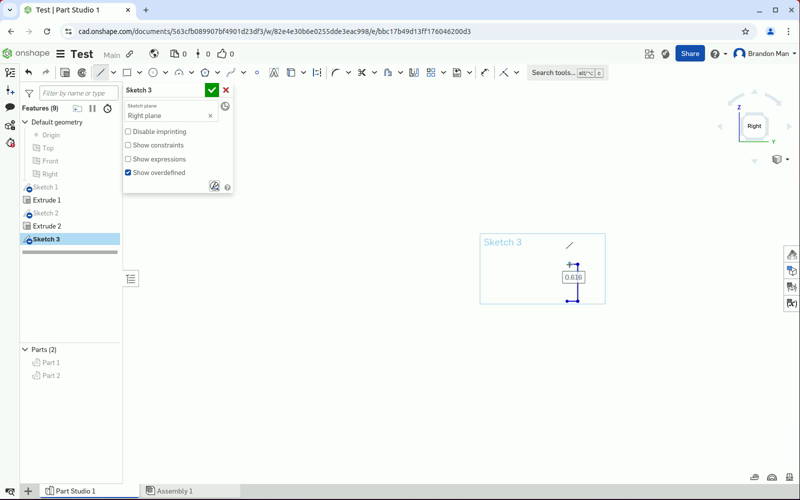
scroll(-6)
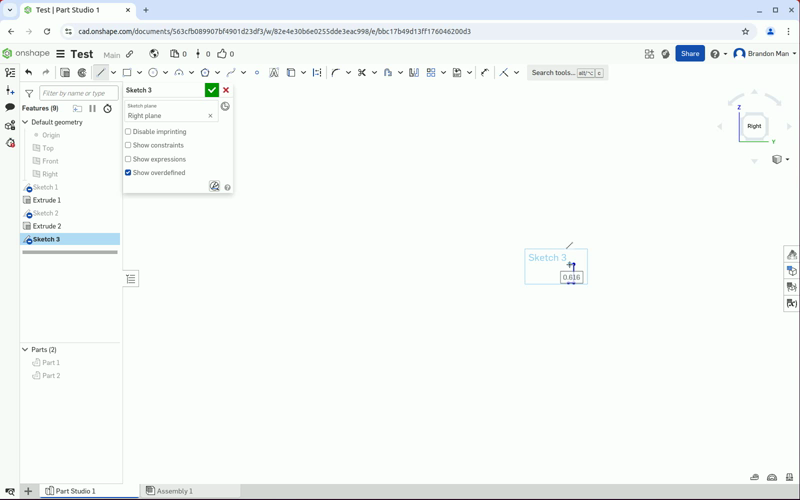
key_up(shift)
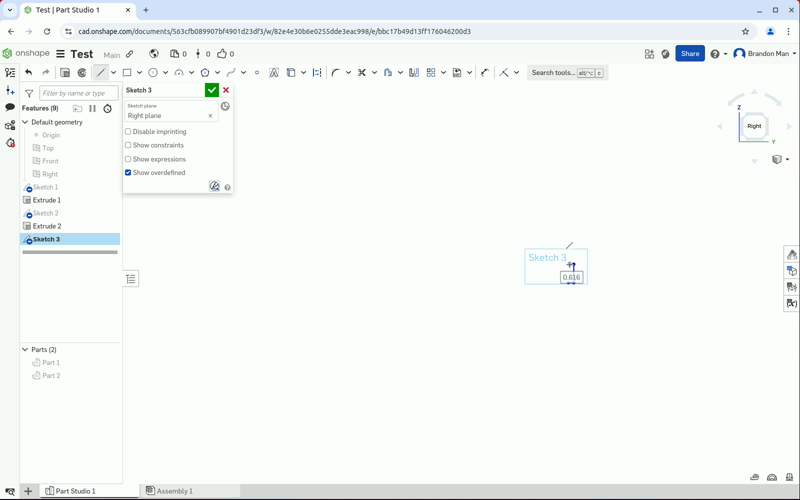
mouse_move(589, 264)
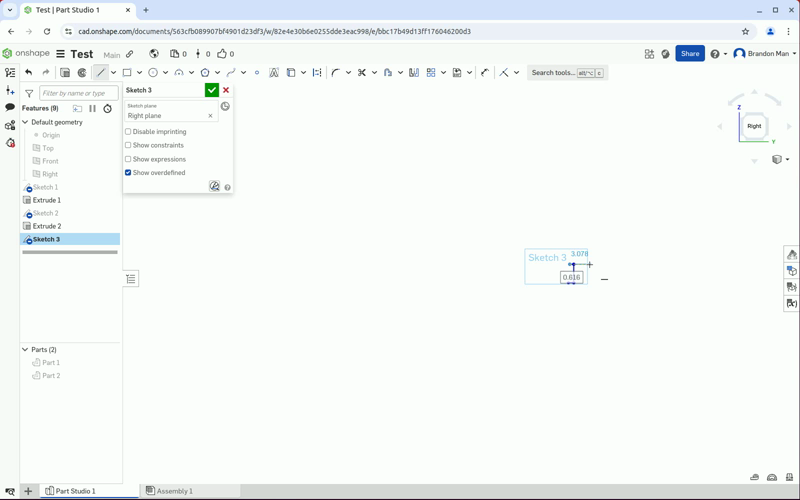
key_down(shift)
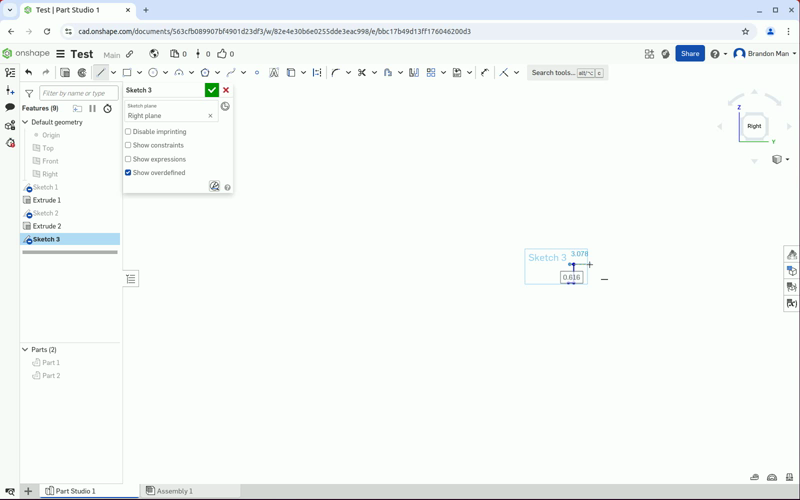
mouse_move(569, 282)
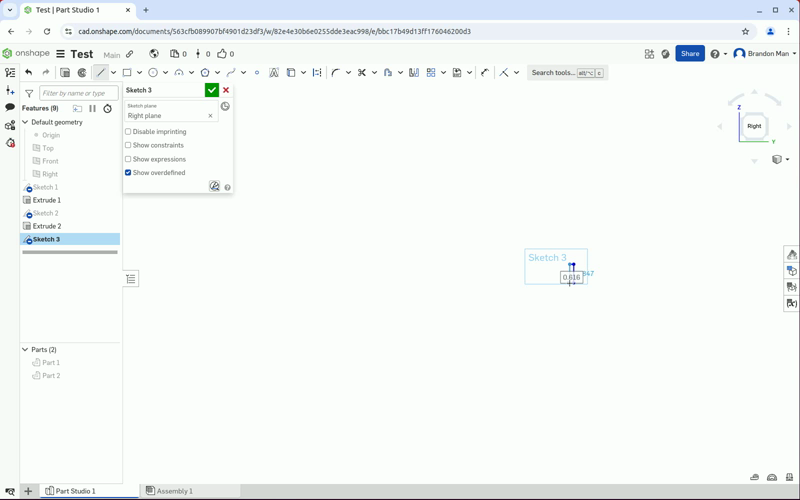
scroll(6)
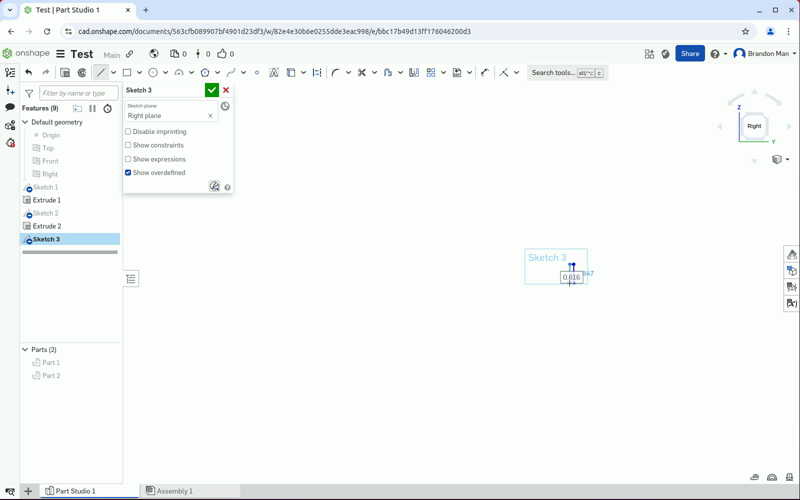
scroll(6)
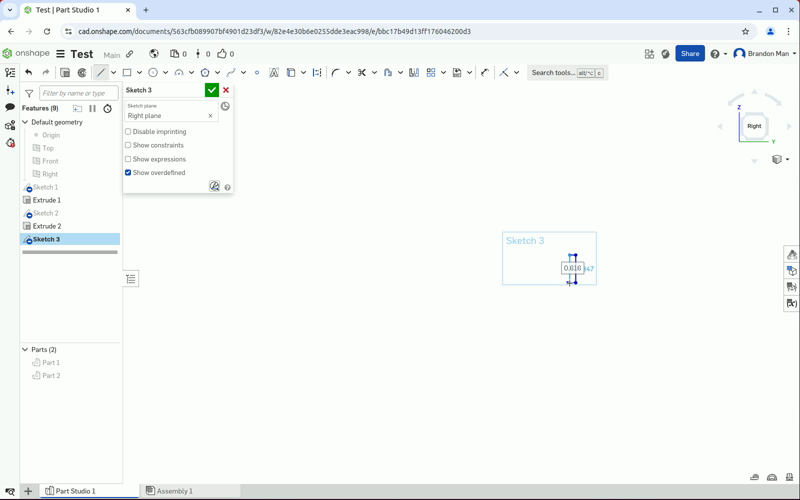
scroll(6)
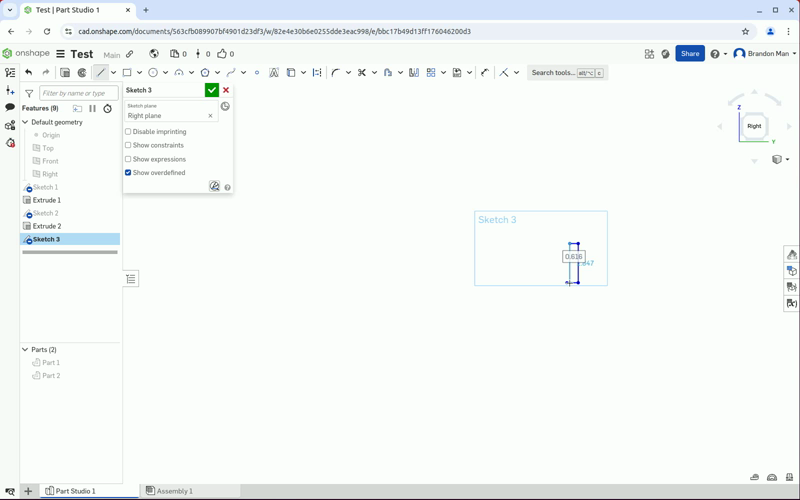
scroll(6)
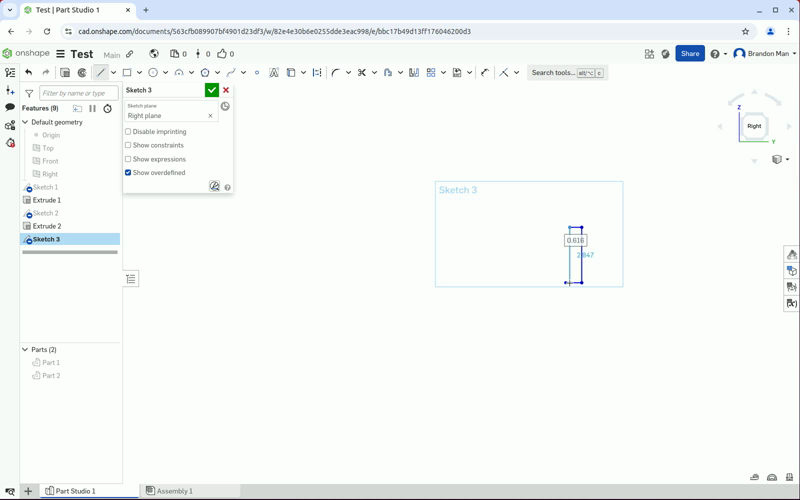
scroll(6)
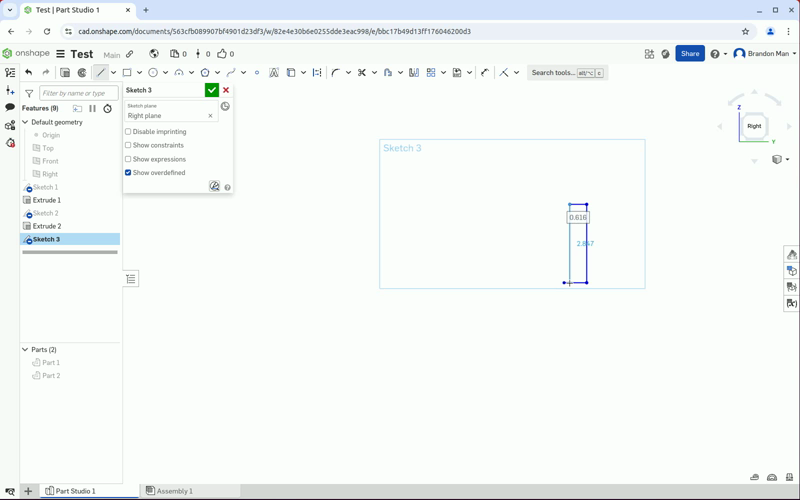
scroll(6)
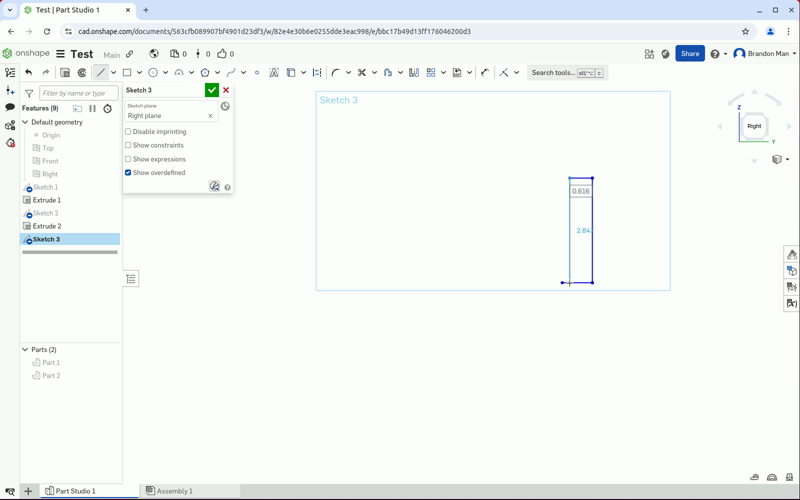
scroll(6)
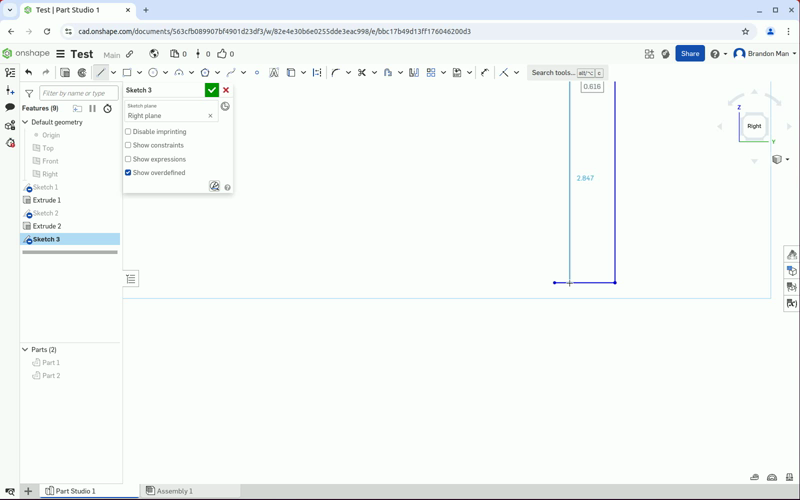
key_up(shift)
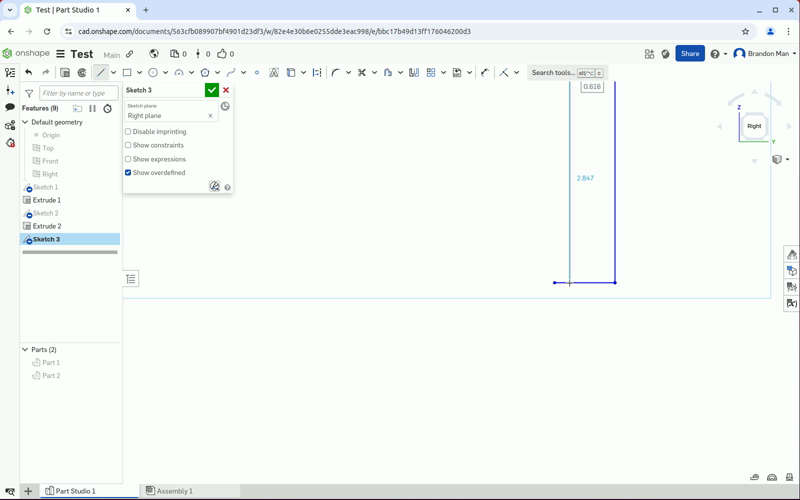
click(569, 282)
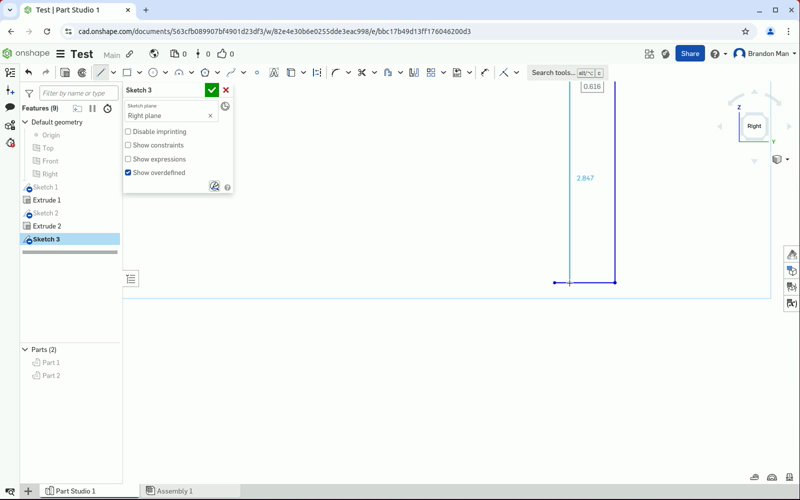
scroll(-6)
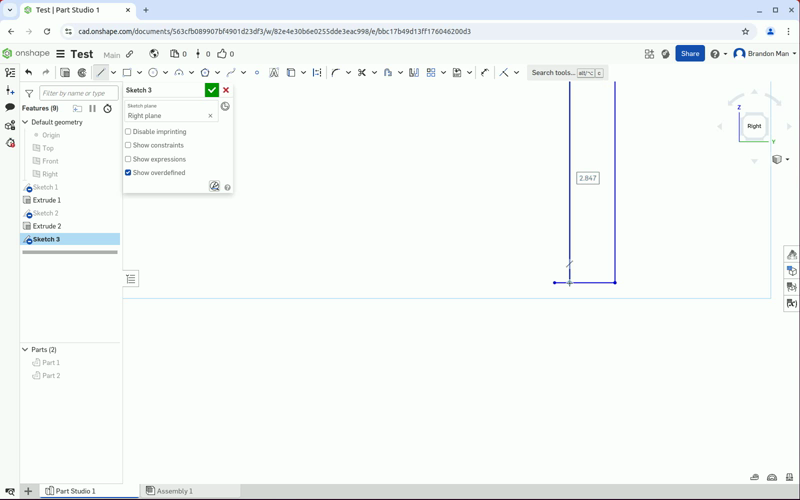
scroll(-6)
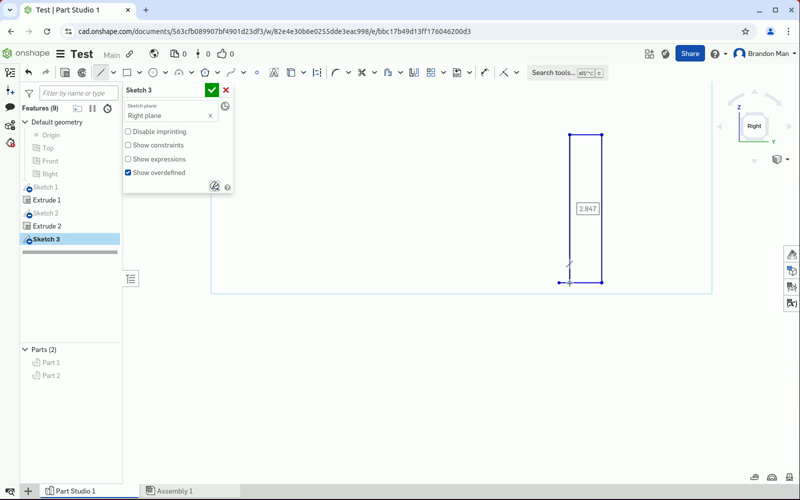
scroll(-6)
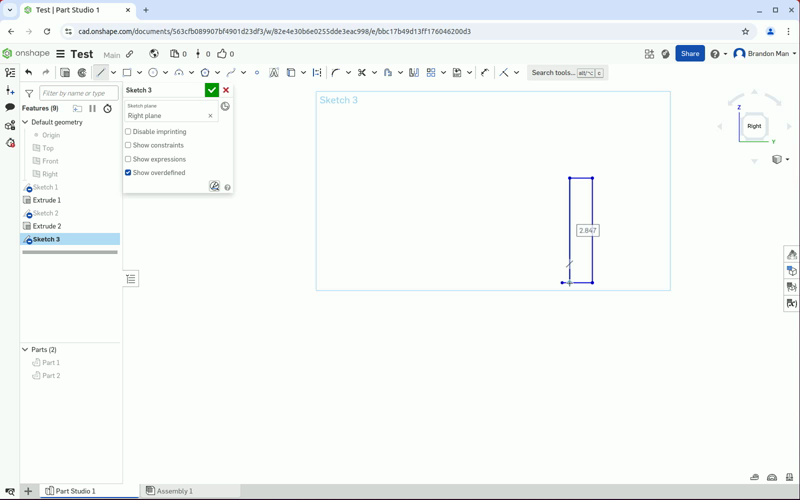
scroll(-6)
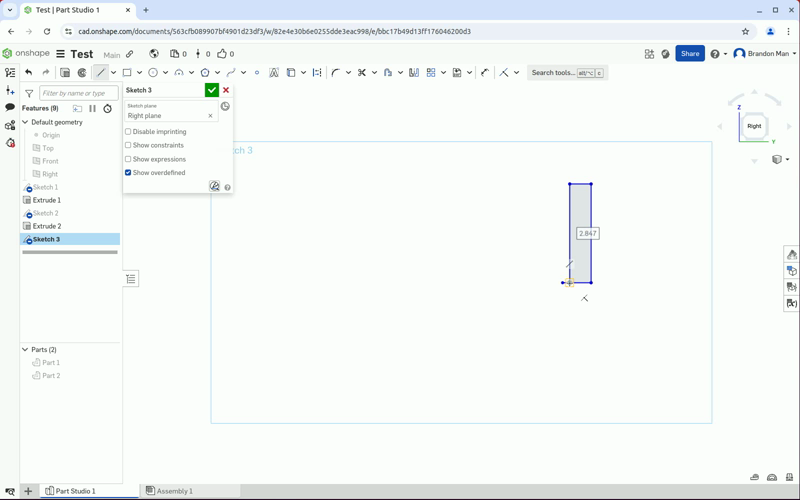
scroll(-6)
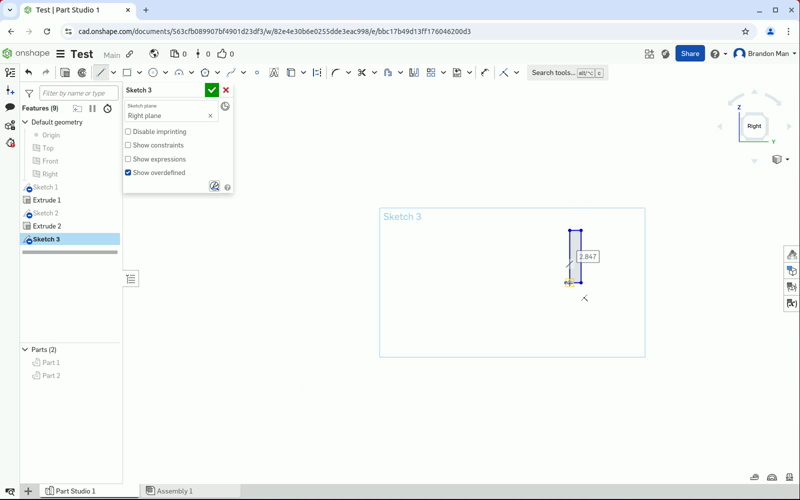
scroll(-6)
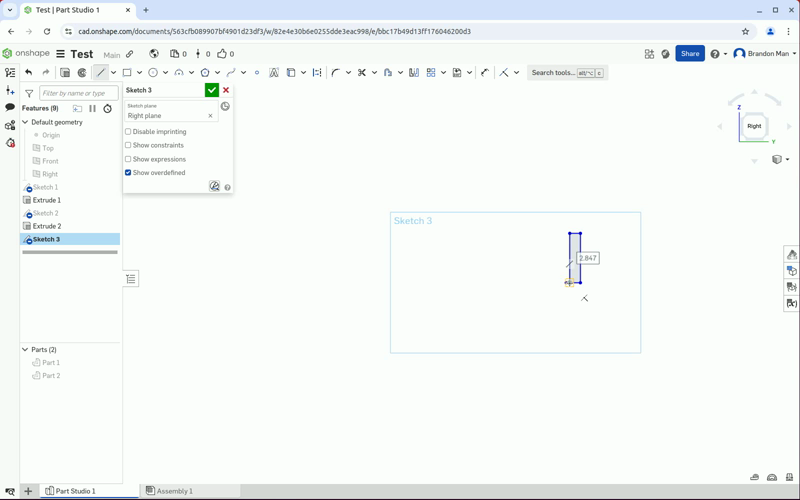
scroll(-6)
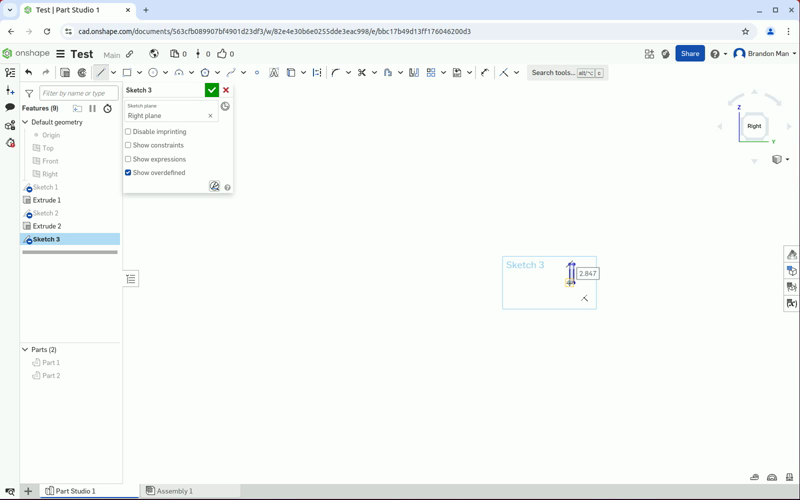
key(esc)
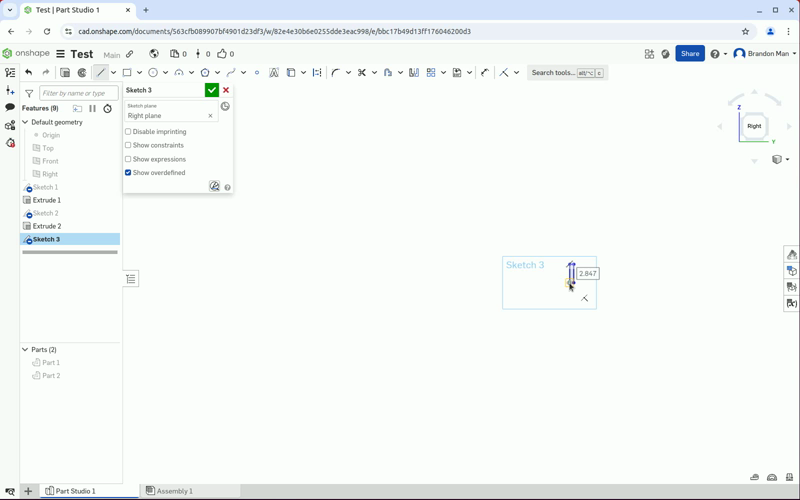
mouse_move(570, 265)
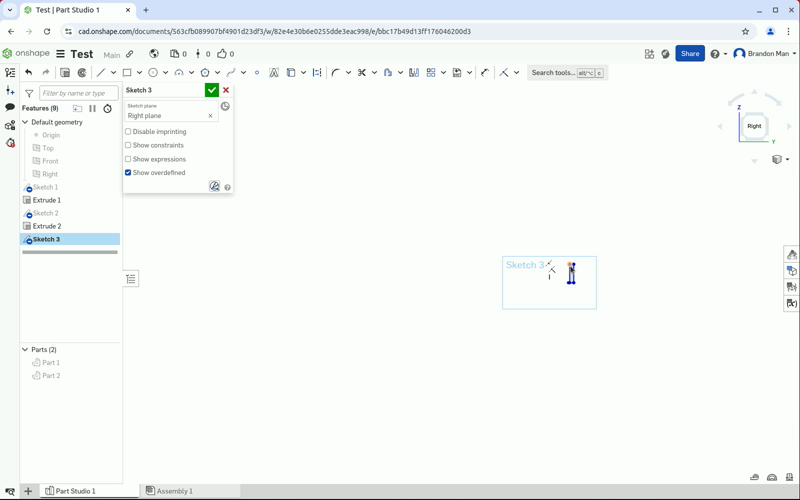
scroll(6)
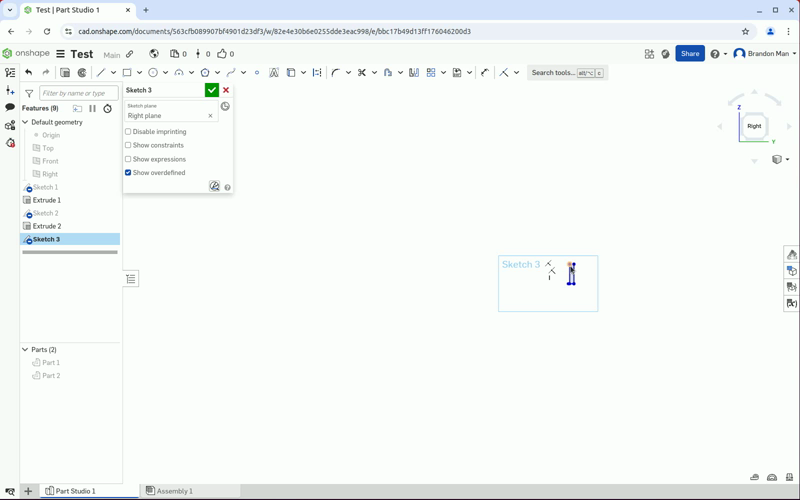
scroll(6)
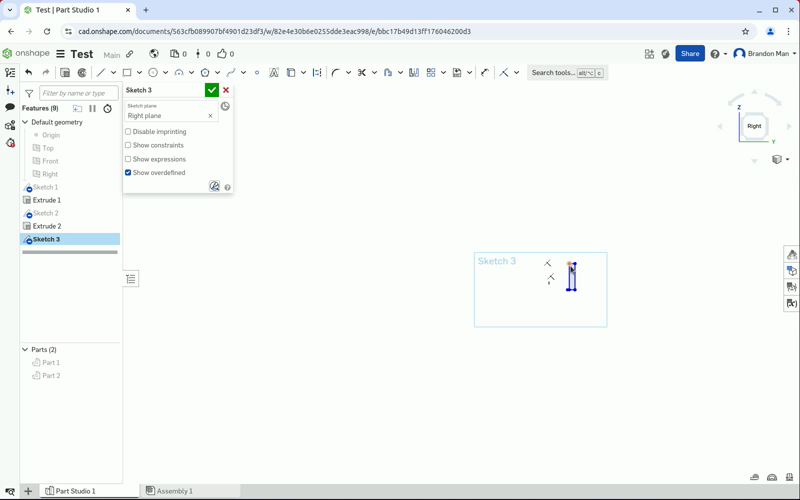
scroll(6)
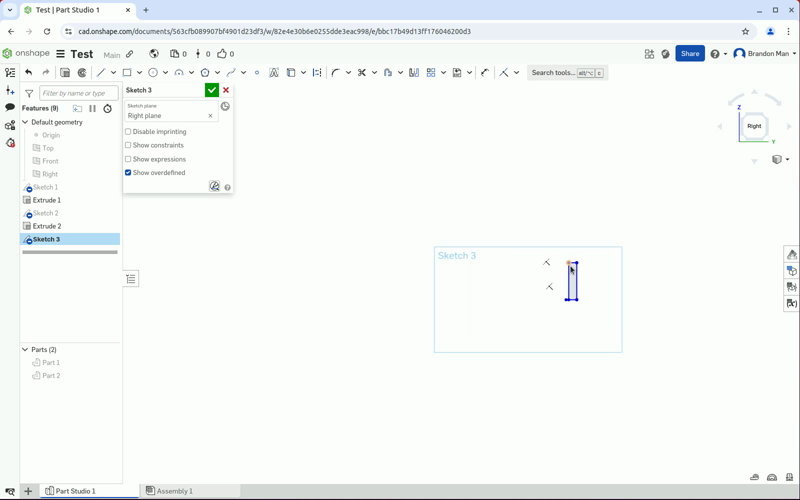
scroll(6)
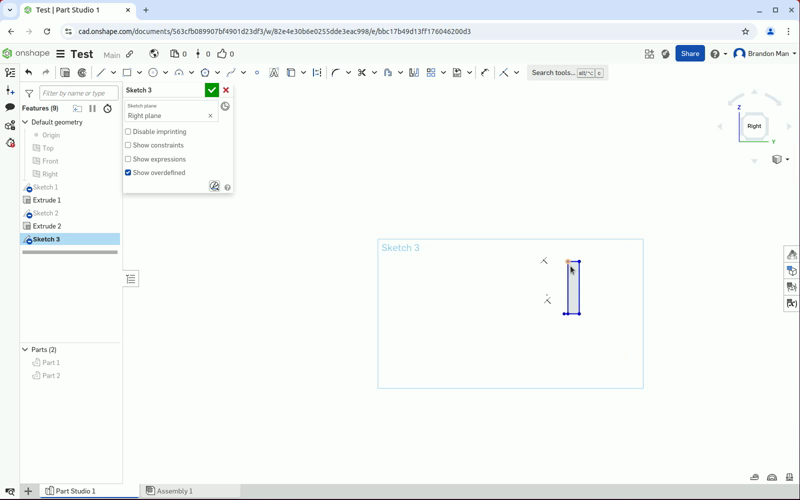
scroll(6)
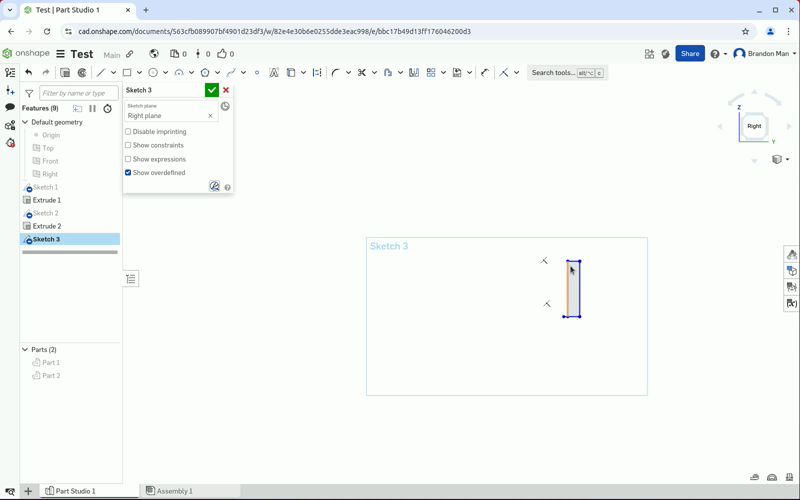
scroll(6)
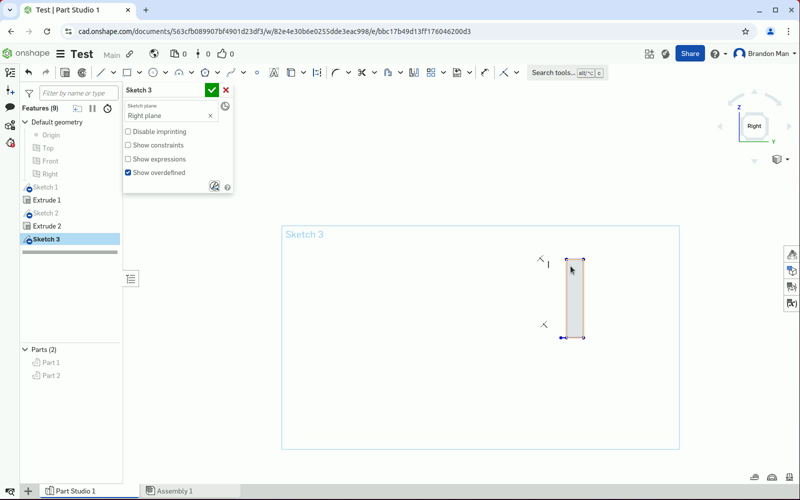
scroll(6)
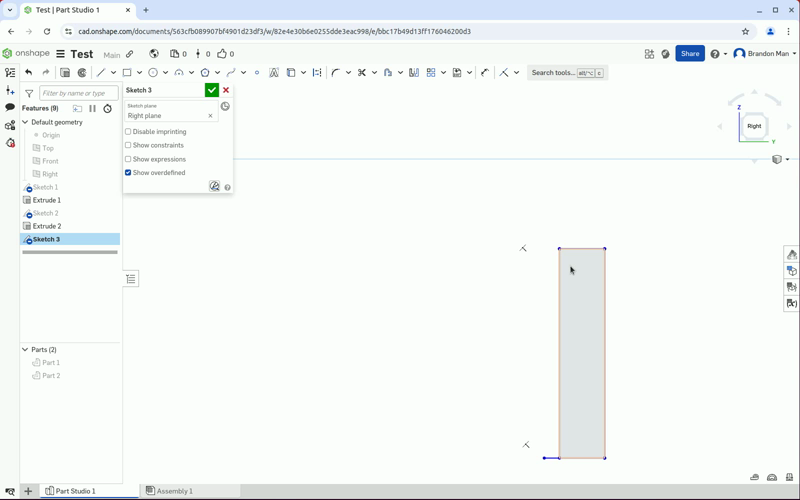
click(570, 265)
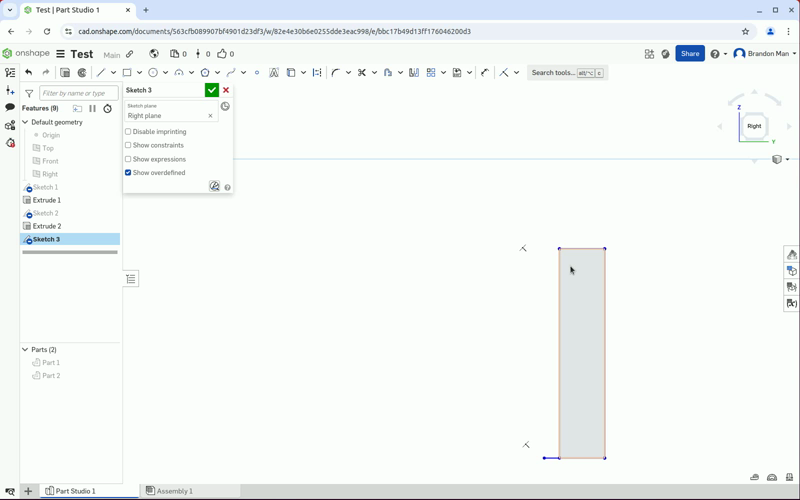
scroll(-6)
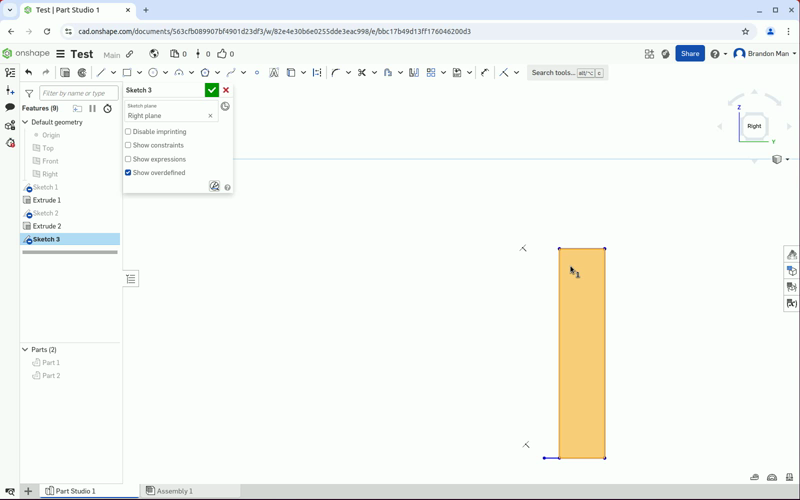
scroll(-6)
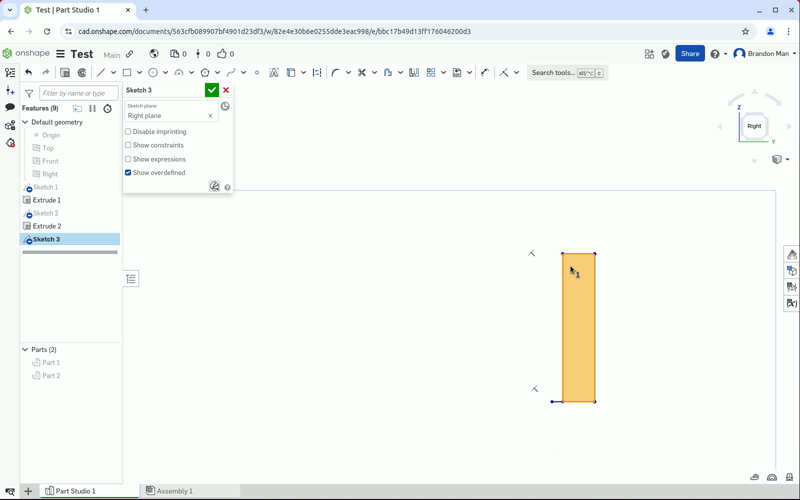
scroll(-6)
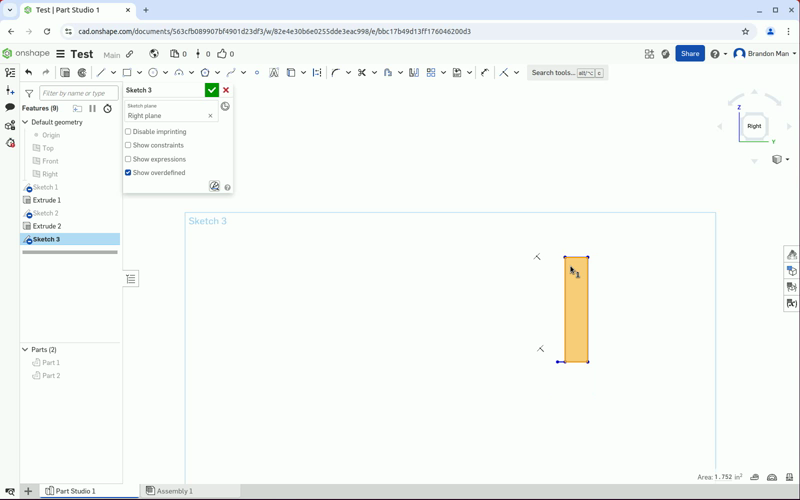
scroll(-6)
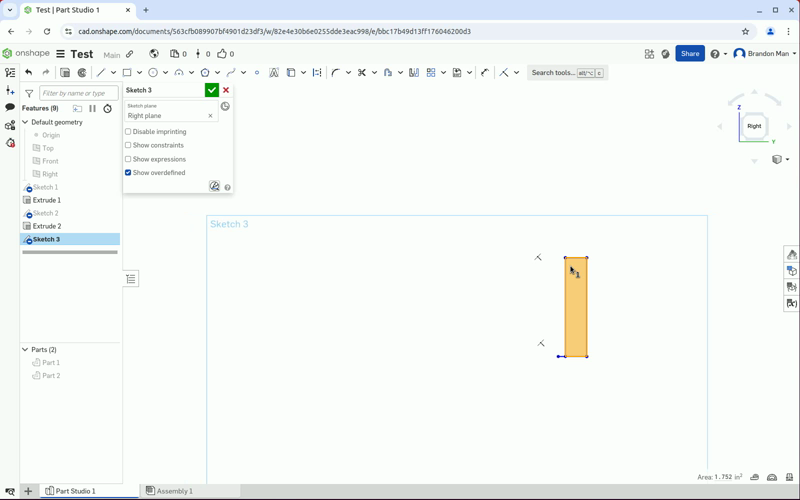
scroll(-6)
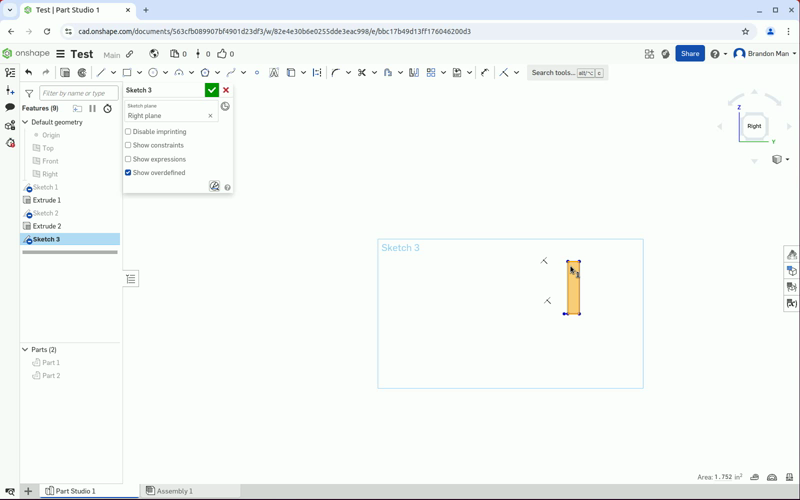
scroll(-6)
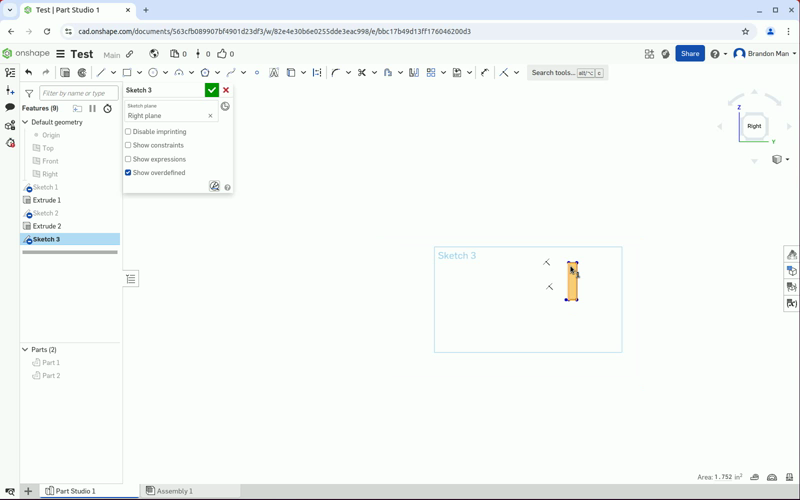
scroll(-6)
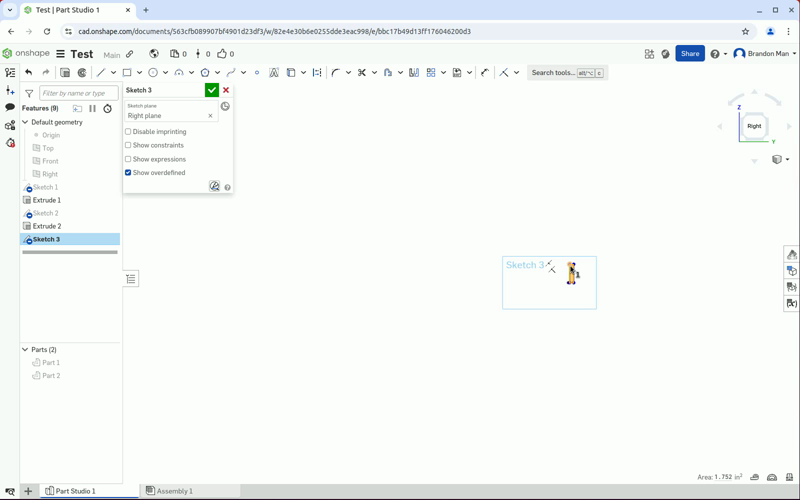
mouse_move(73, 352)
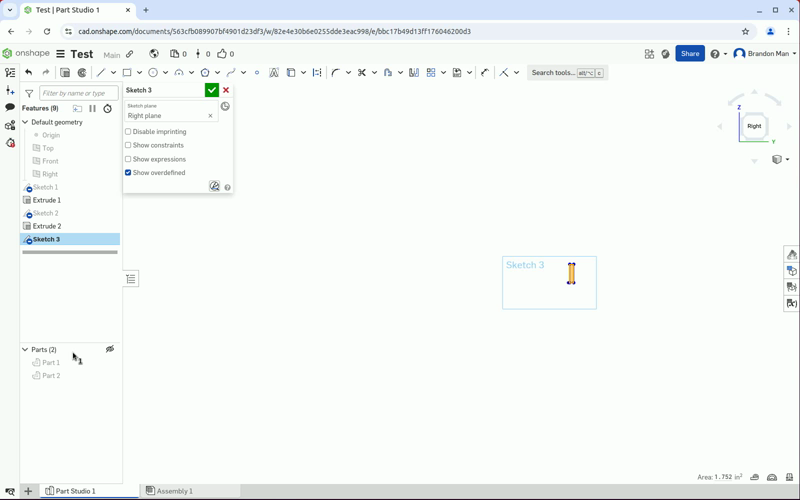
key(shift+y)
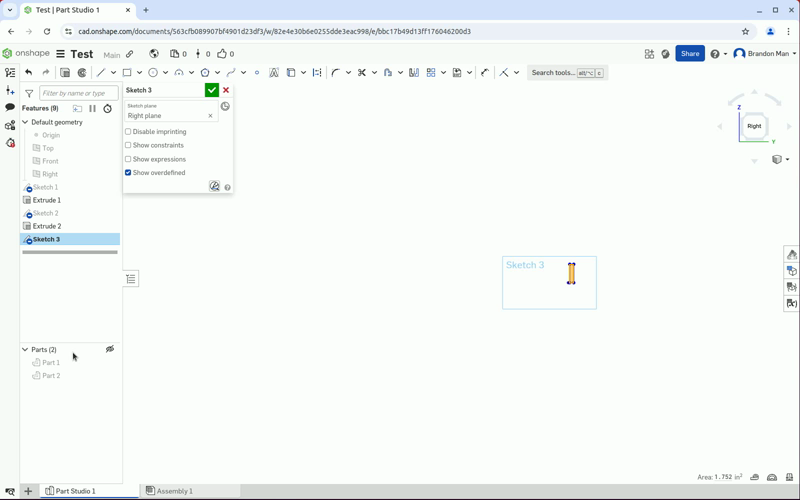
key(shift+e)
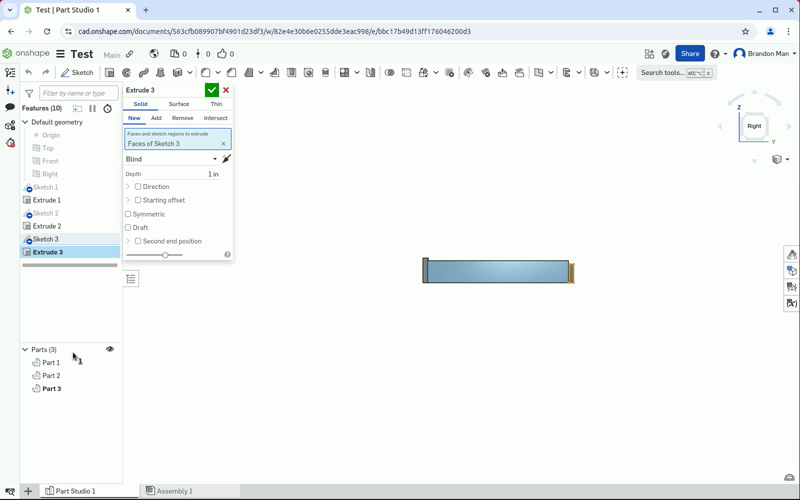
mouse_move(143, 106)
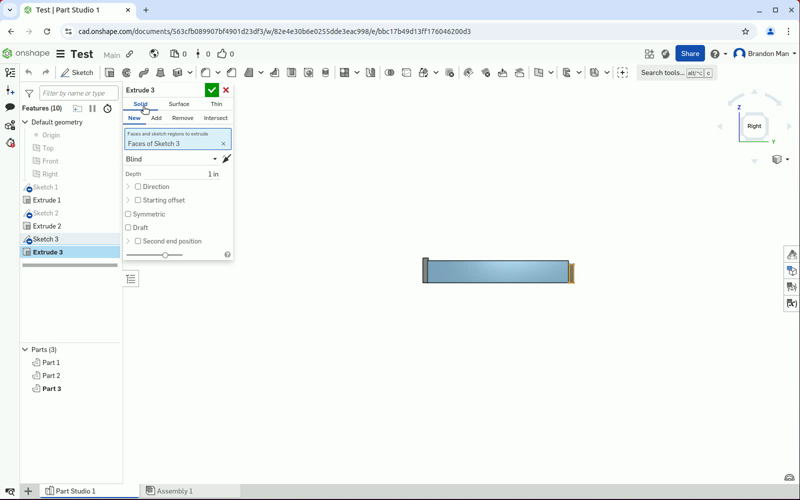
click(143, 106)
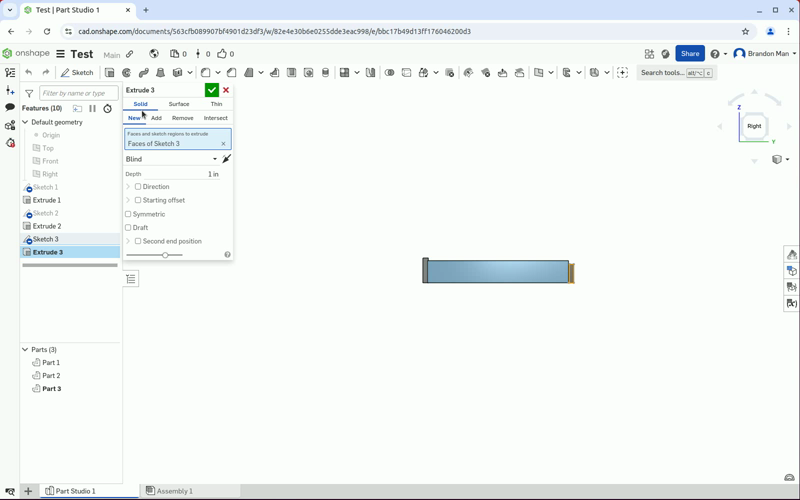
mouse_move(137, 120)
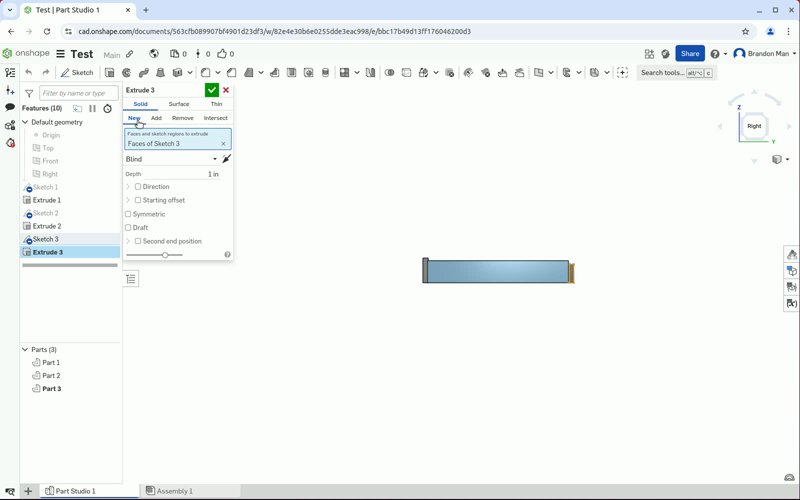
click(137, 120)
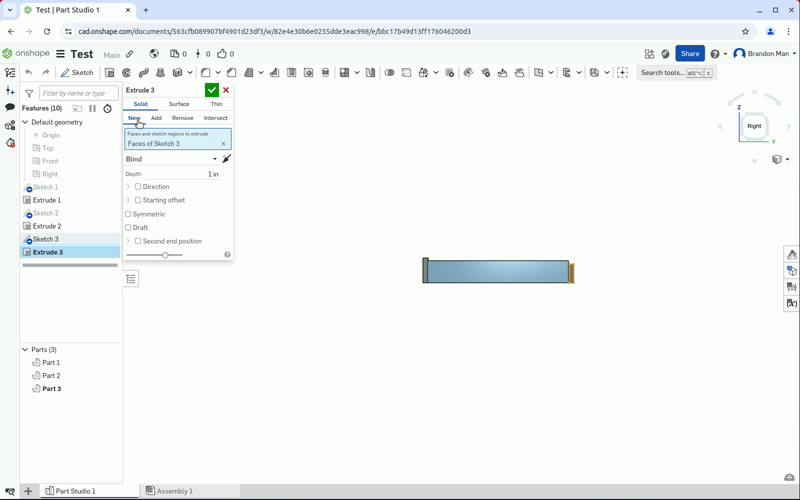
key(tab, 4)
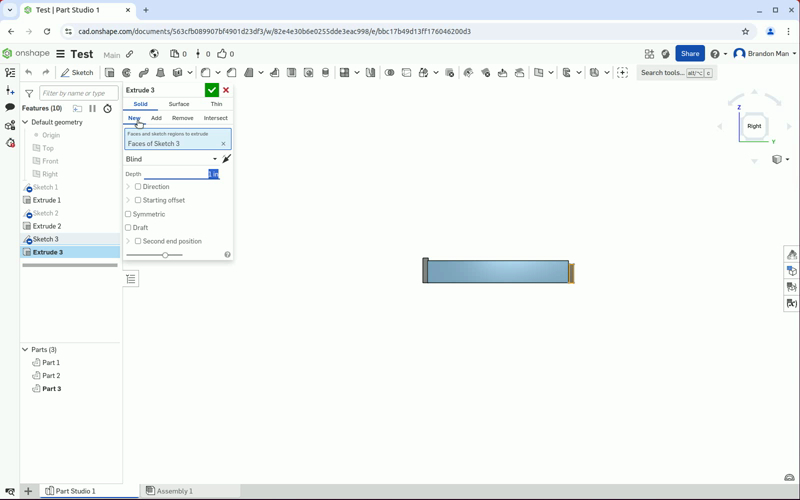
text(0.481)
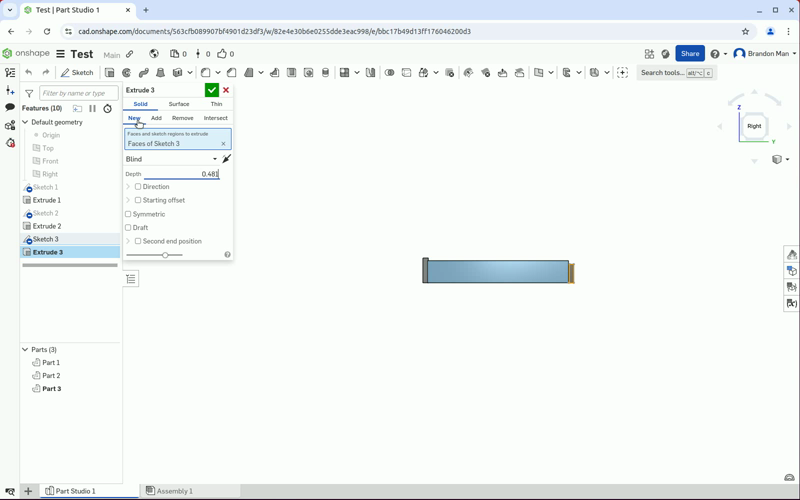
key(enter)
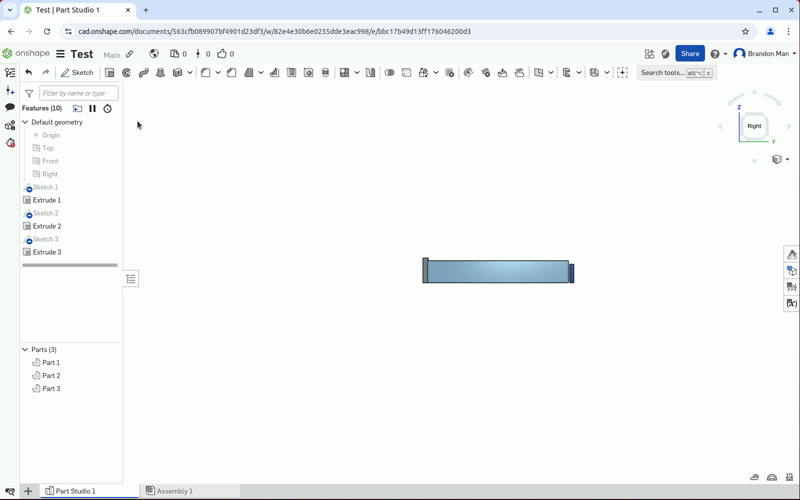
key(shift+h)
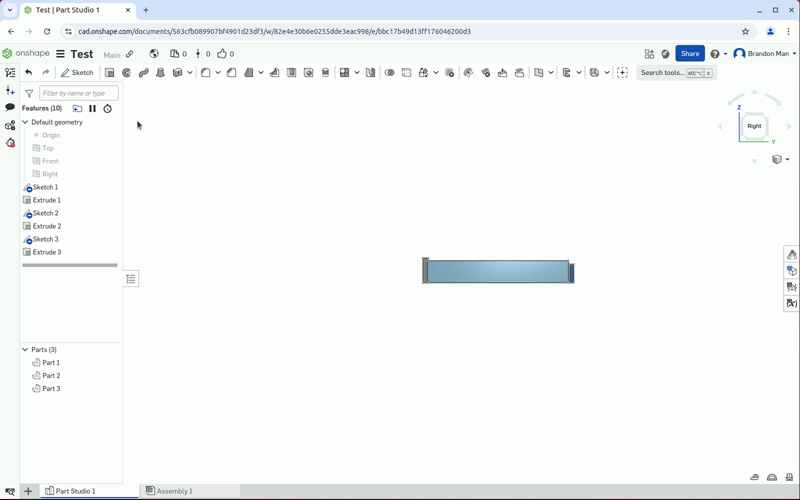
key(shift+h)
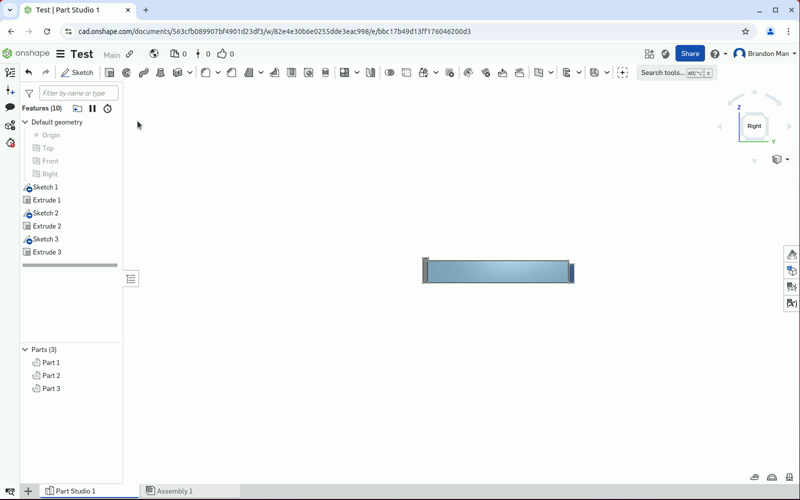
key(shift+7)
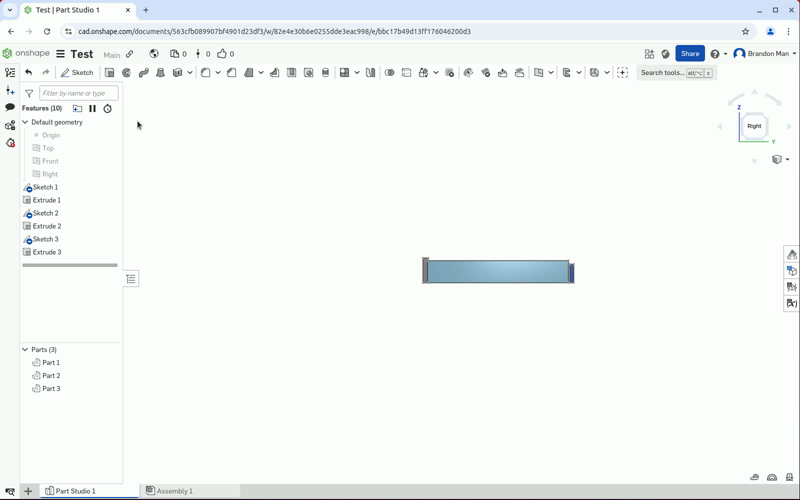
key(right, 2)
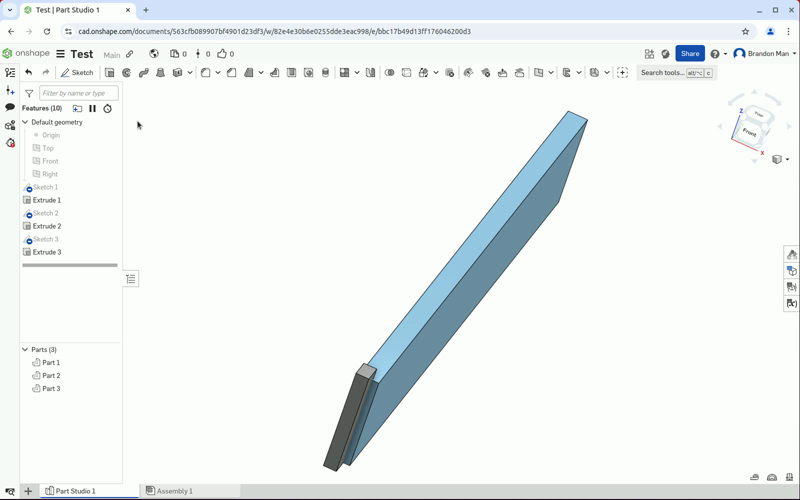
key(down, 2)
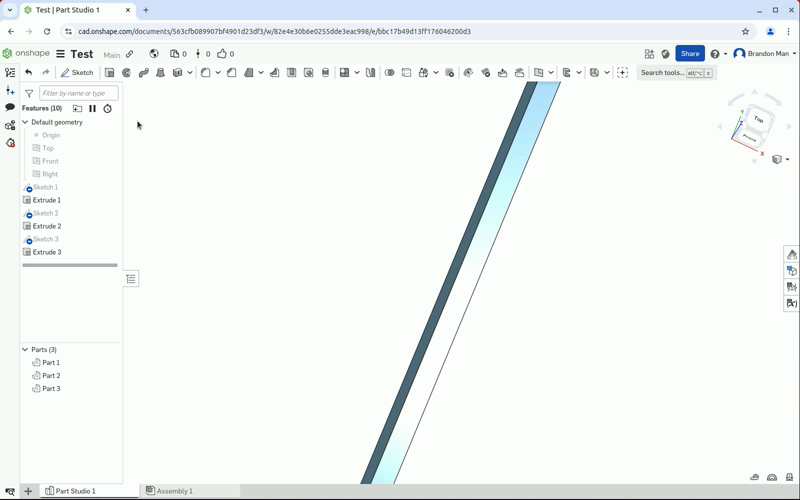
key(up, 2)
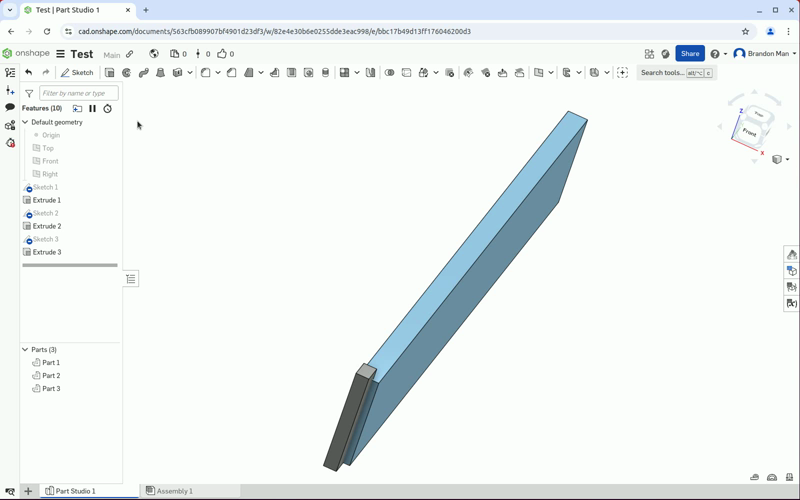
key(left, 2)
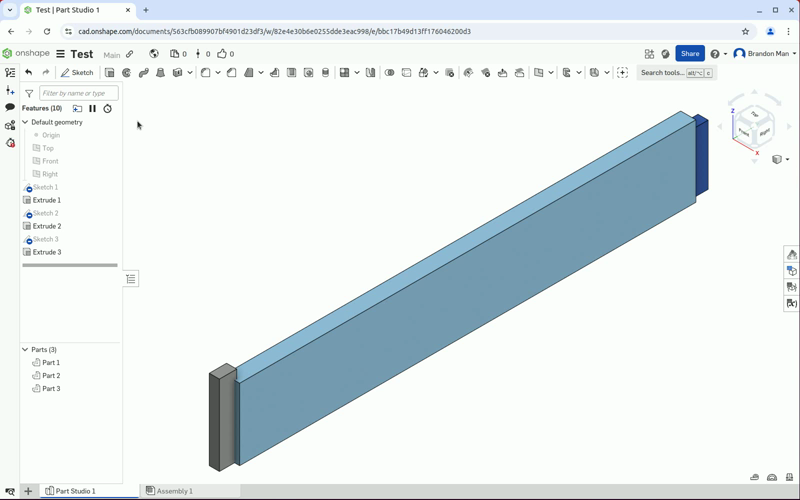
mouse_move(73, 189)
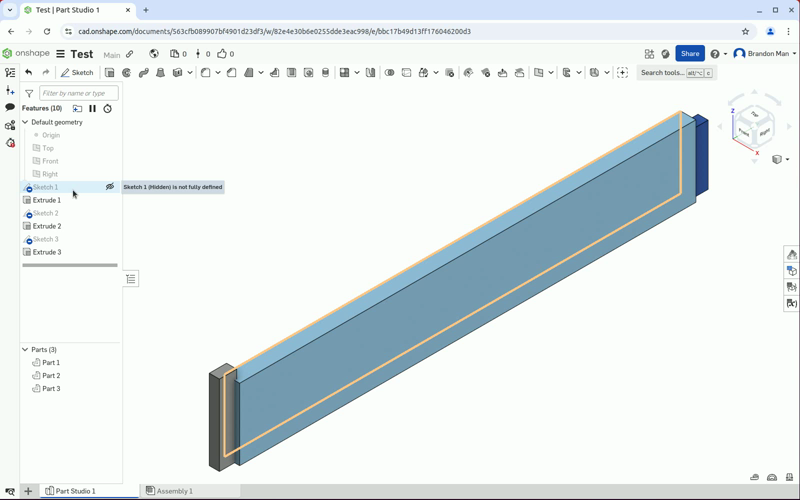
click(73, 189)